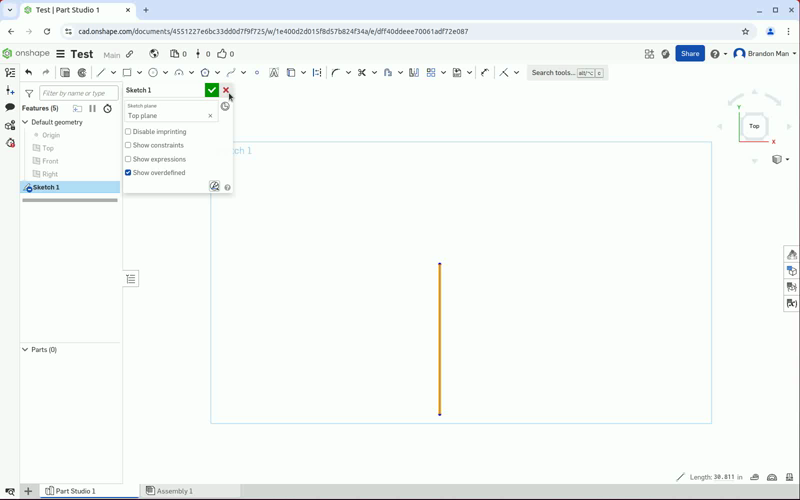
key(shift+h)
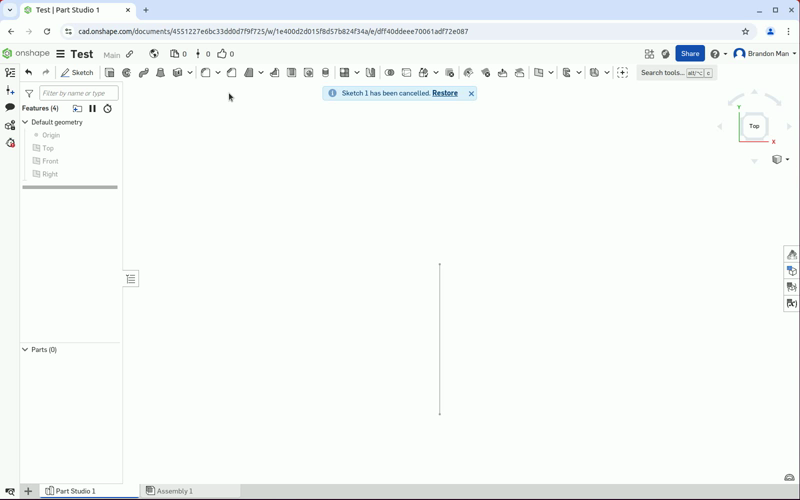
mouse_move(73, 352)
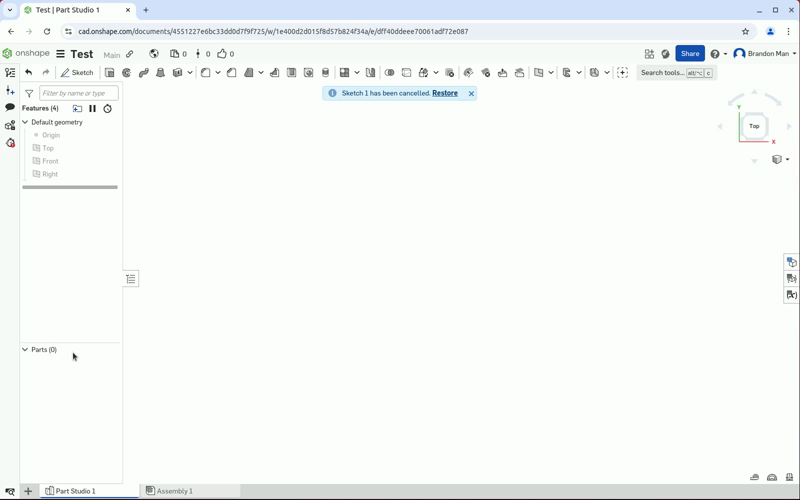
key(y)
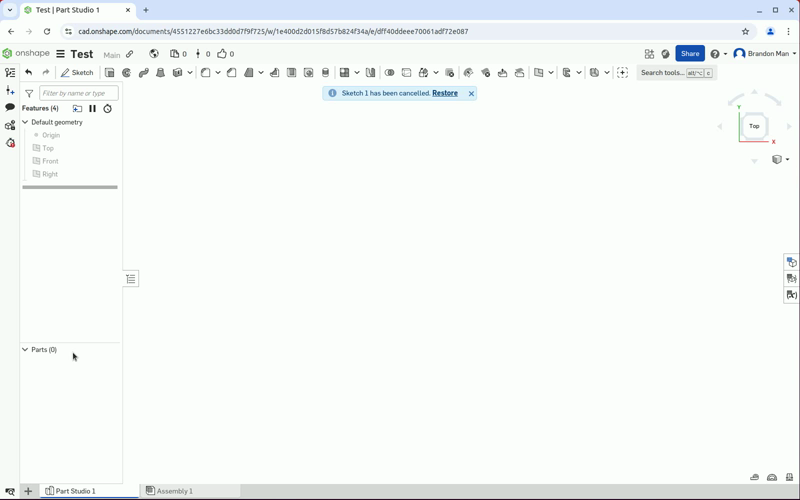
key(shift+p)
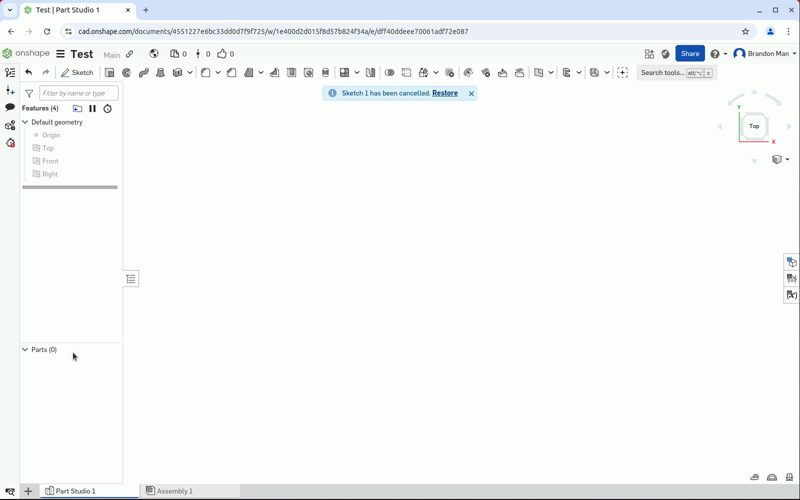
key(space)
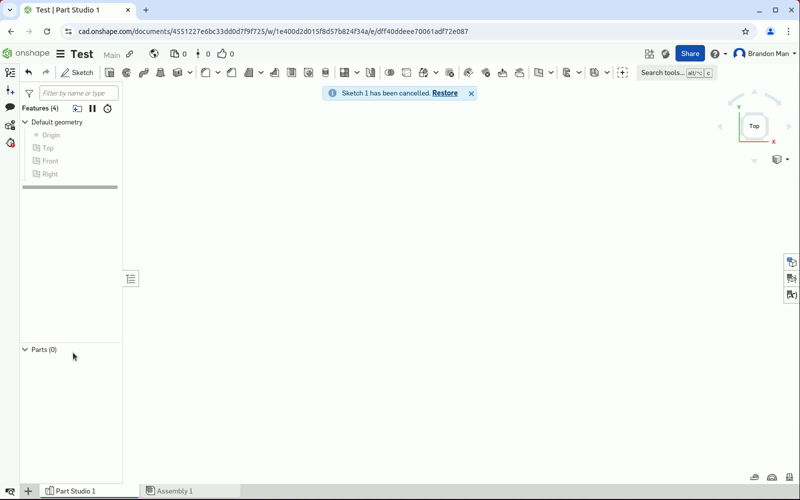
key_down(shift)
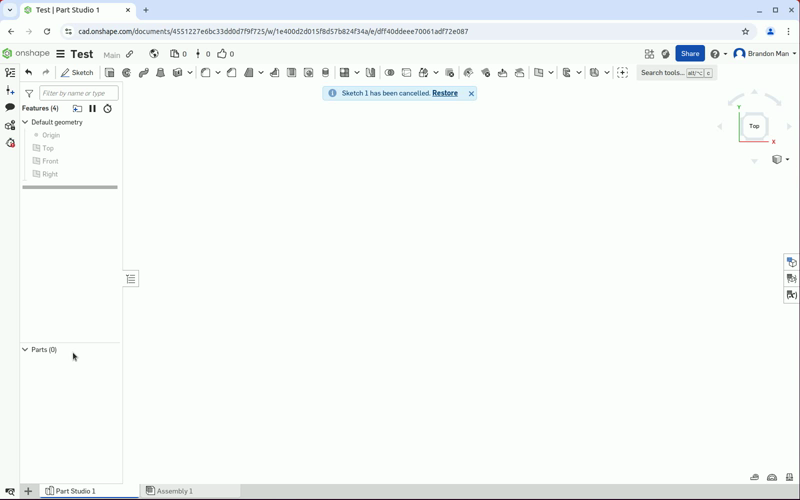
key(up)
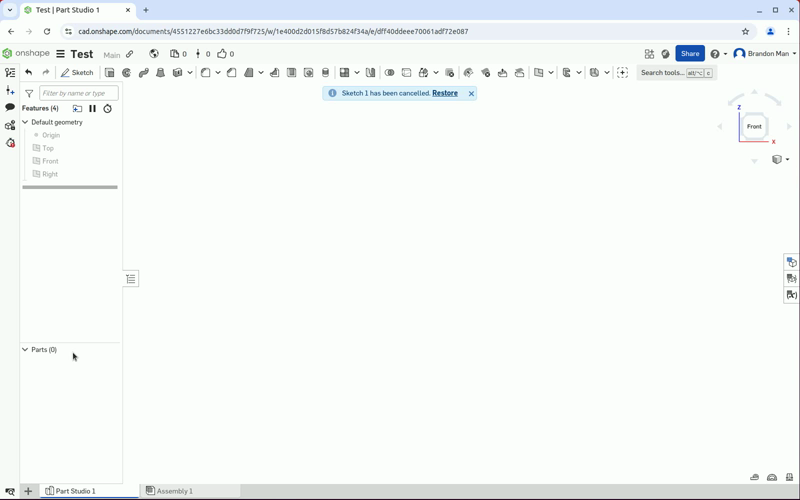
key_up(shift)
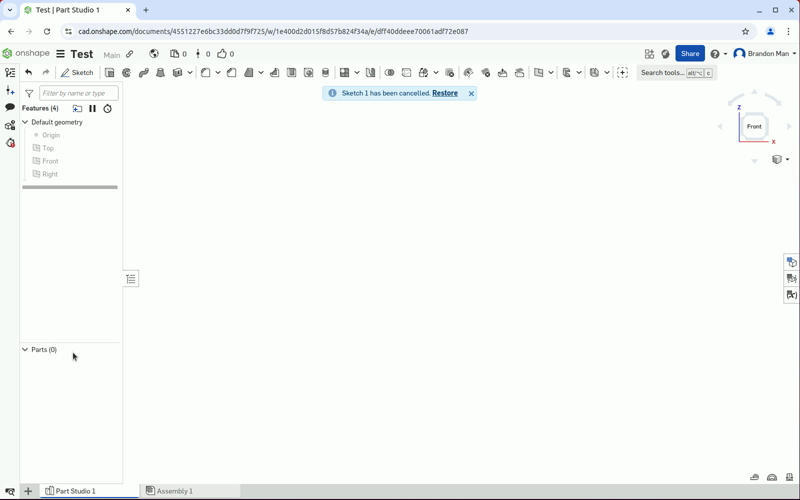
mouse_move(73, 352)
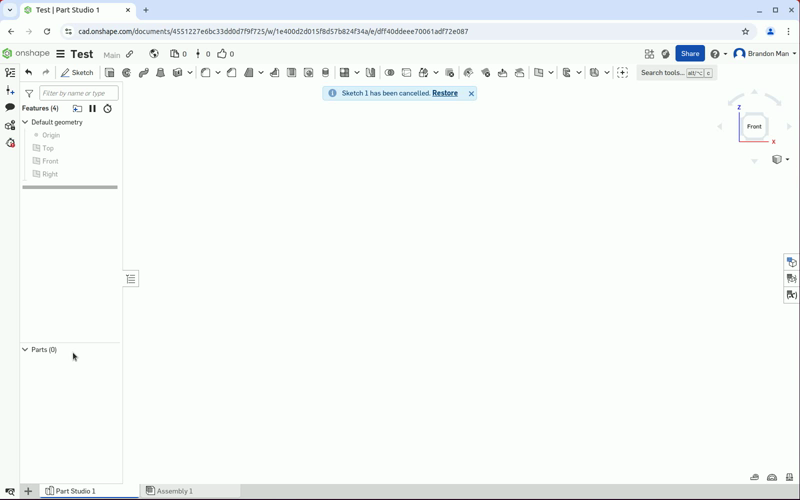
key(shift+y)
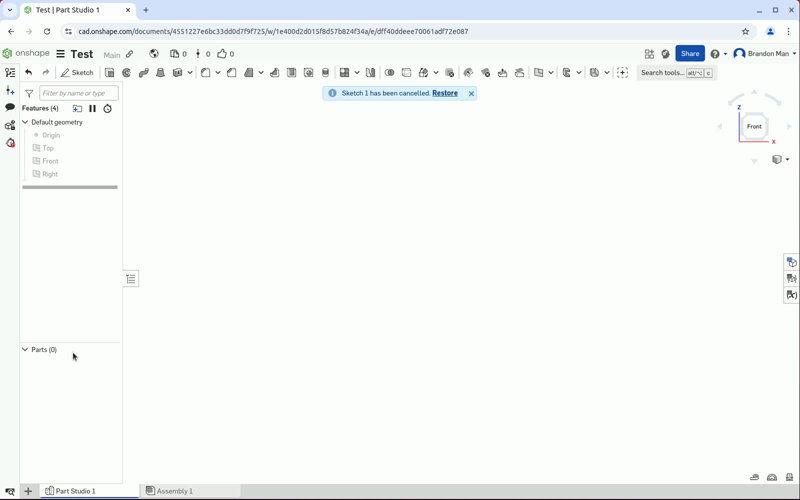
key(shift+s)
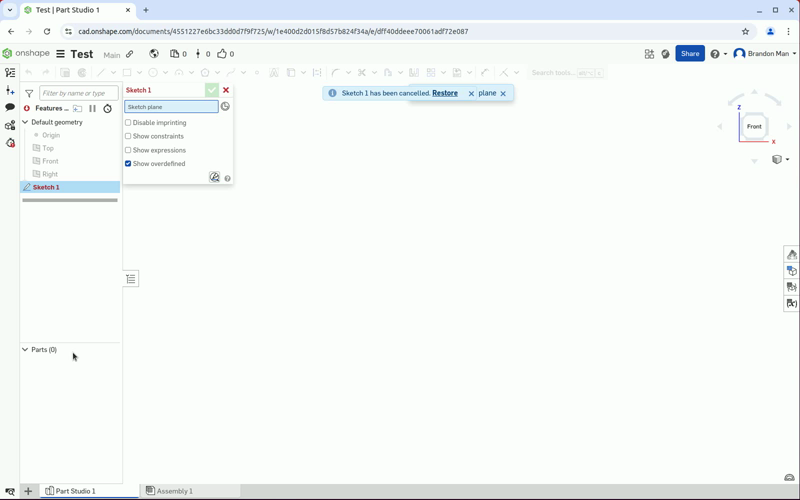
mouse_move(73, 163)
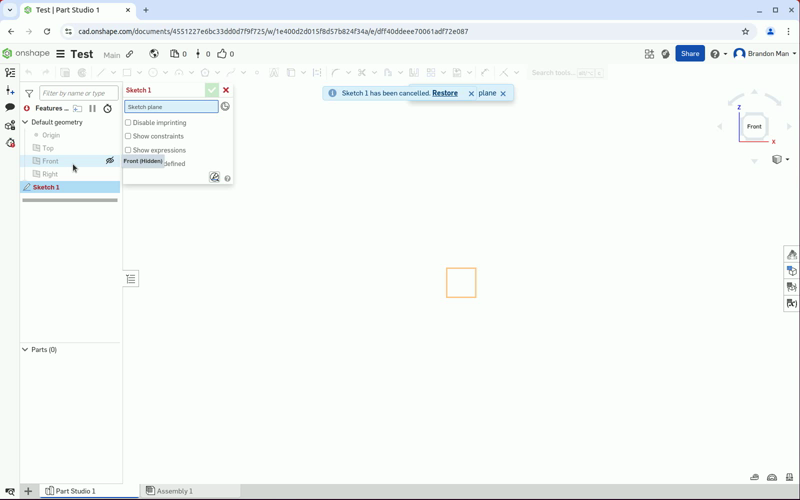
click(73, 163)
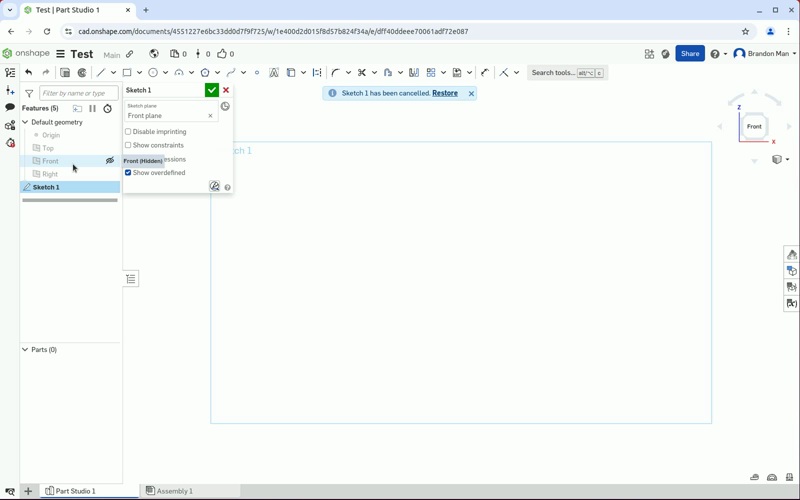
mouse_move(73, 352)
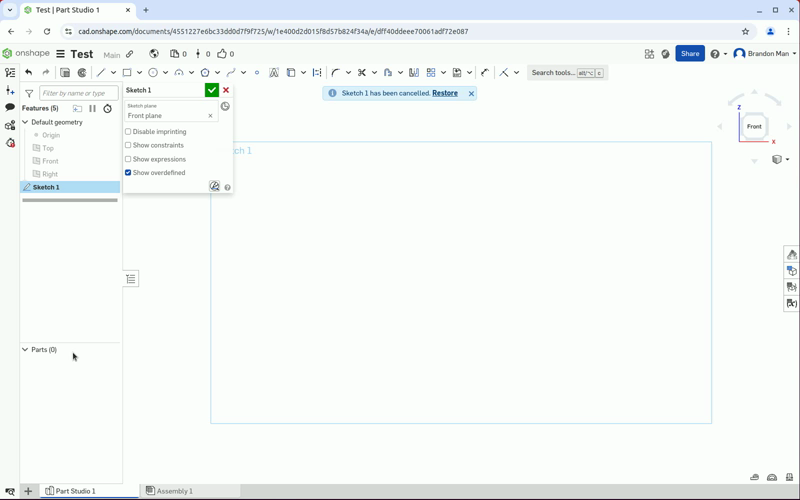
key(y)
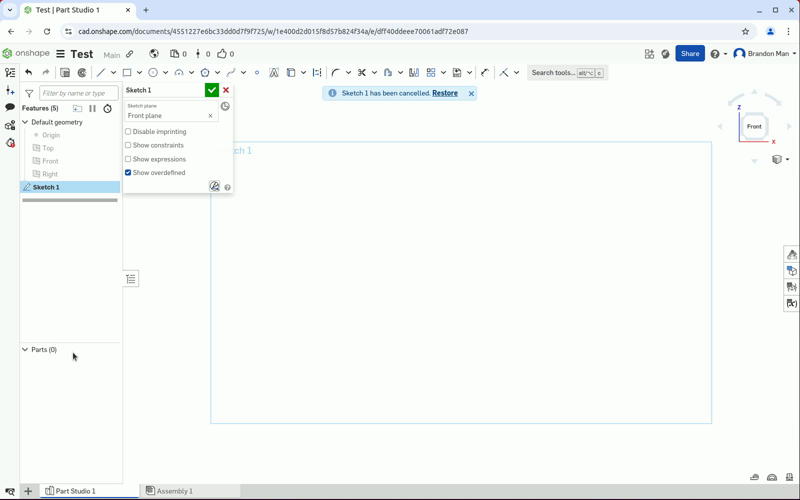
key(l)
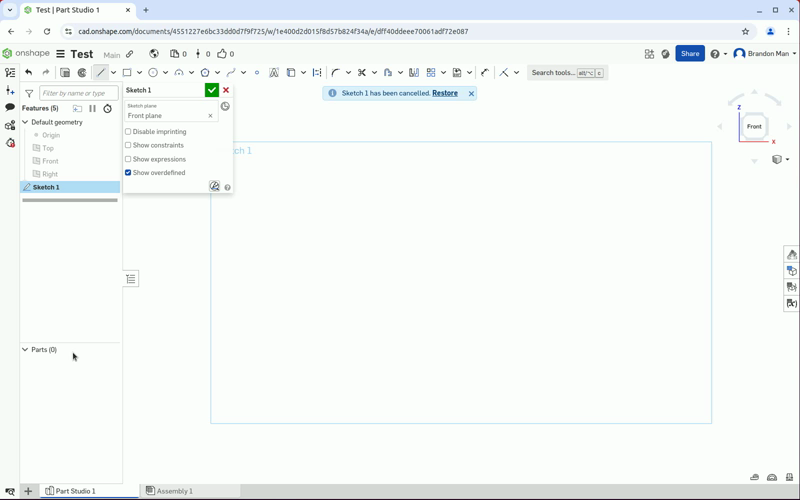
key_down(shift)
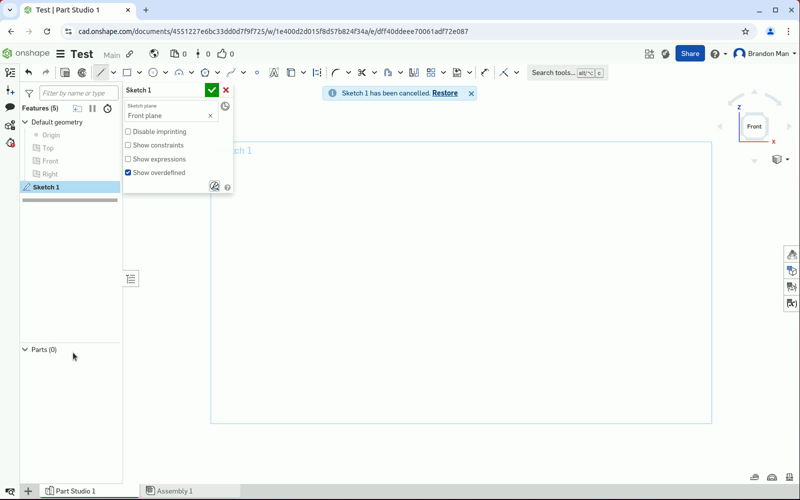
mouse_move(349, 259)
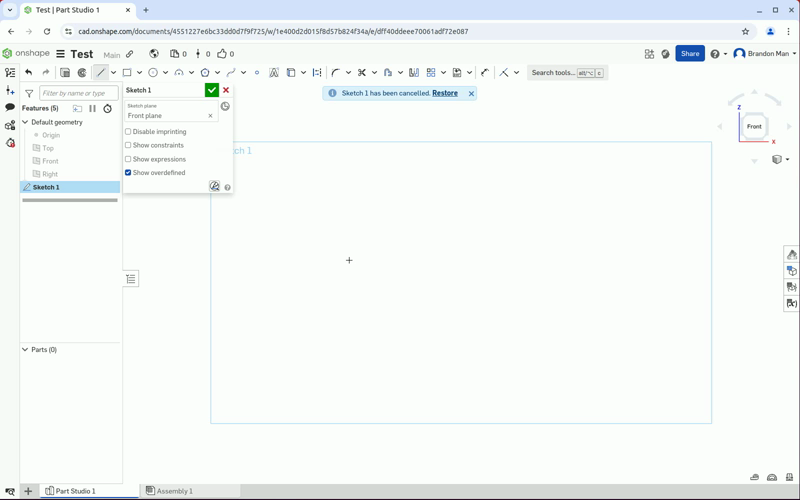
click(349, 259)
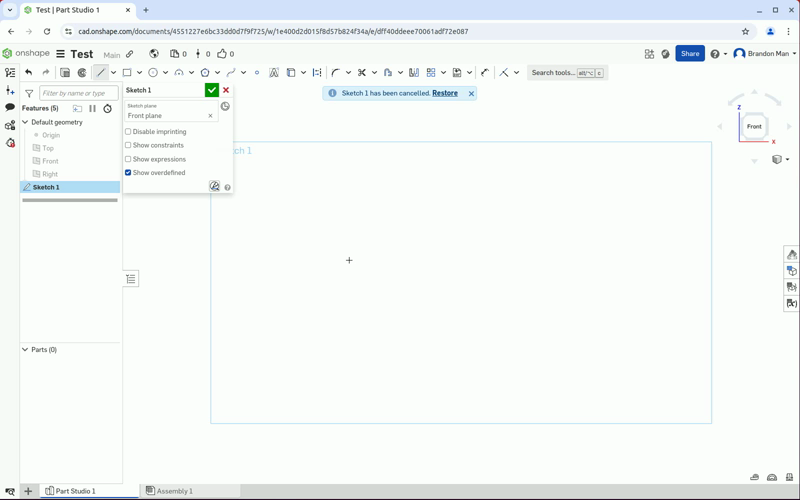
key_up(shift)
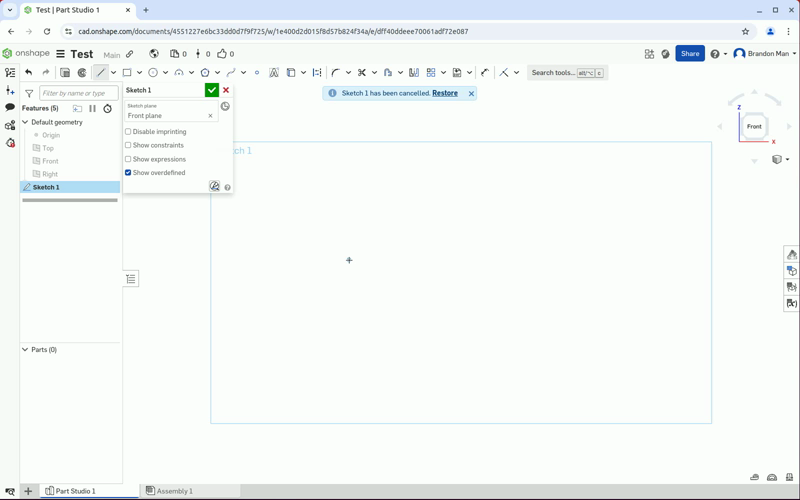
key_down(shift)
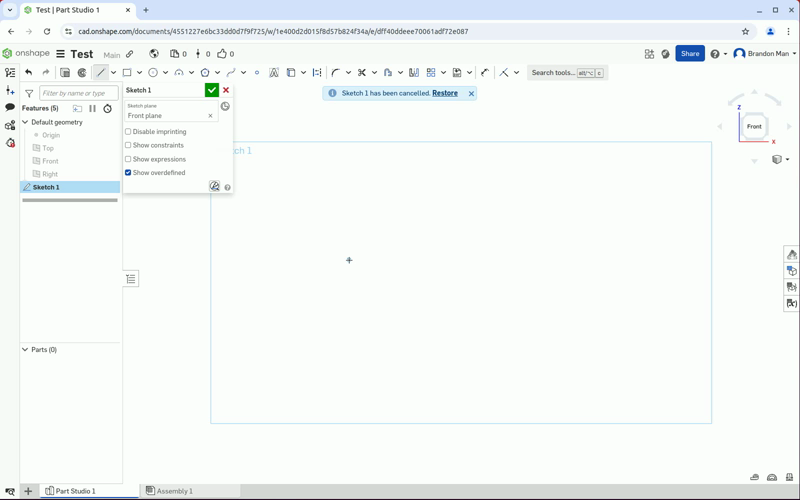
mouse_move(386, 309)
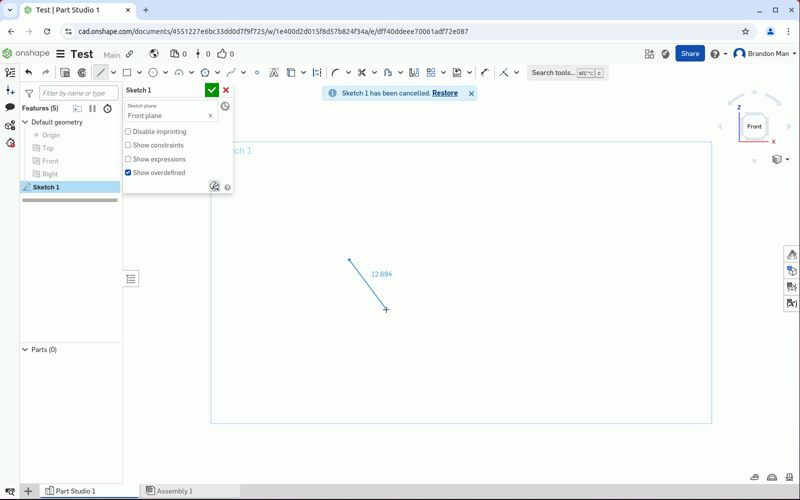
click(386, 309)
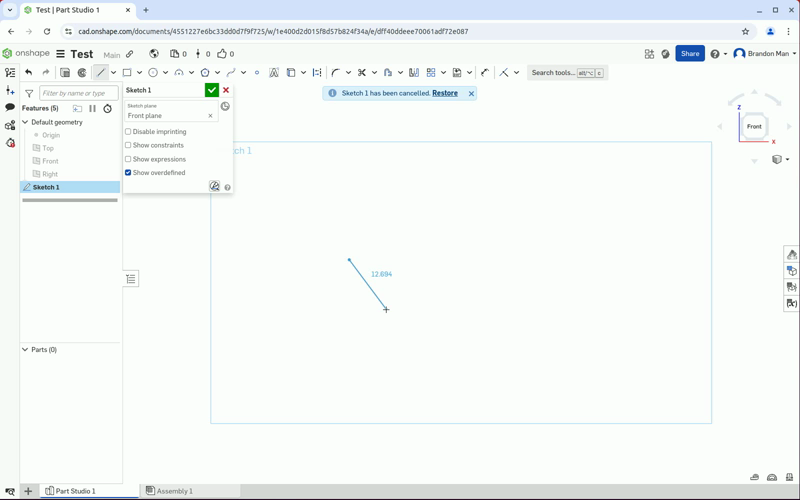
key_up(shift)
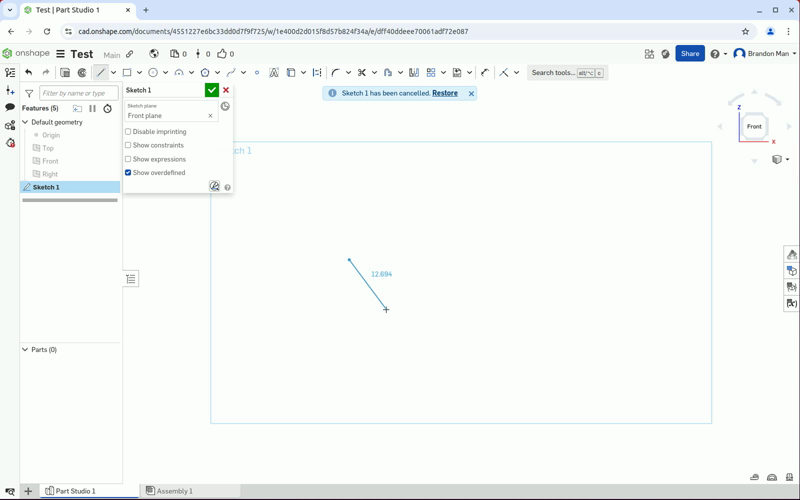
key_down(shift)
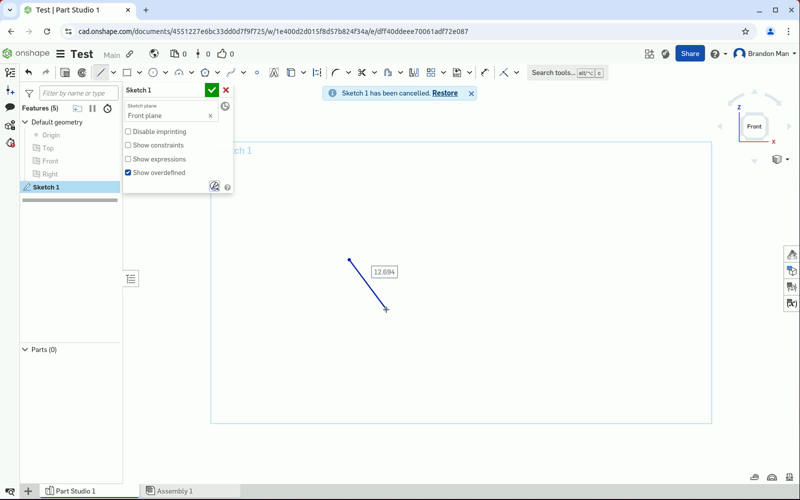
mouse_move(416, 309)
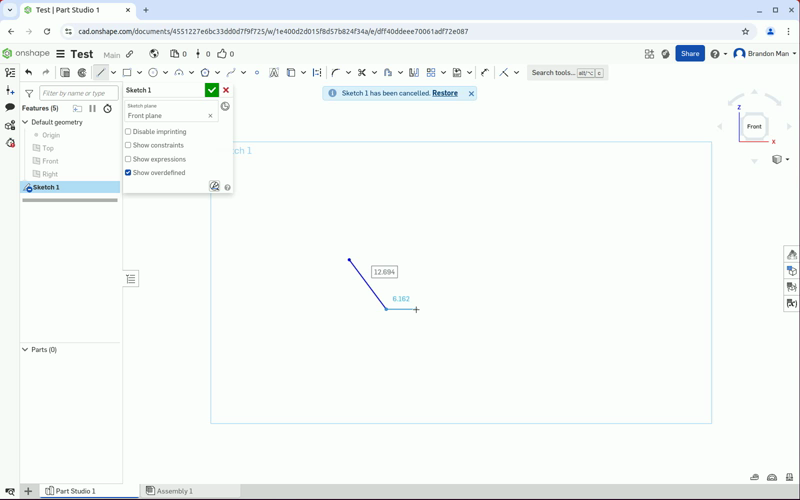
mouse_move(386, 345)
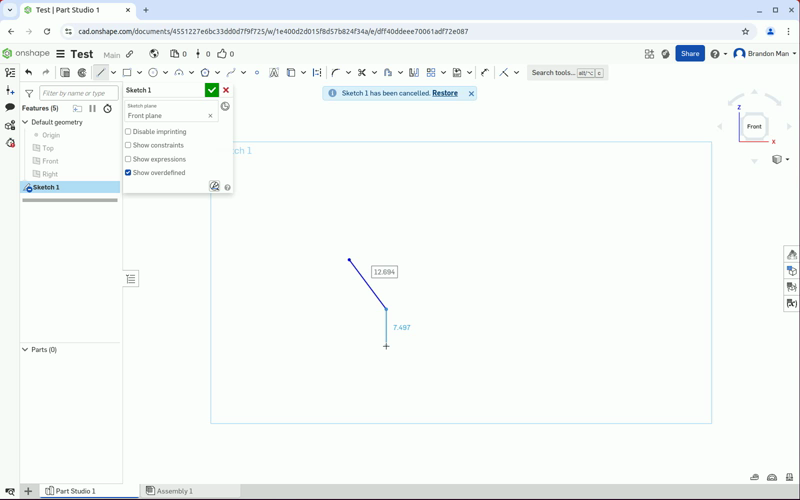
click(386, 345)
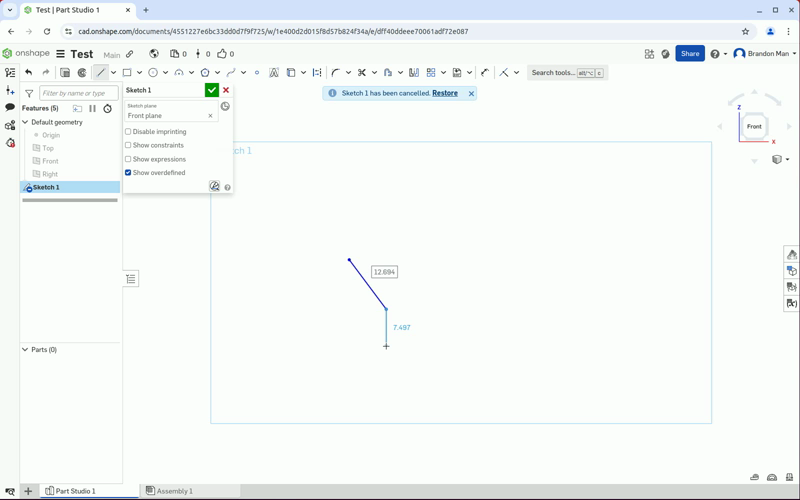
key_up(shift)
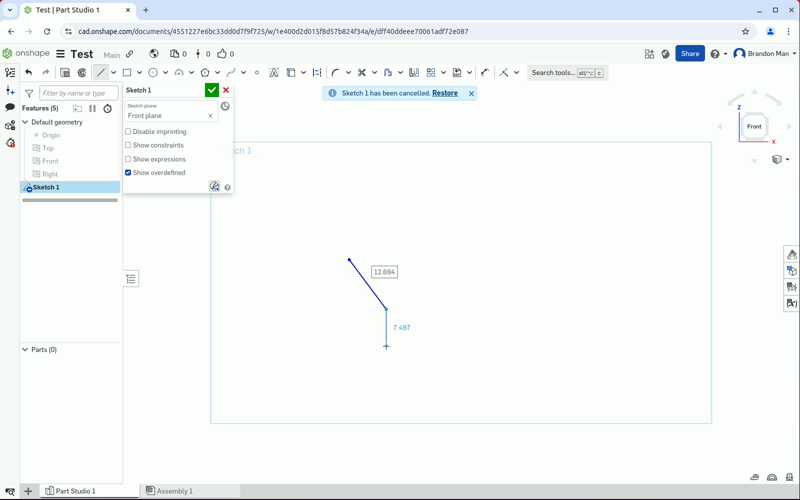
key_down(shift)
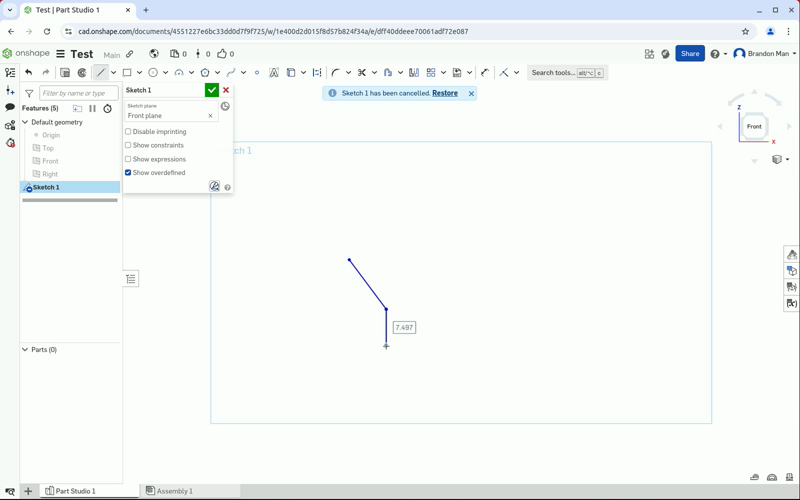
mouse_move(461, 345)
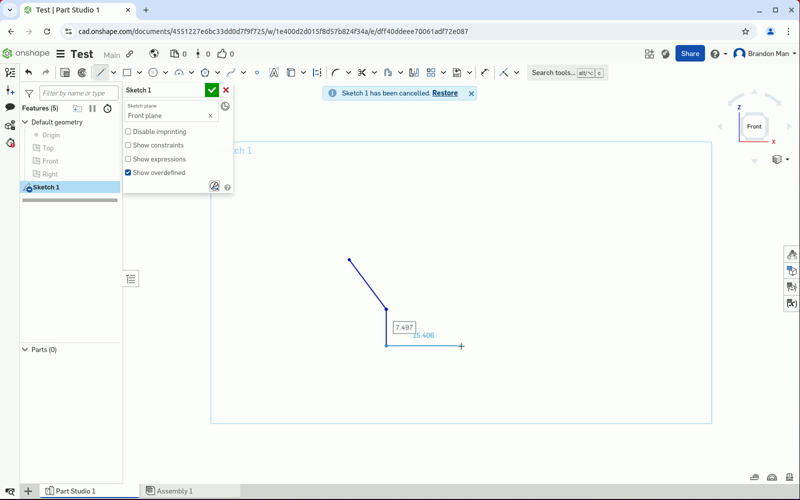
click(461, 345)
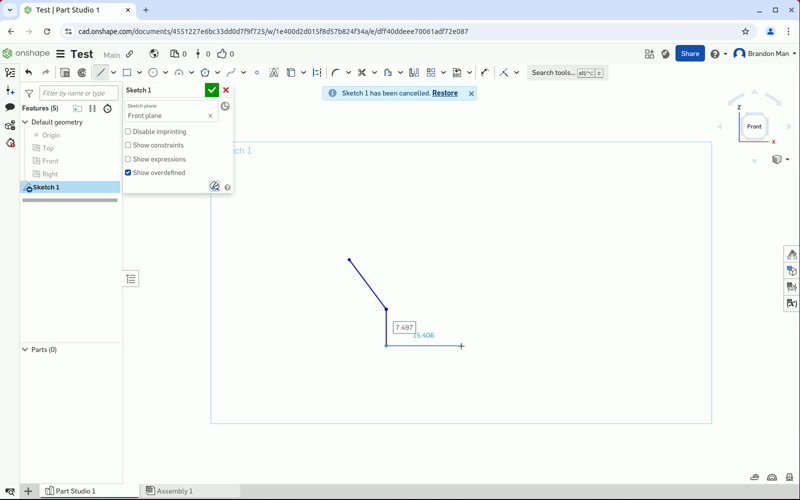
key_up(shift)
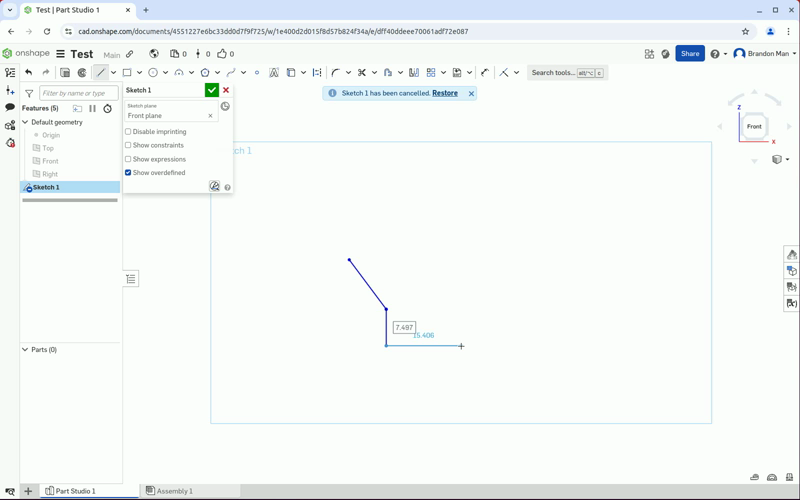
key_down(shift)
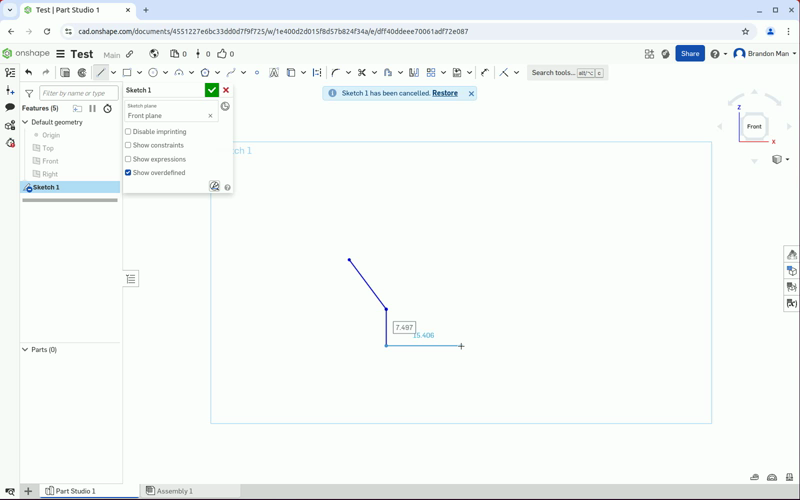
mouse_move(491, 345)
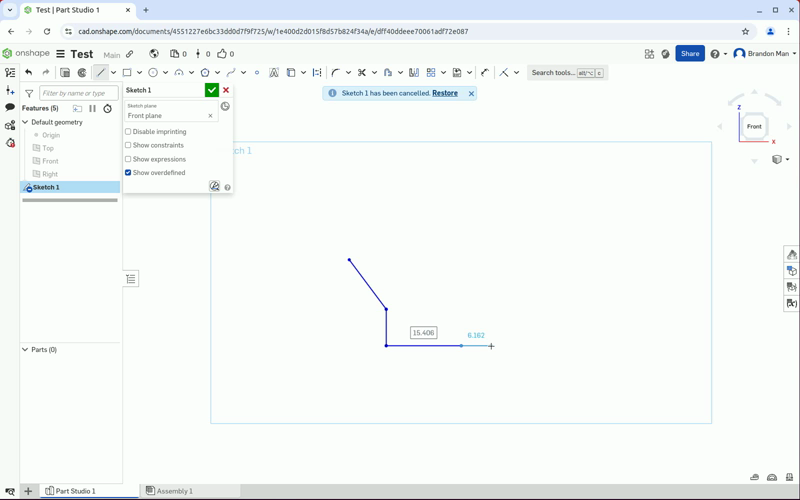
mouse_move(461, 309)
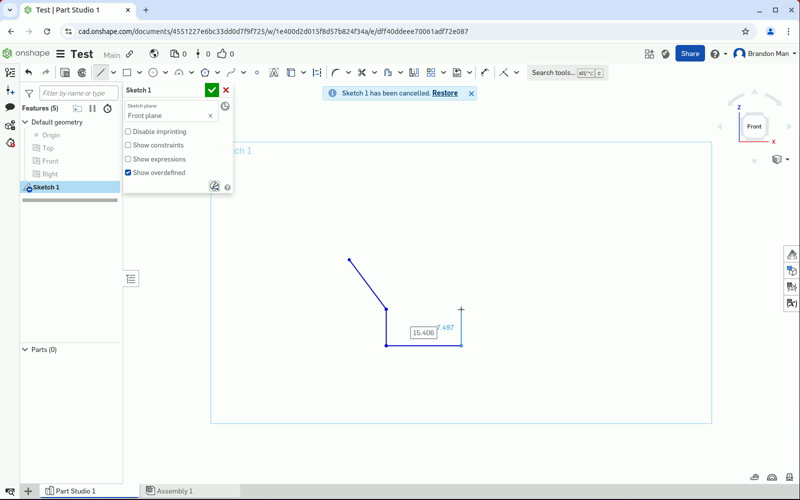
click(461, 309)
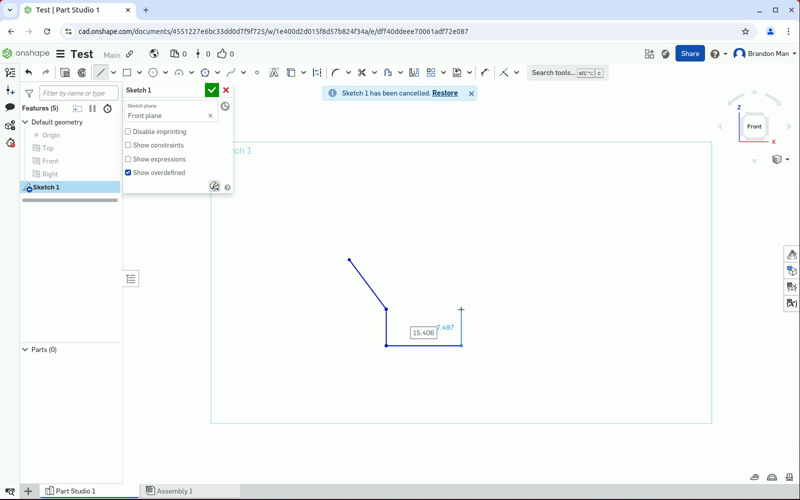
key_up(shift)
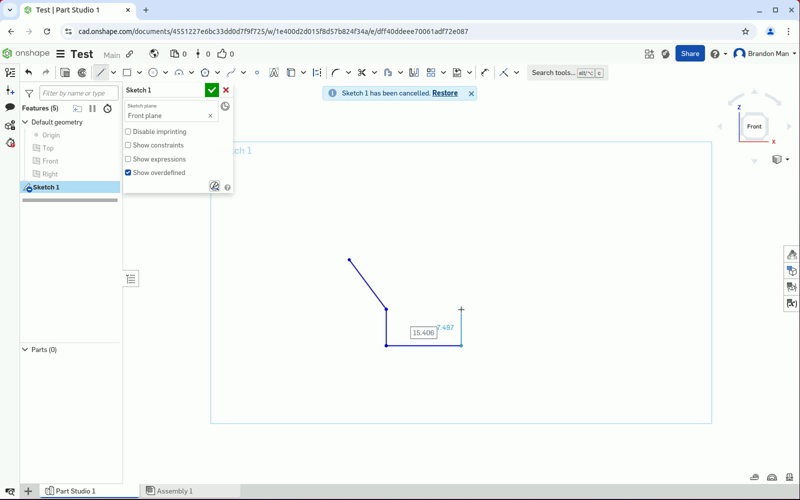
key_down(shift)
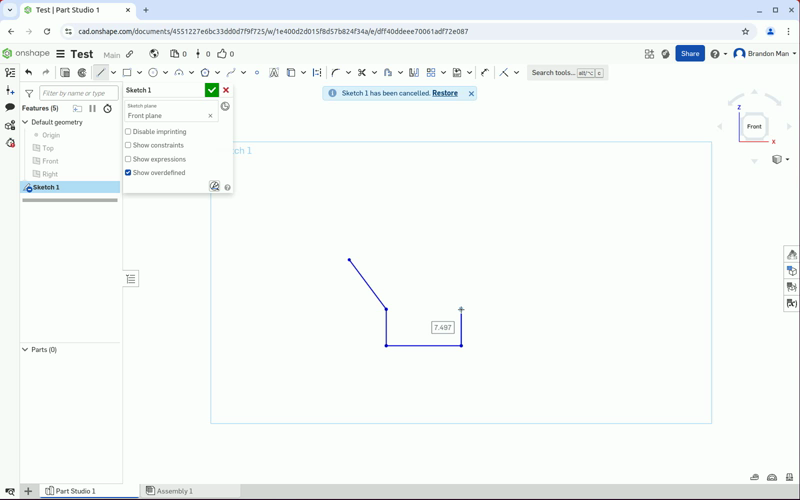
mouse_move(501, 262)
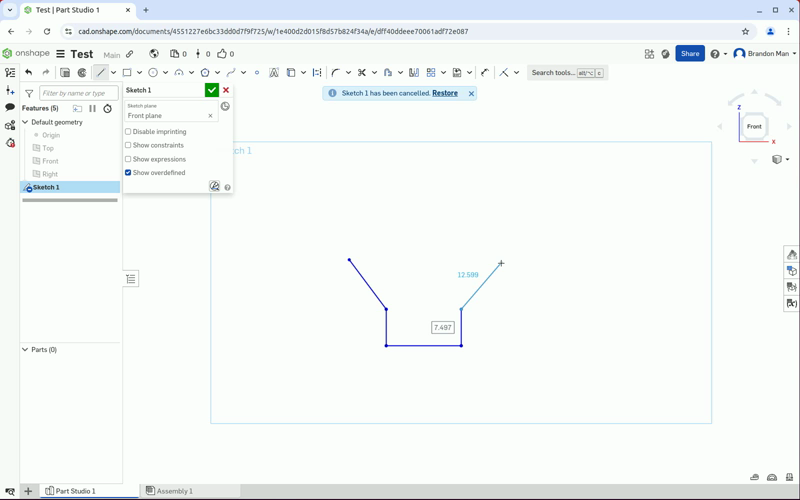
click(501, 262)
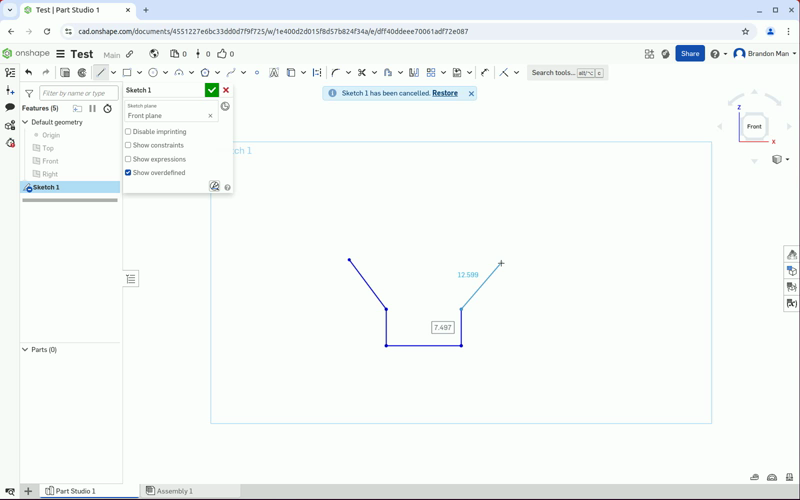
key_up(shift)
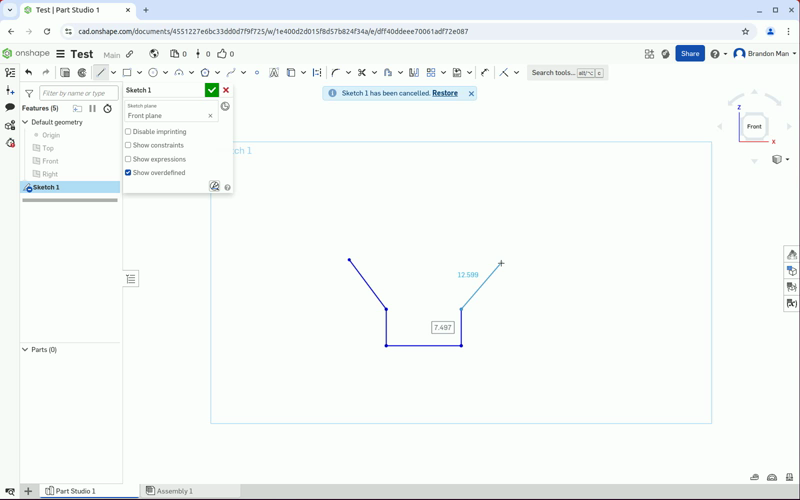
key(esc)
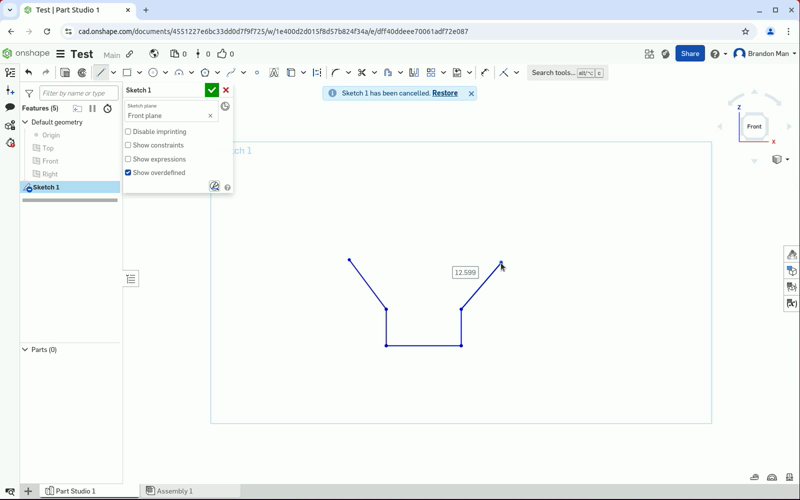
key(a)
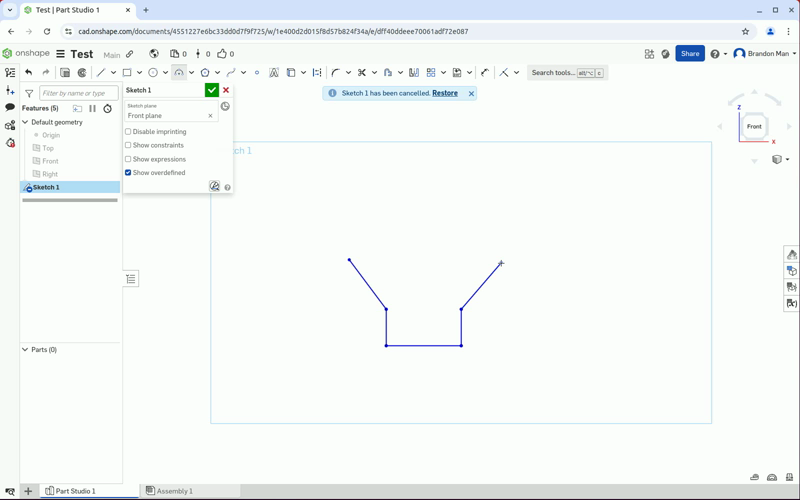
mouse_move(501, 262)
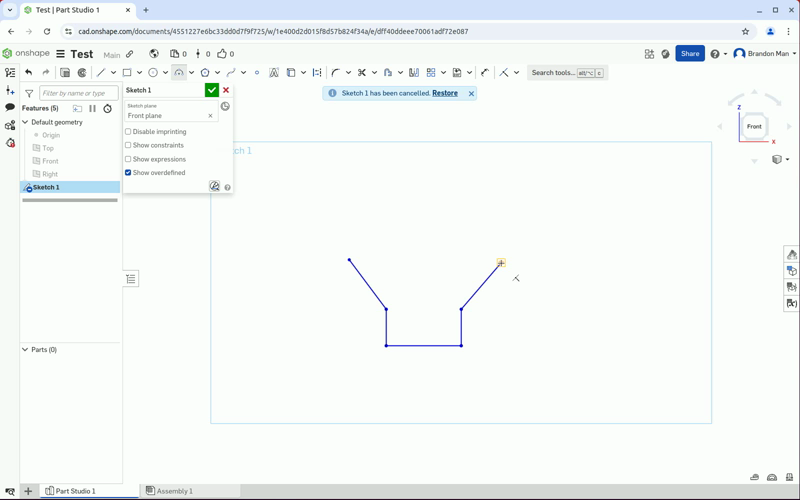
click(501, 262)
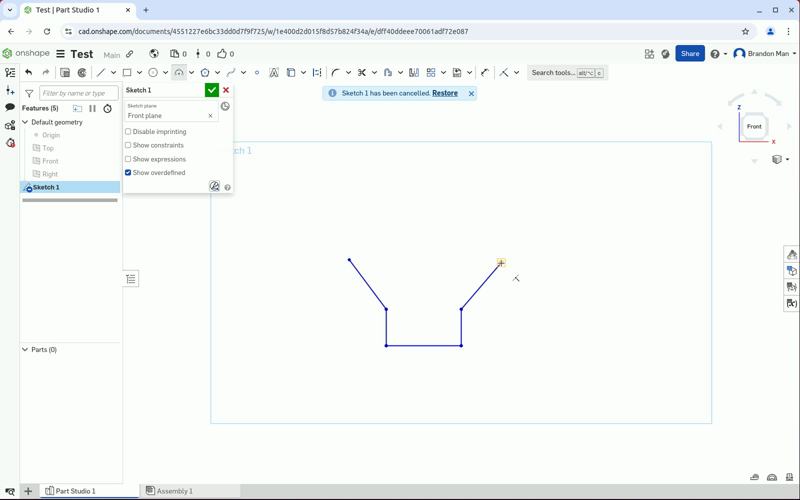
key_down(shift)
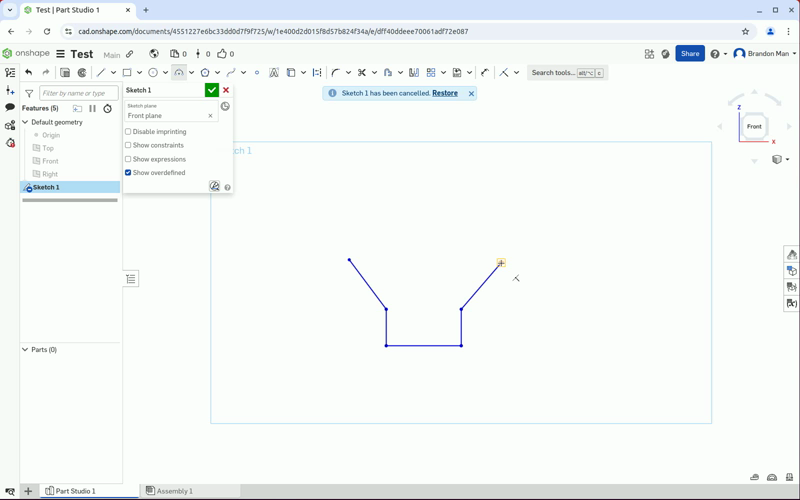
mouse_move(496, 259)
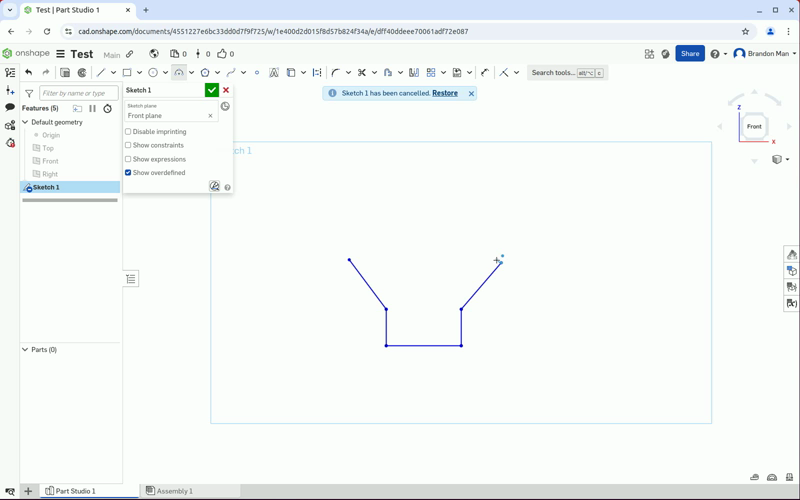
scroll(6)
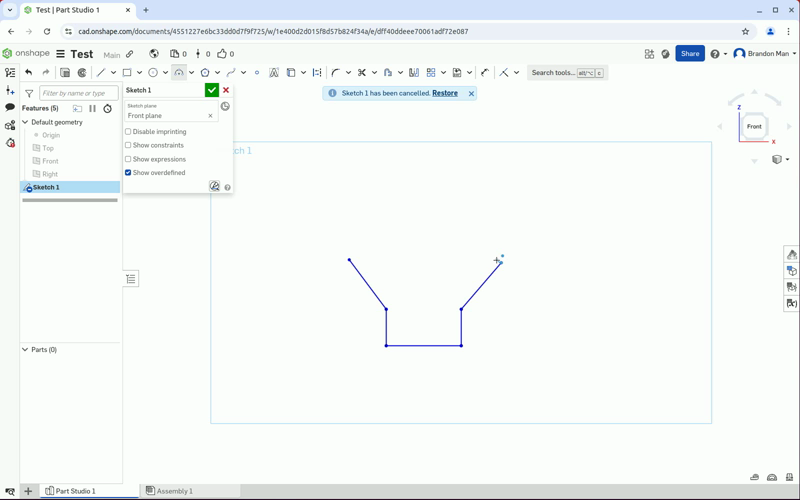
scroll(6)
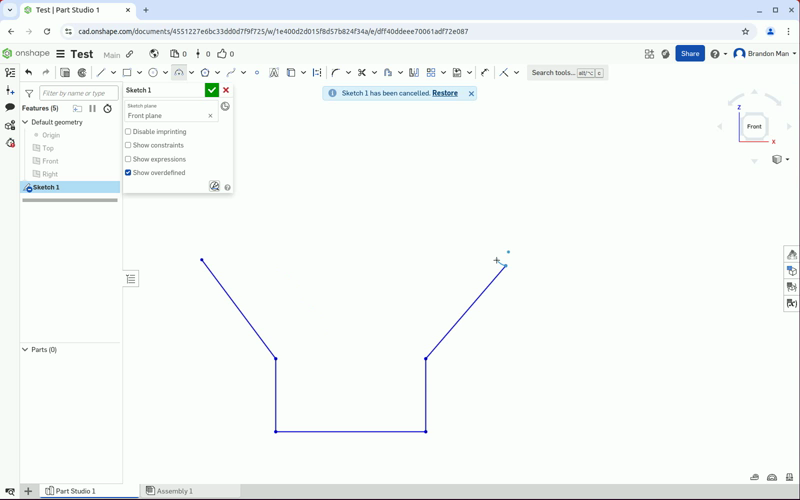
scroll(6)
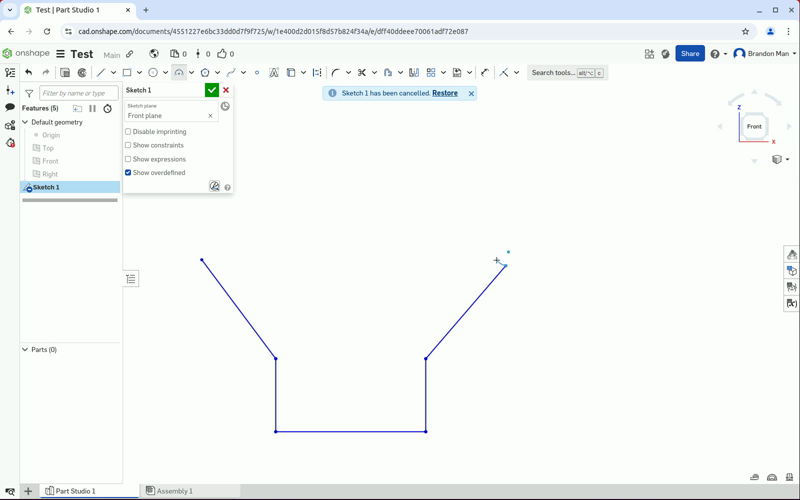
scroll(6)
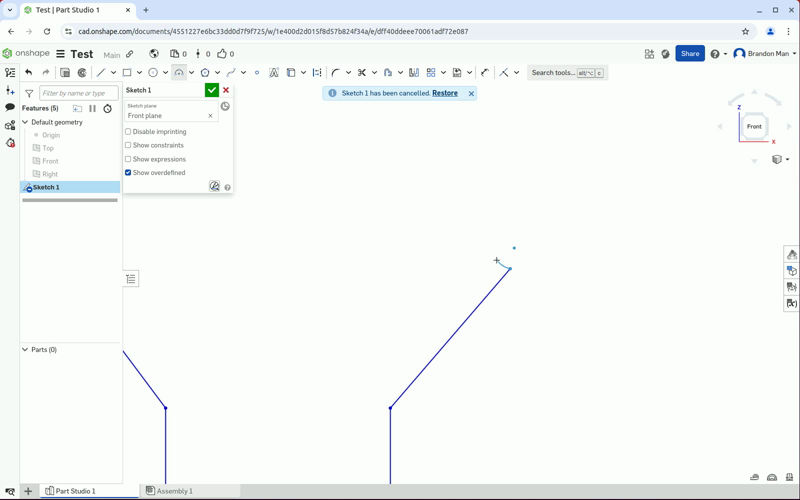
scroll(6)
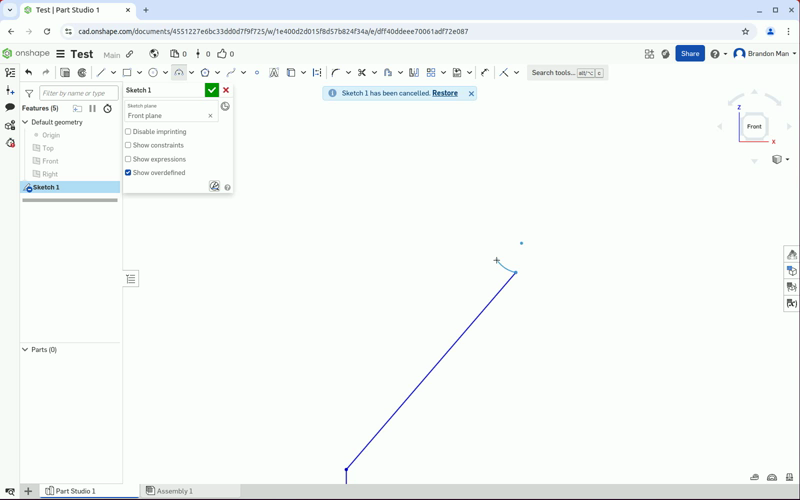
scroll(6)
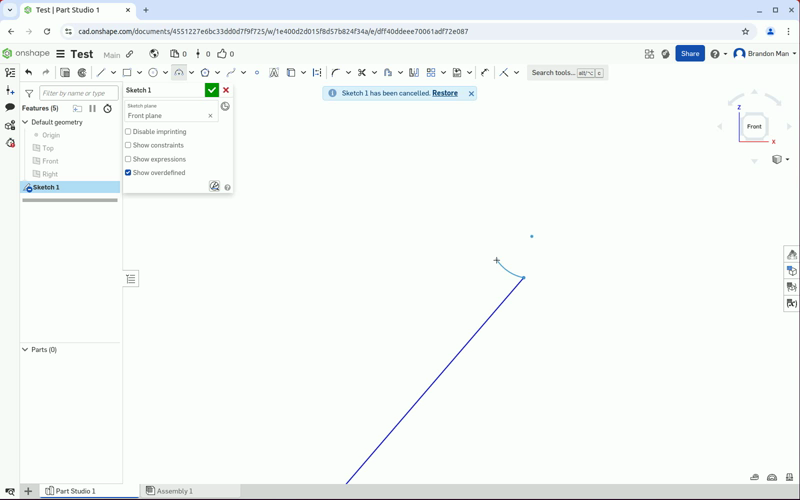
scroll(6)
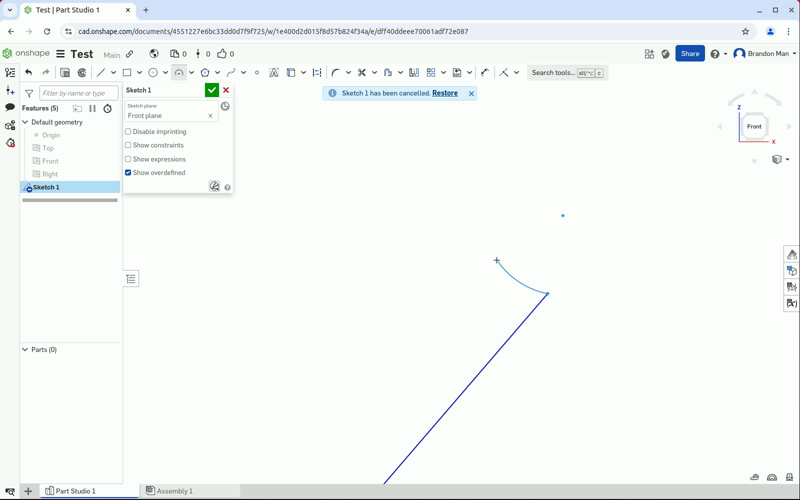
click(496, 259)
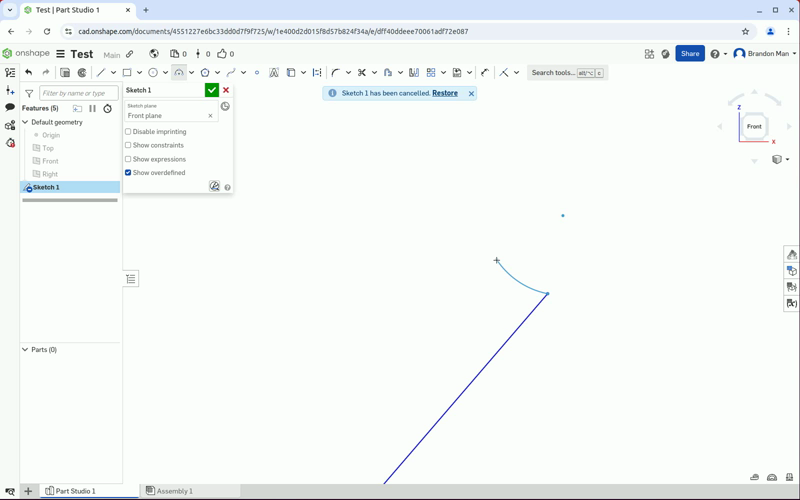
scroll(-6)
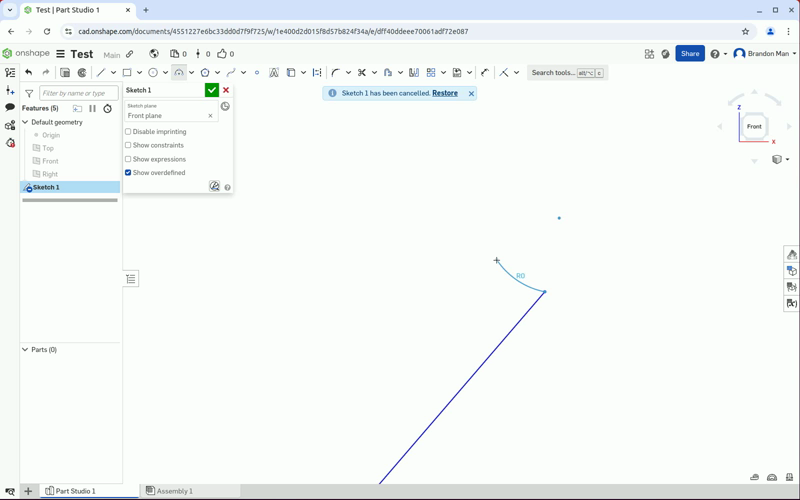
scroll(-6)
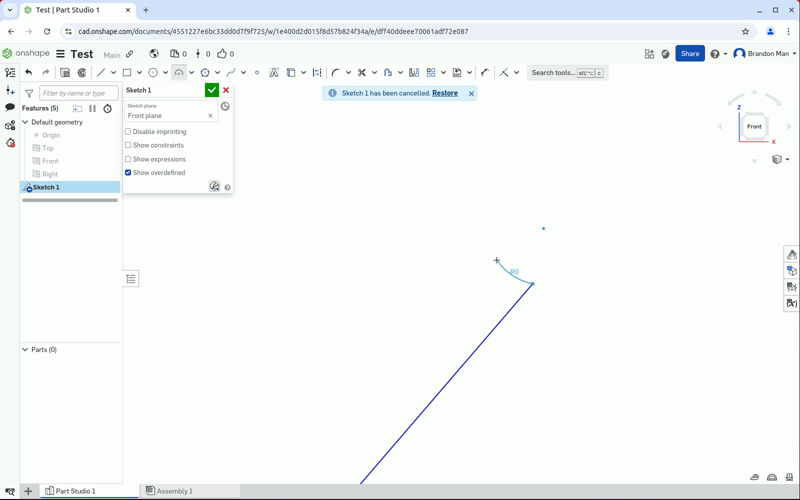
scroll(-6)
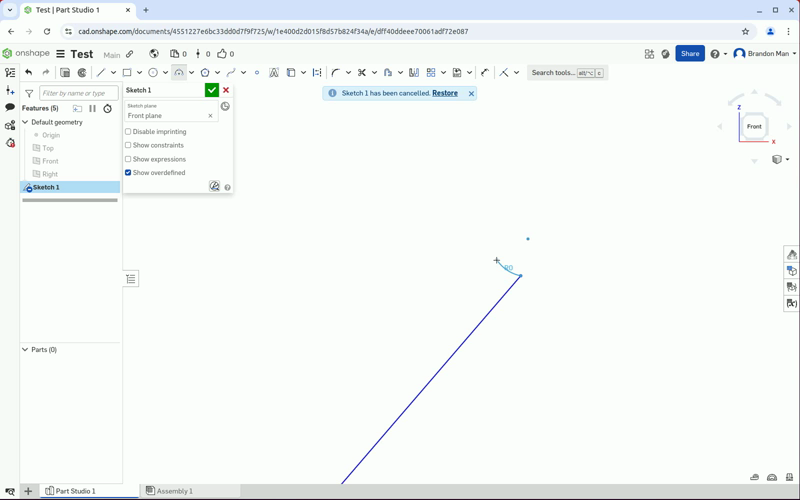
scroll(-6)
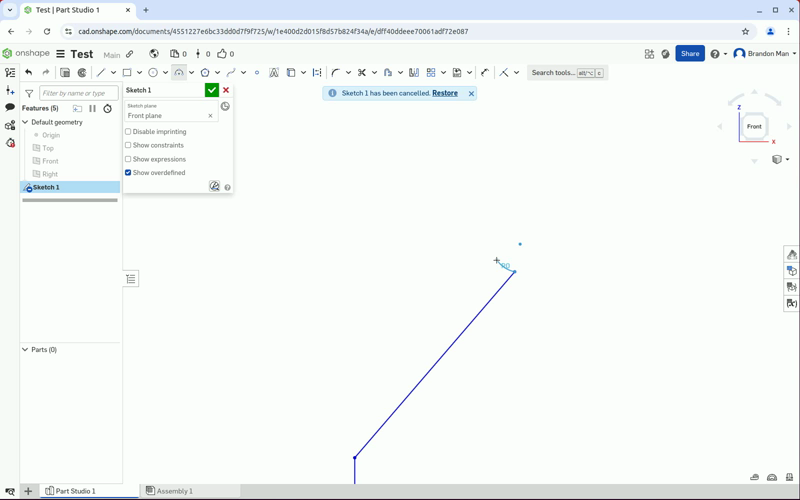
scroll(-6)
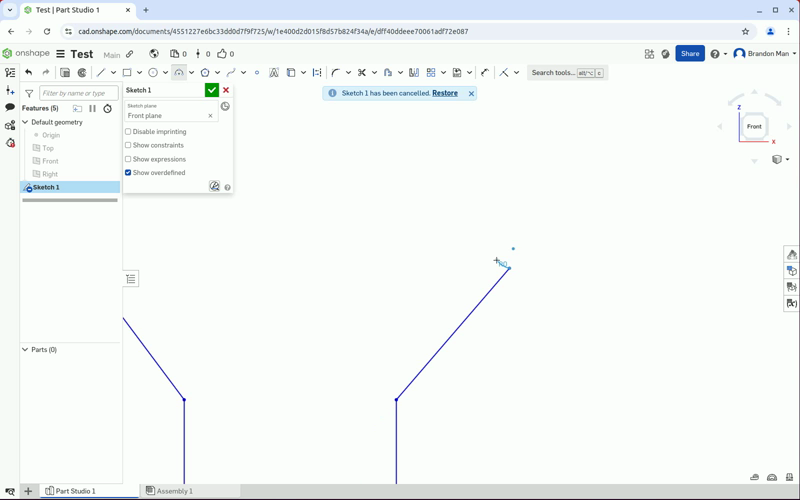
scroll(-6)
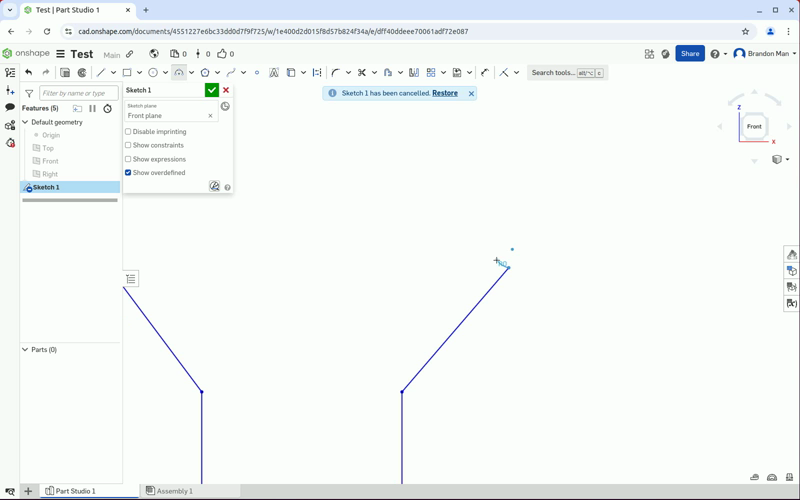
scroll(-6)
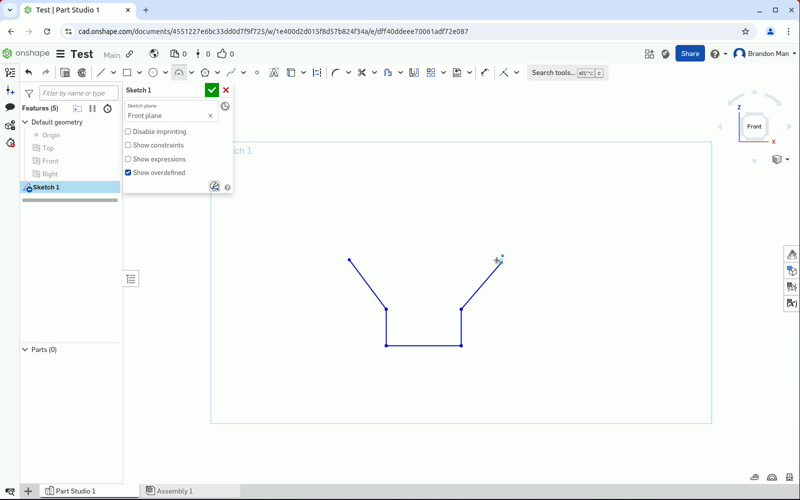
mouse_move(497, 263)
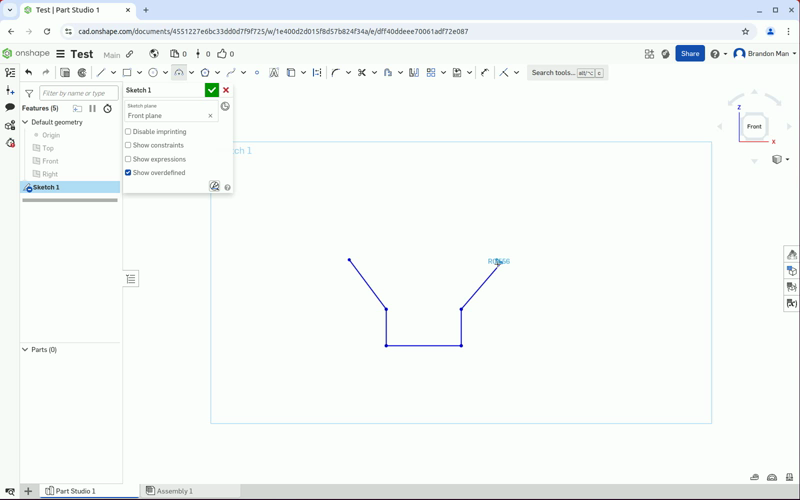
scroll(6)
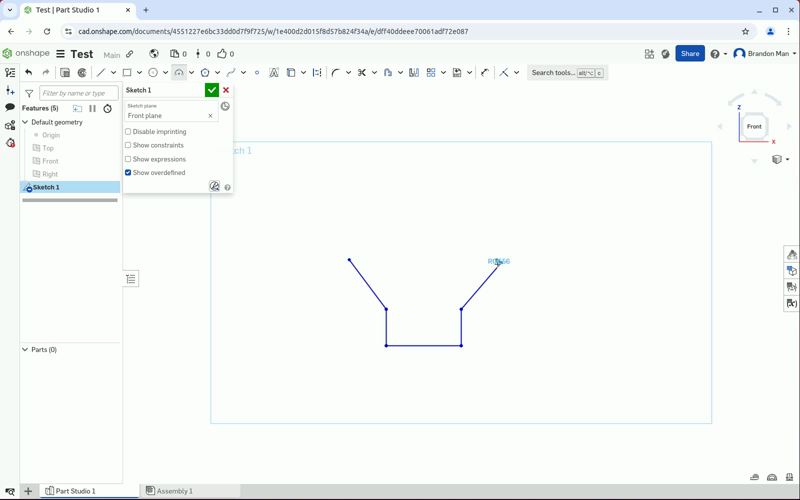
scroll(6)
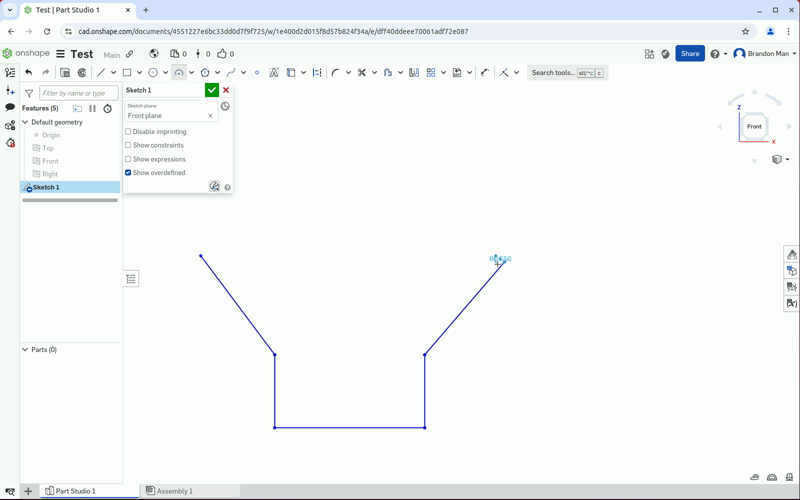
scroll(6)
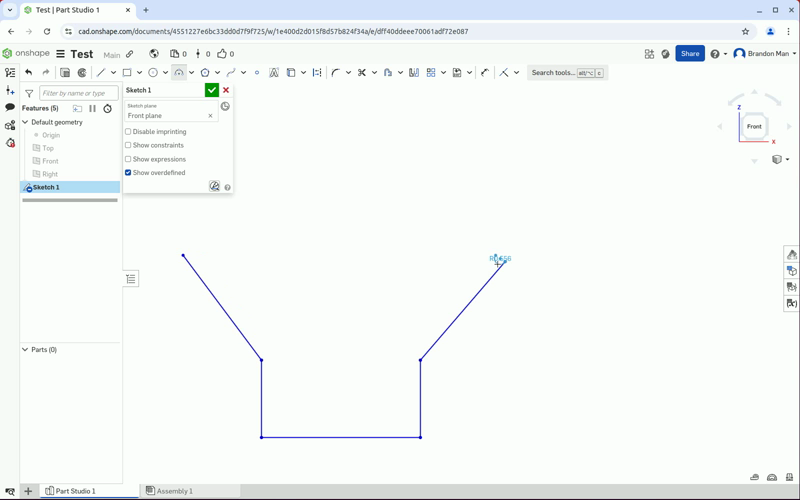
scroll(6)
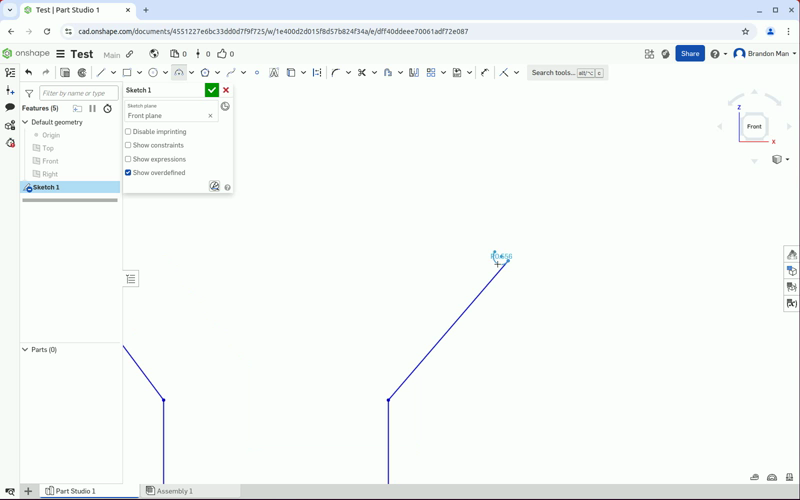
scroll(6)
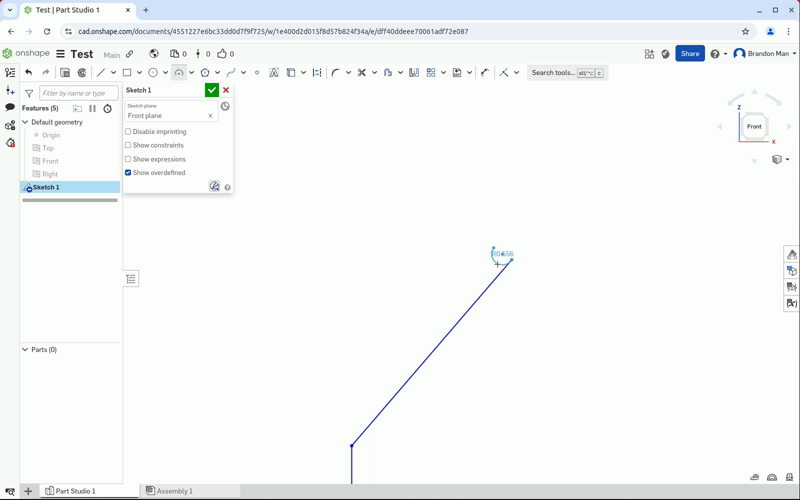
scroll(6)
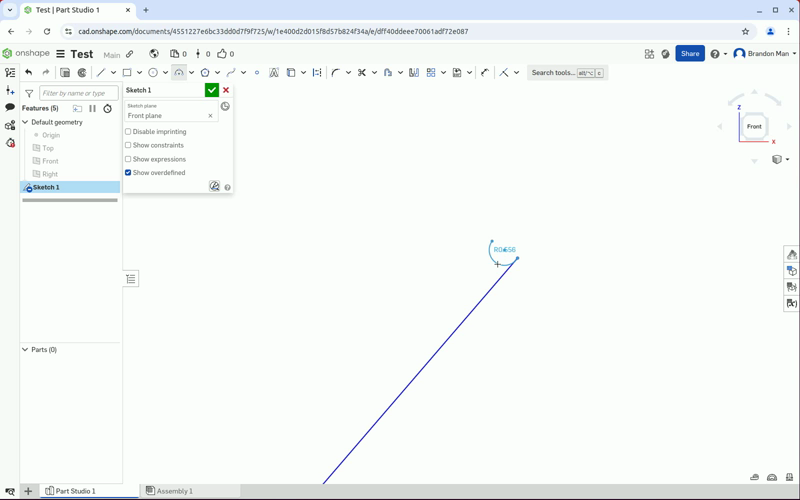
scroll(6)
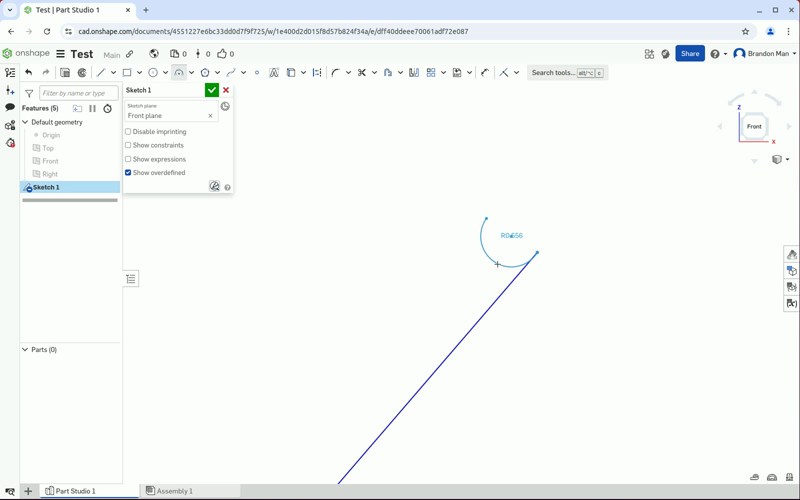
click(497, 263)
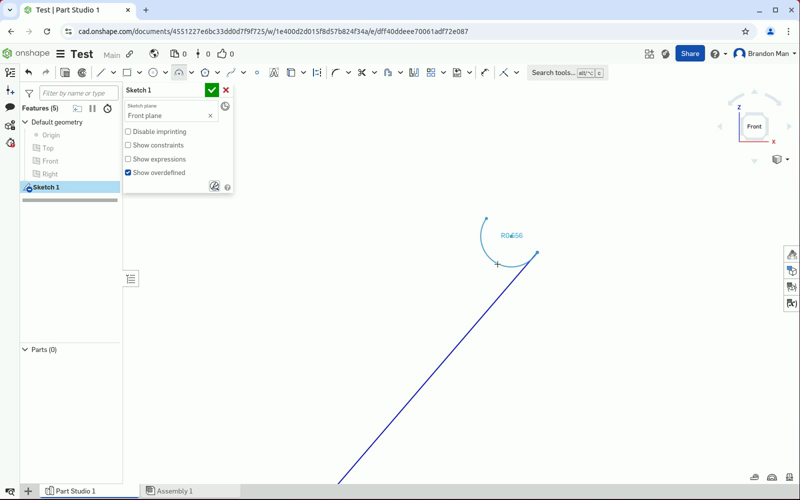
scroll(-6)
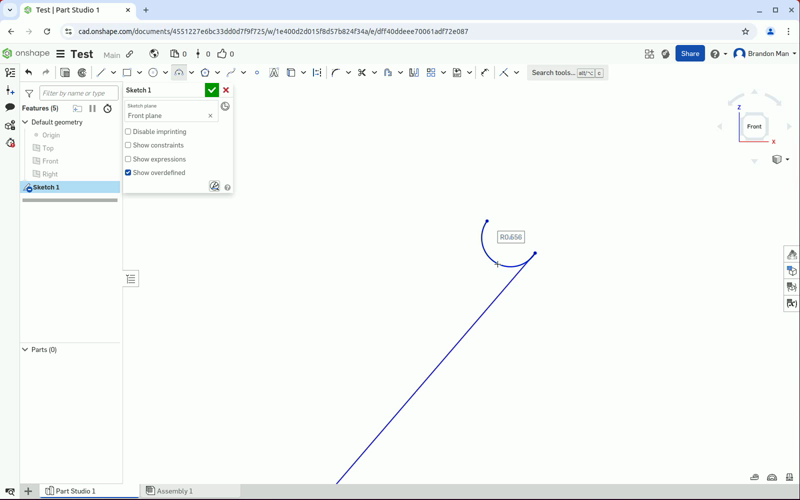
scroll(-6)
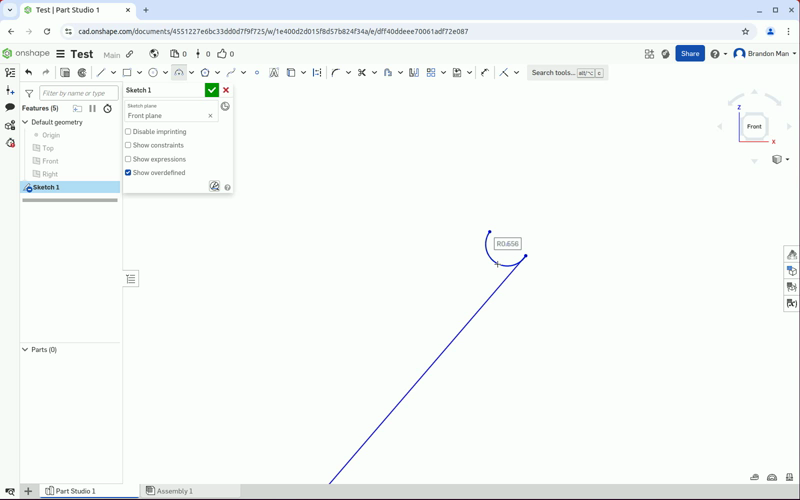
scroll(-6)
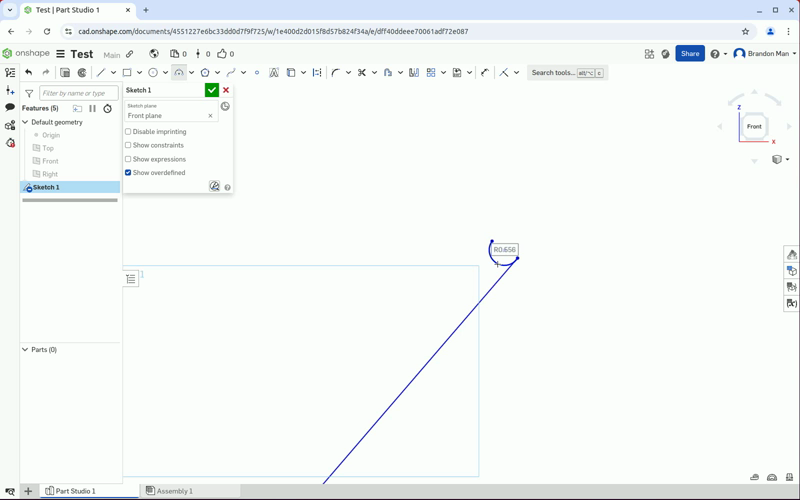
scroll(-6)
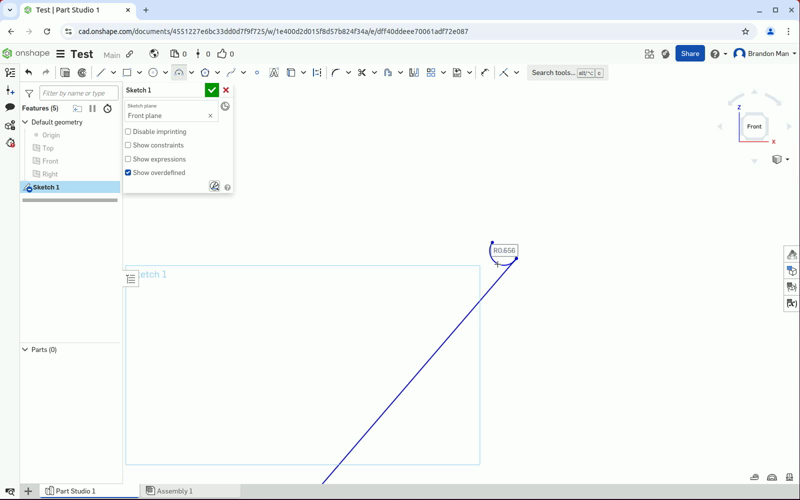
scroll(-6)
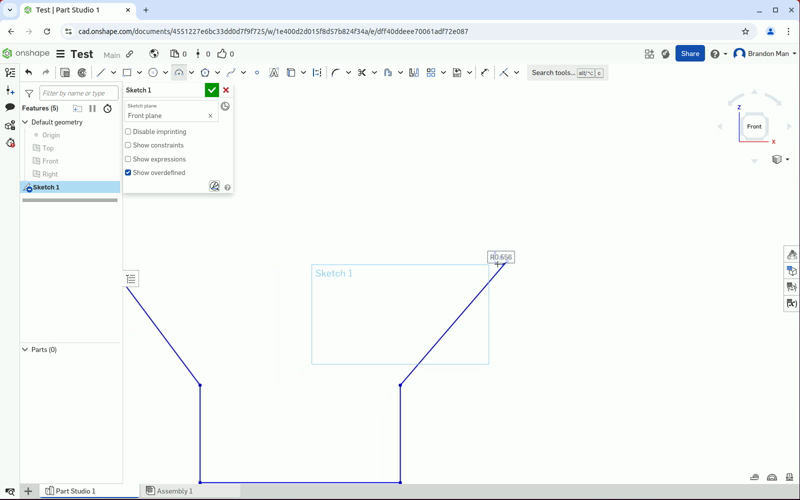
scroll(-6)
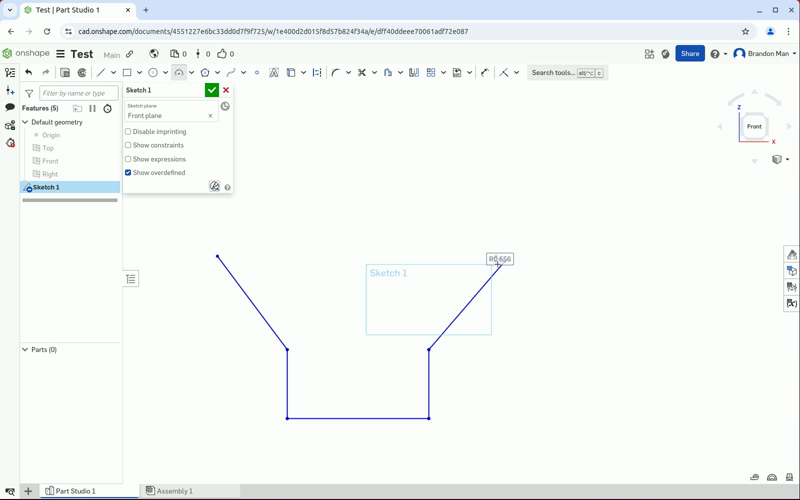
scroll(-6)
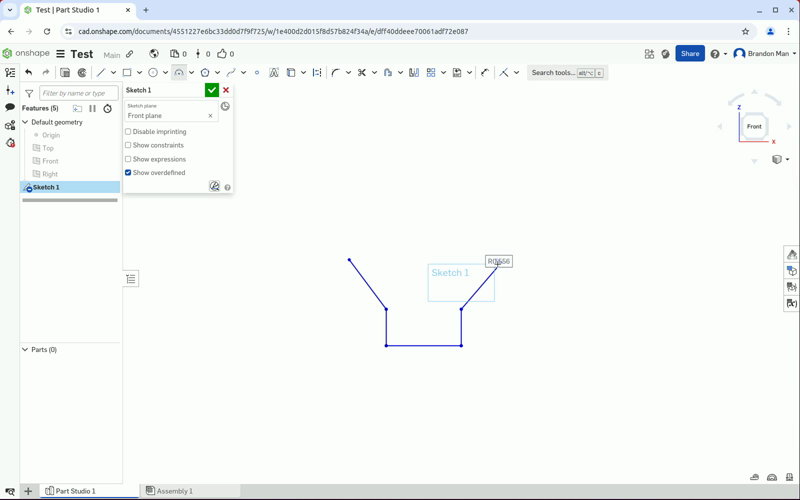
key_up(shift)
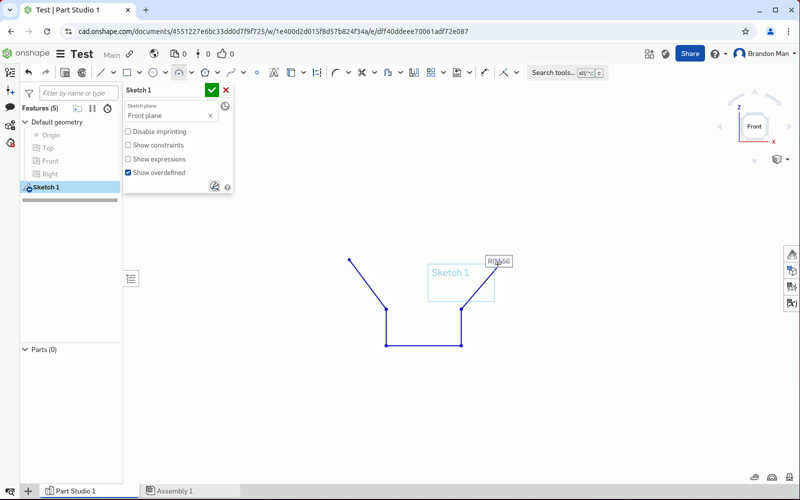
key(esc)
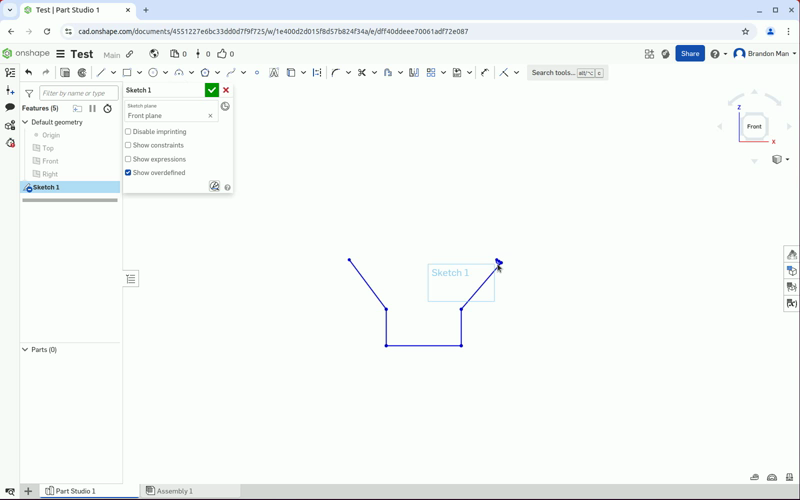
key(l)
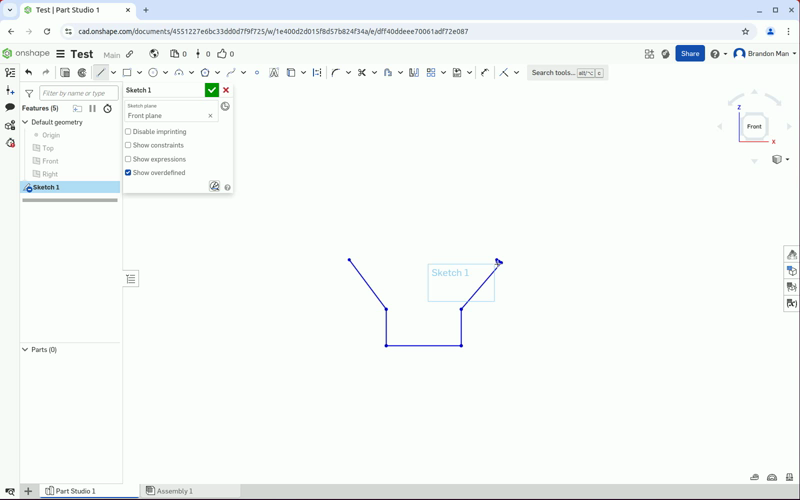
mouse_move(496, 259)
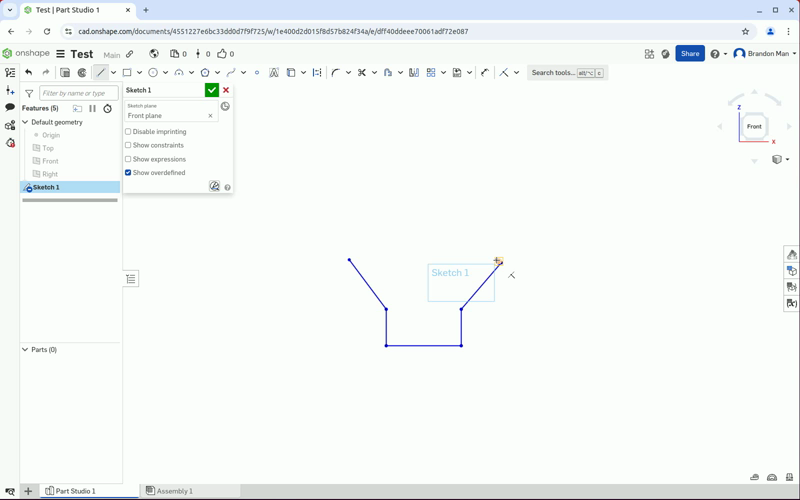
scroll(6)
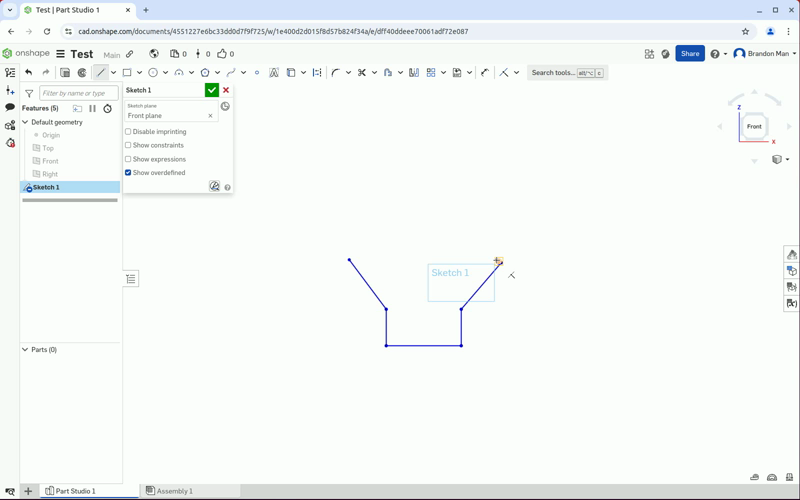
scroll(6)
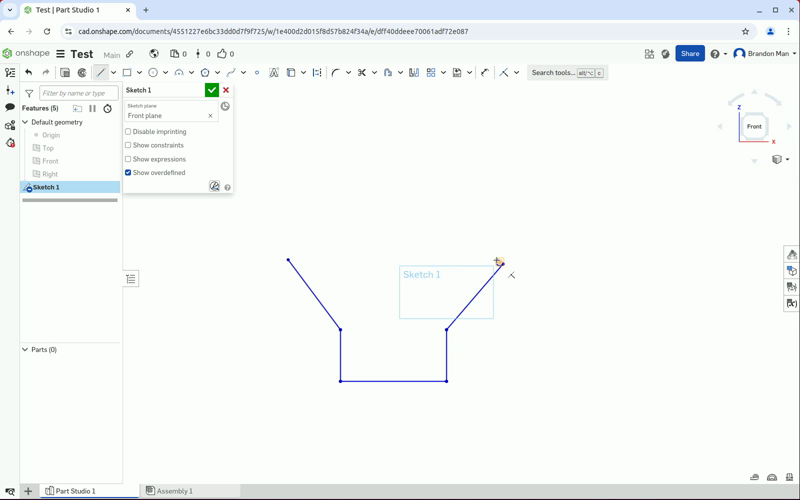
scroll(6)
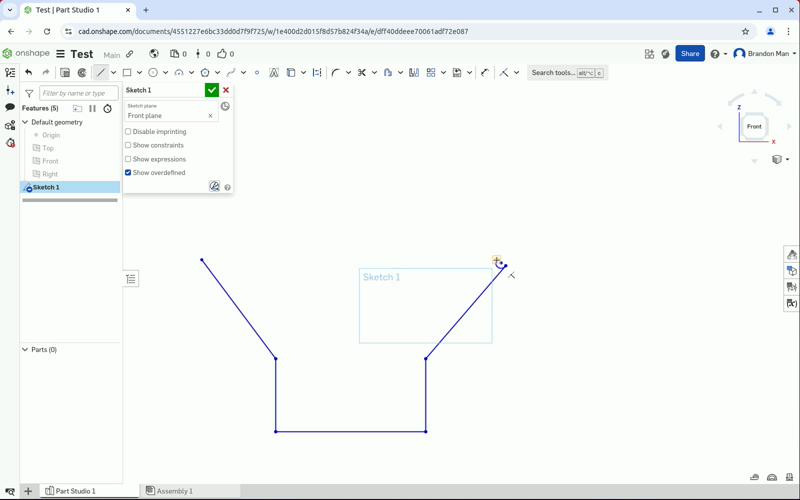
scroll(6)
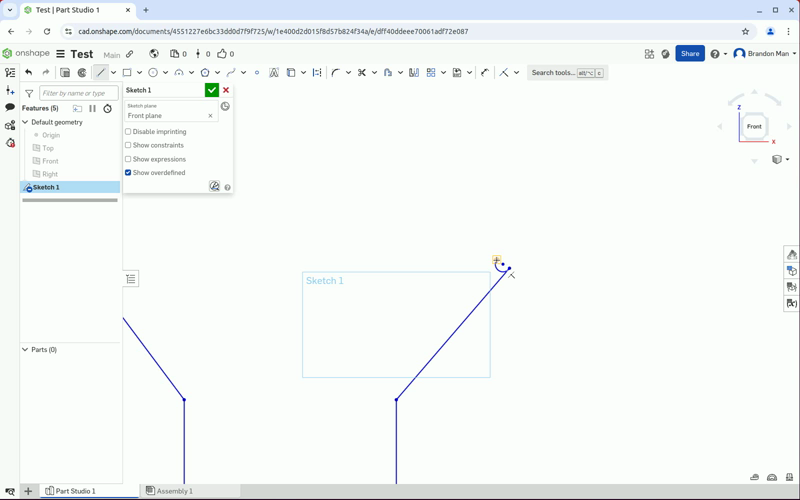
scroll(6)
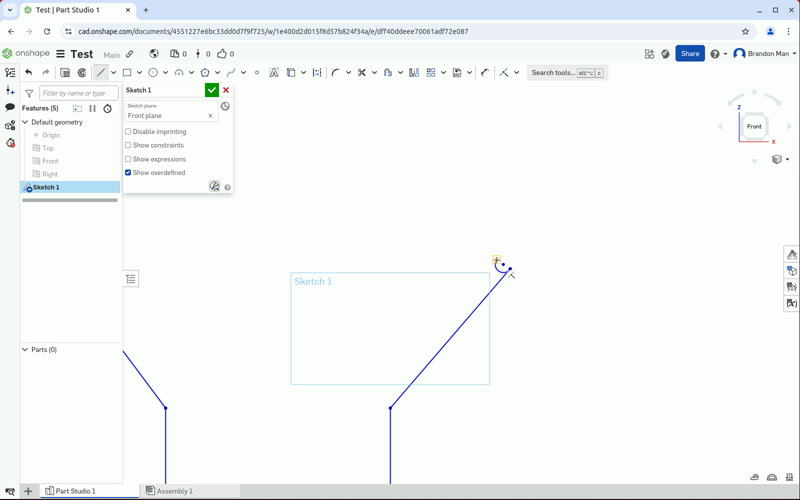
scroll(6)
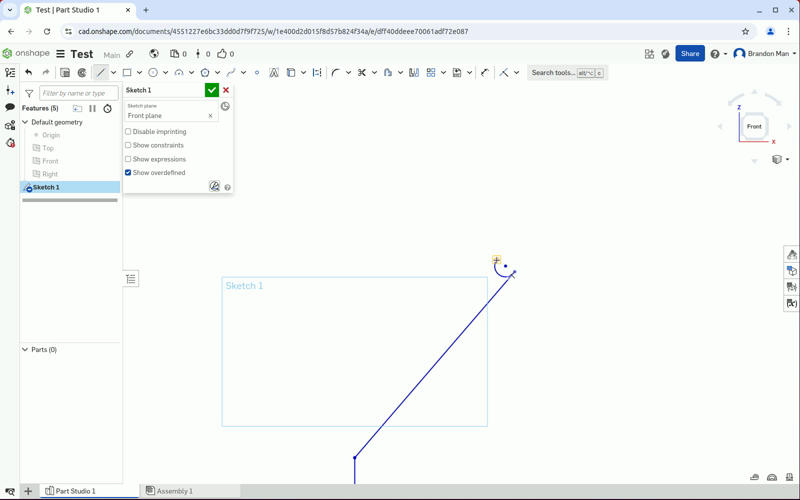
scroll(6)
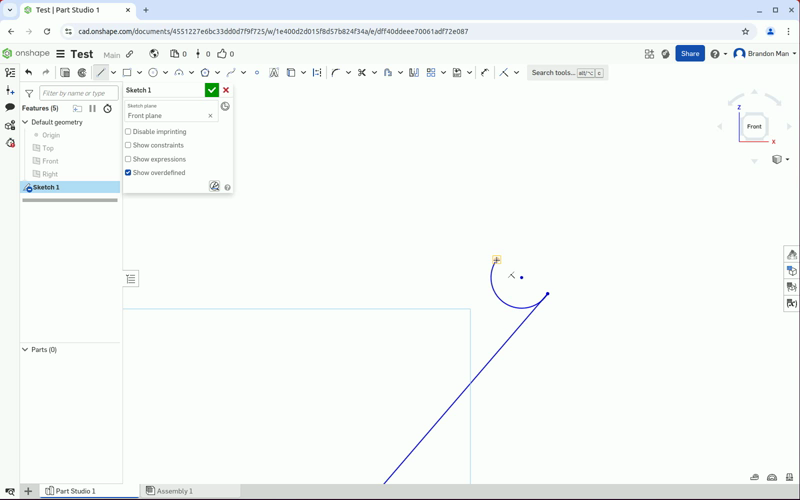
click(496, 259)
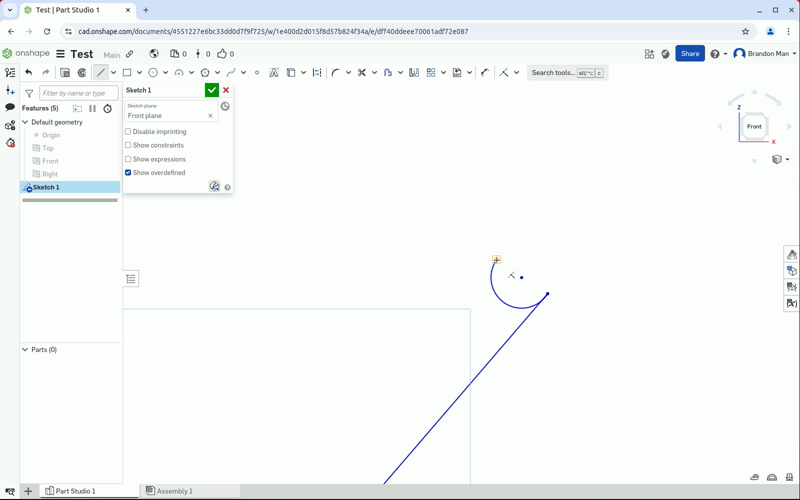
scroll(-6)
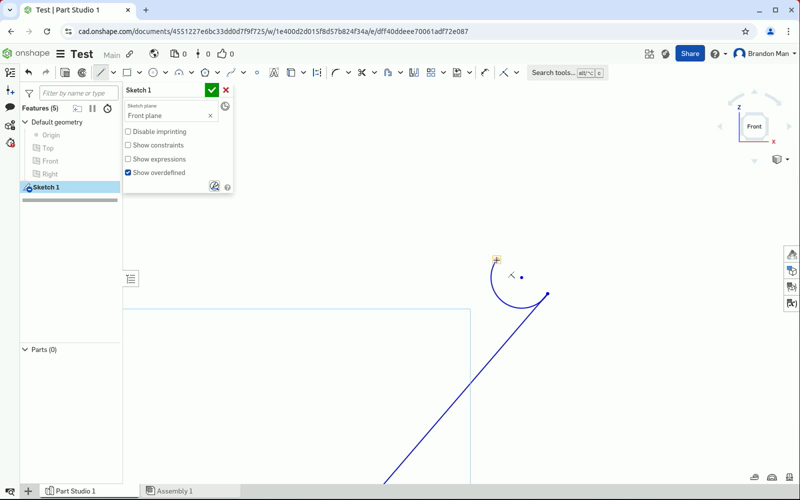
scroll(-6)
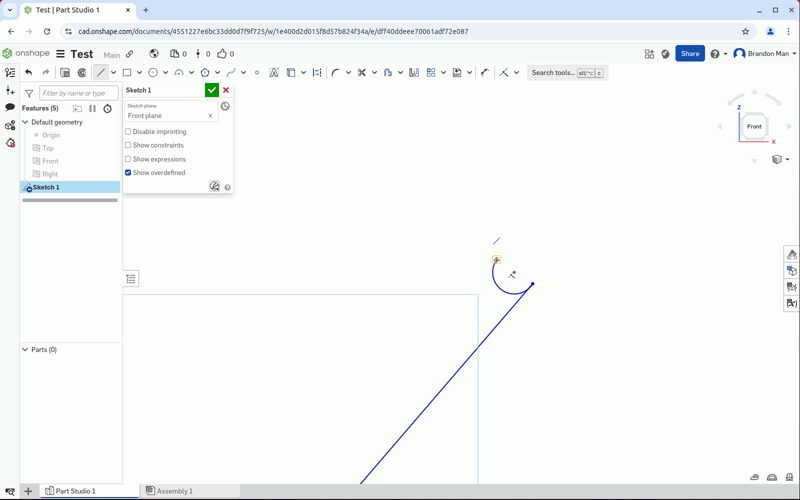
scroll(-6)
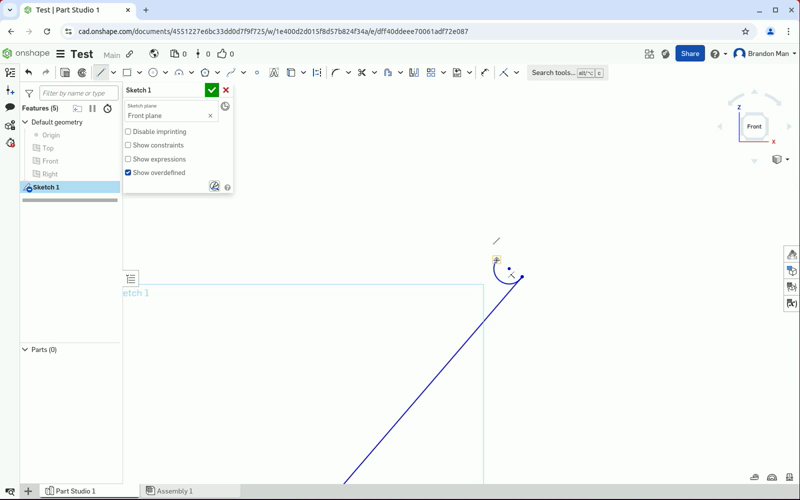
scroll(-6)
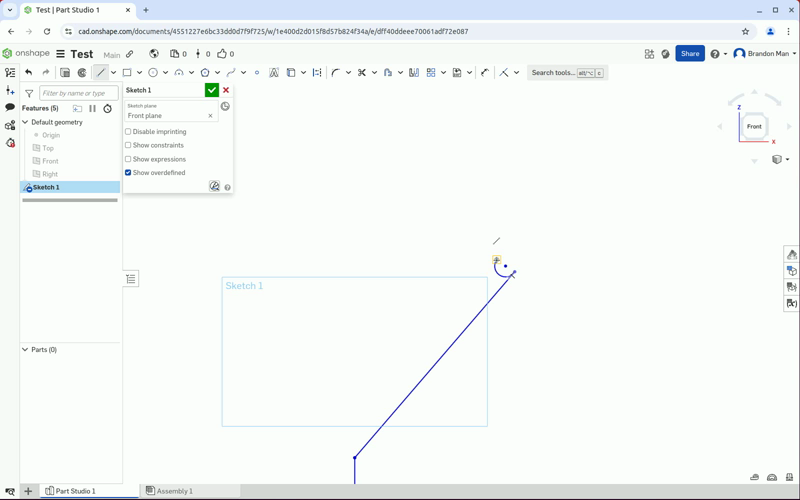
scroll(-6)
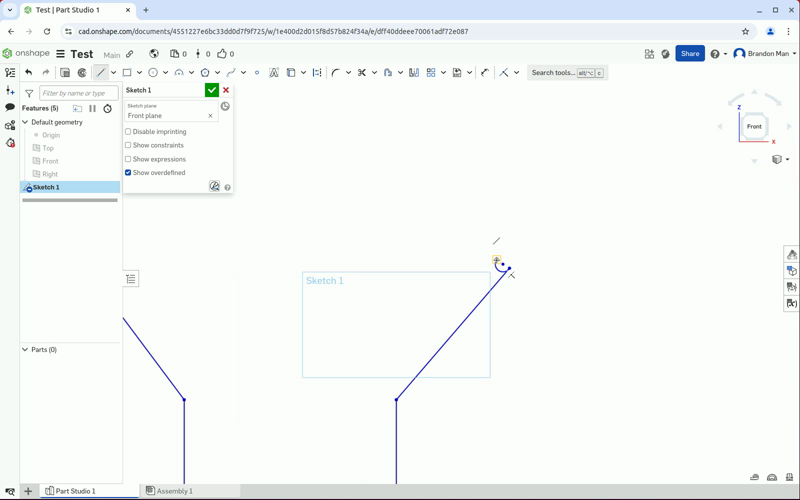
scroll(-6)
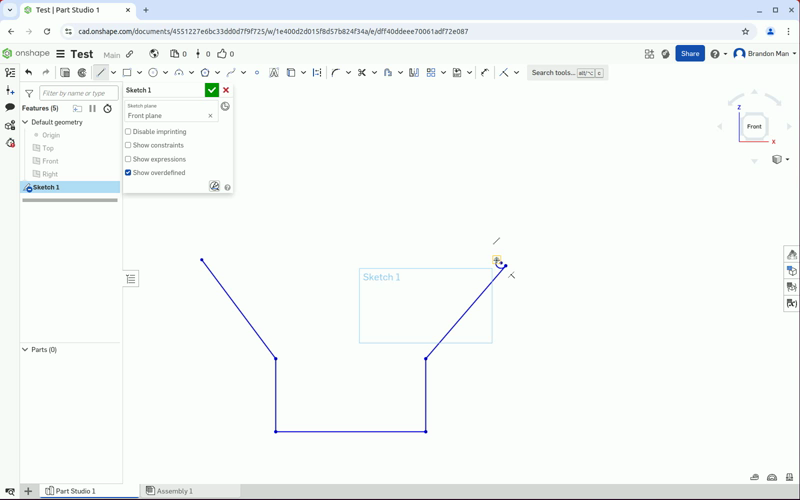
scroll(-6)
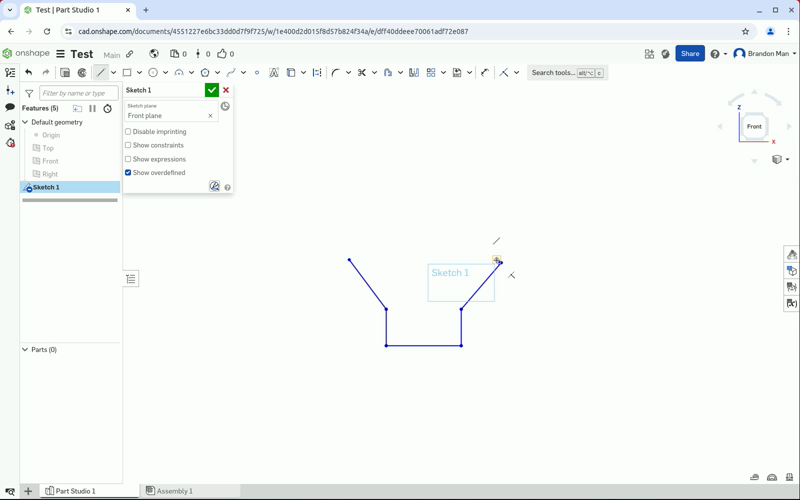
key_down(shift)
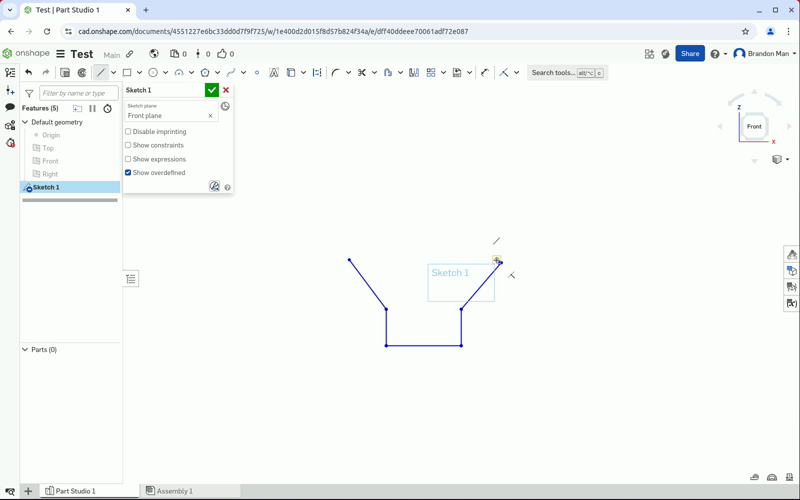
mouse_move(422, 309)
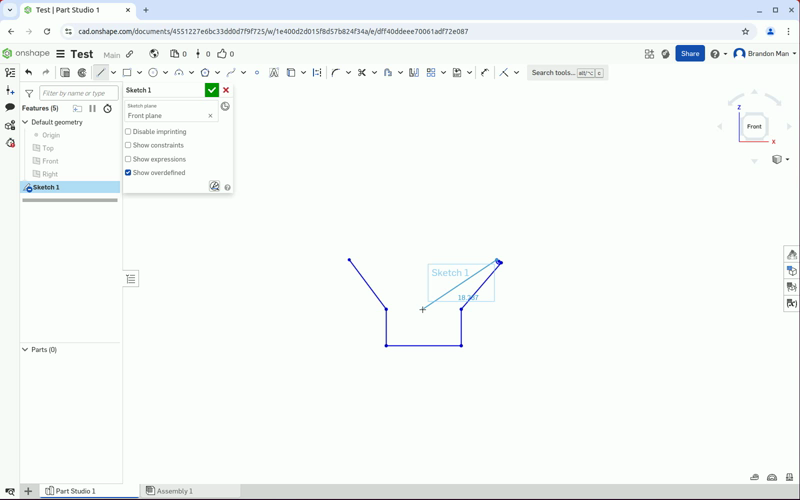
click(422, 309)
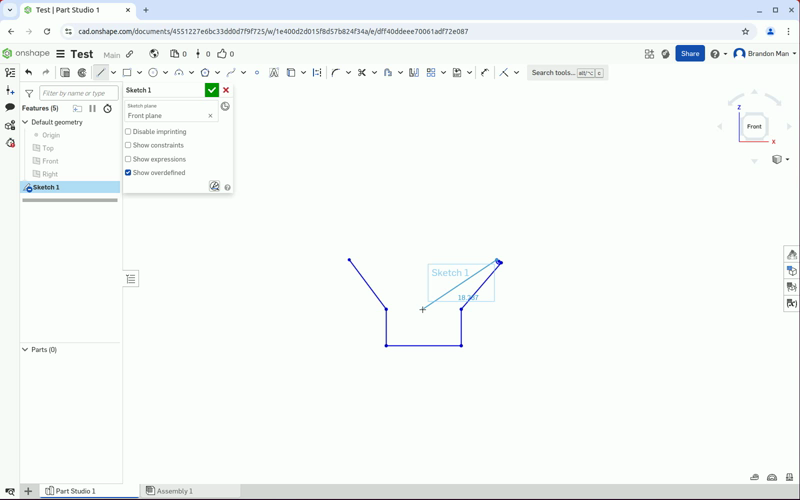
key_up(shift)
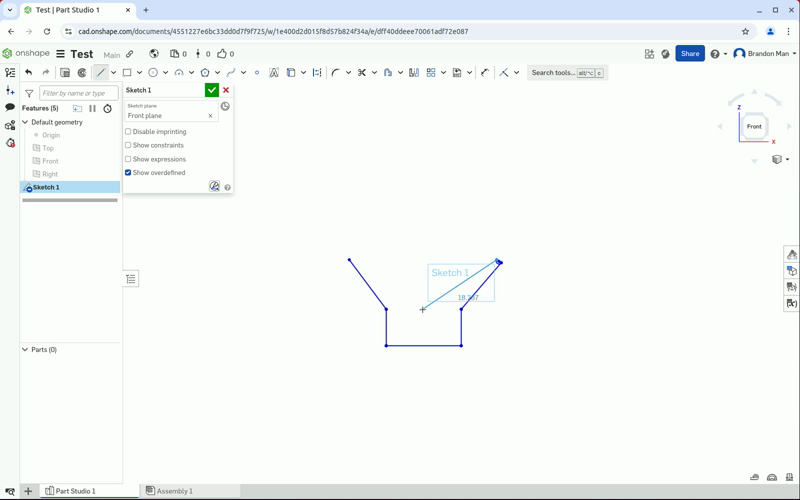
key_down(shift)
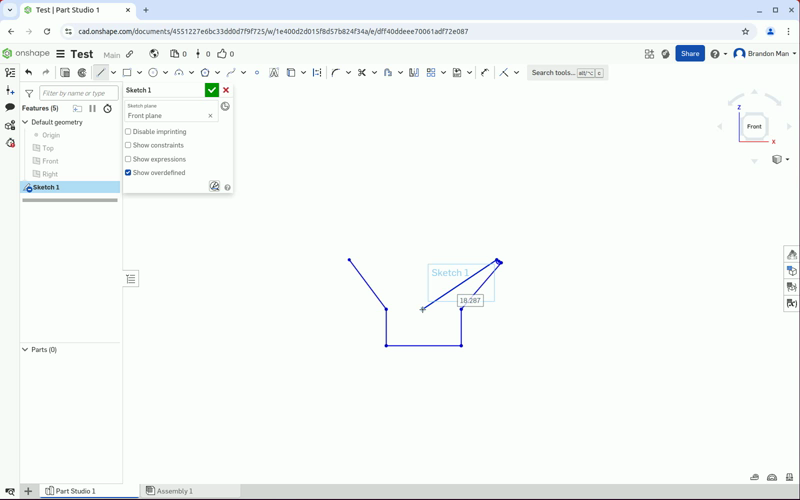
mouse_move(352, 254)
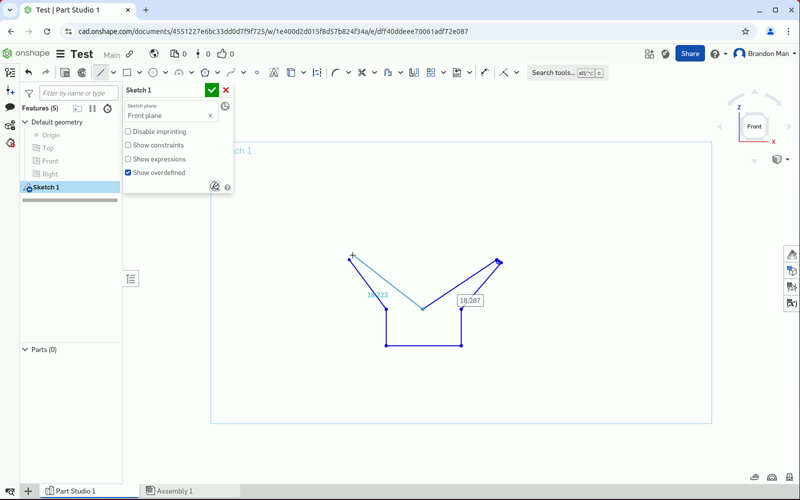
click(352, 254)
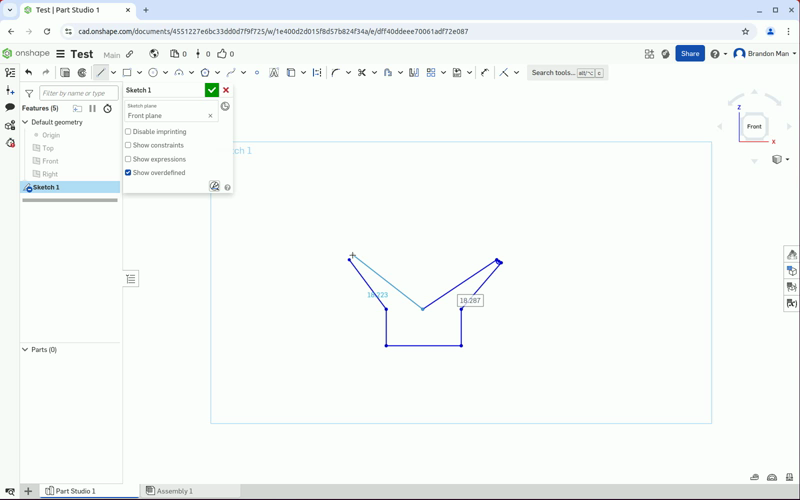
key_up(shift)
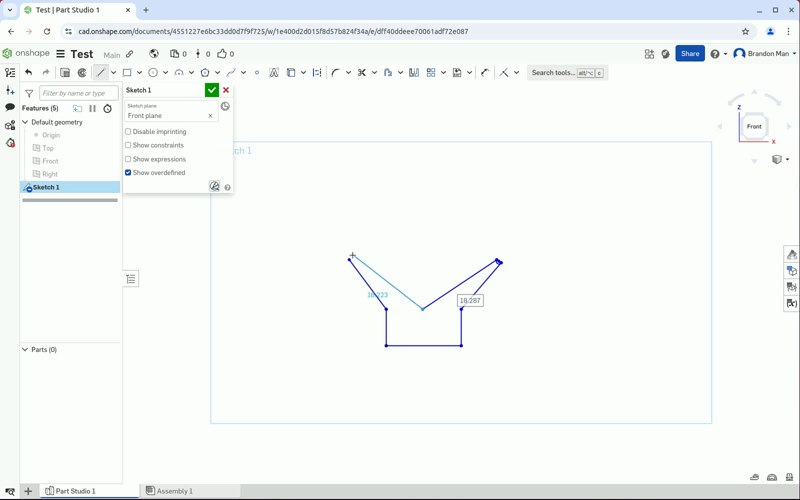
key(esc)
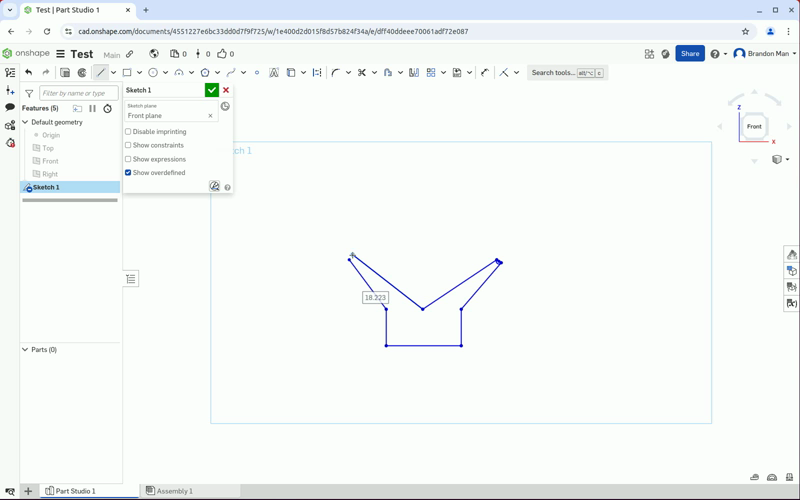
key(a)
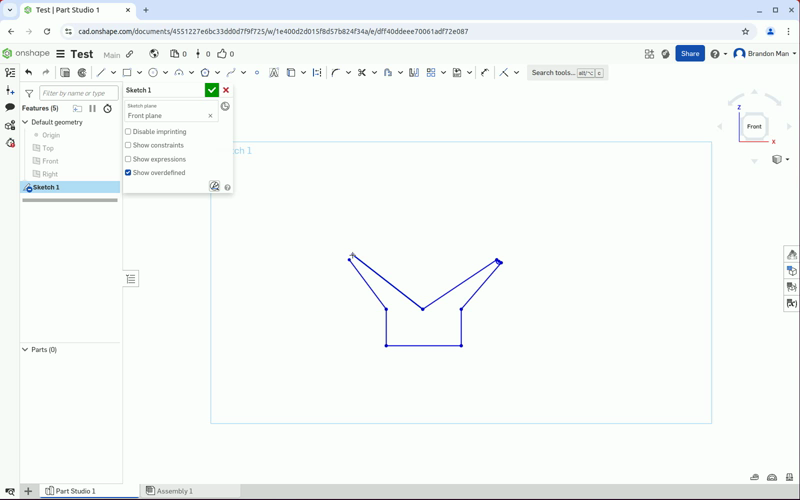
mouse_move(352, 254)
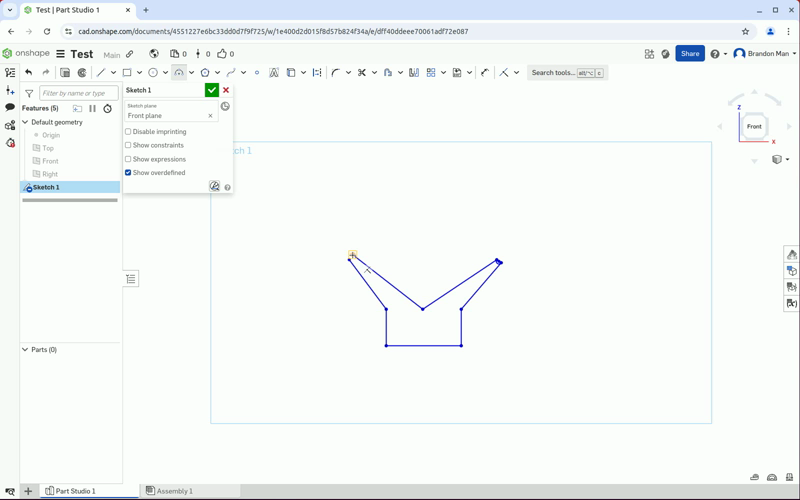
click(352, 254)
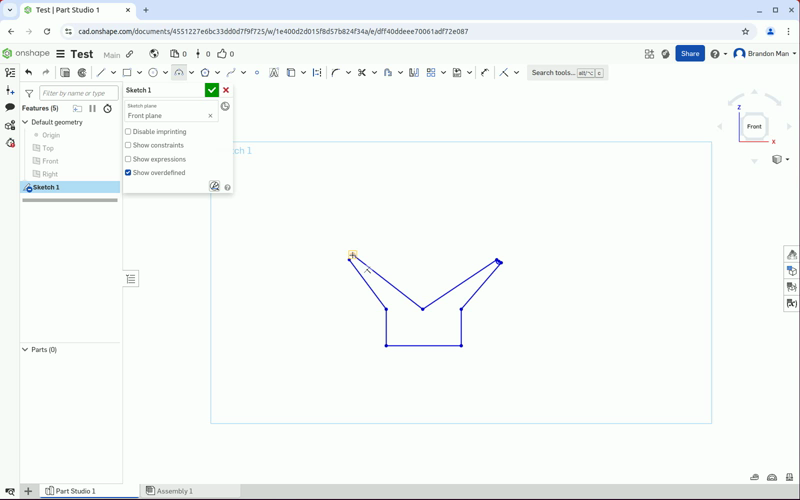
mouse_move(349, 259)
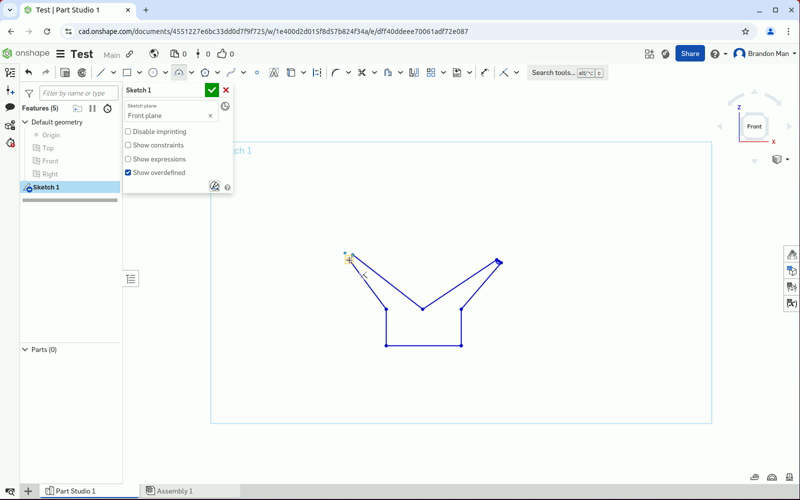
scroll(6)
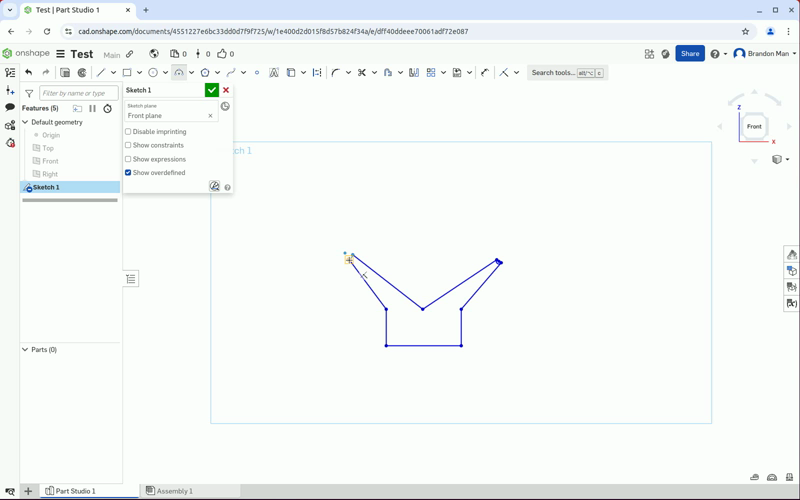
scroll(6)
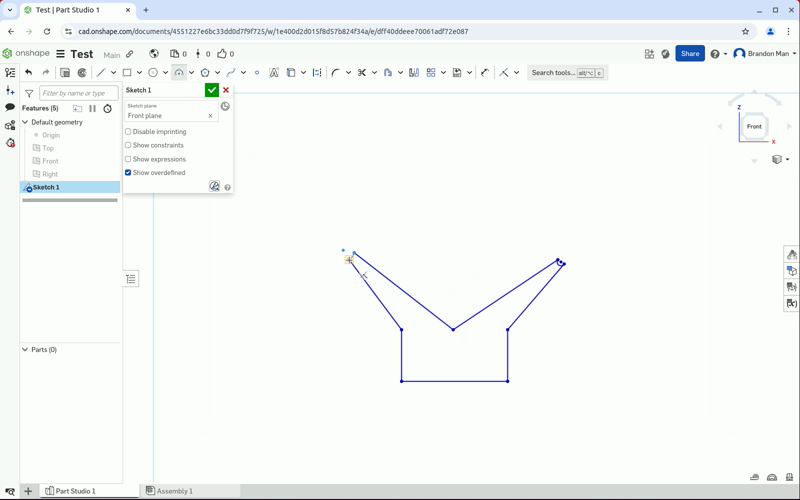
scroll(6)
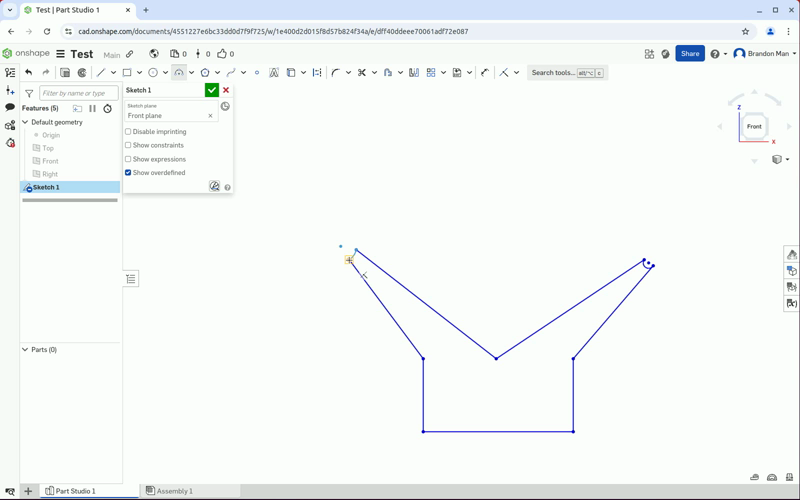
scroll(6)
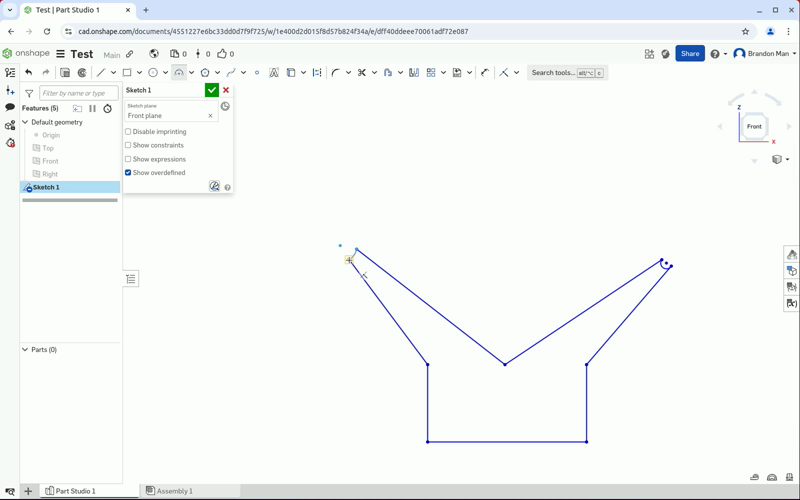
scroll(6)
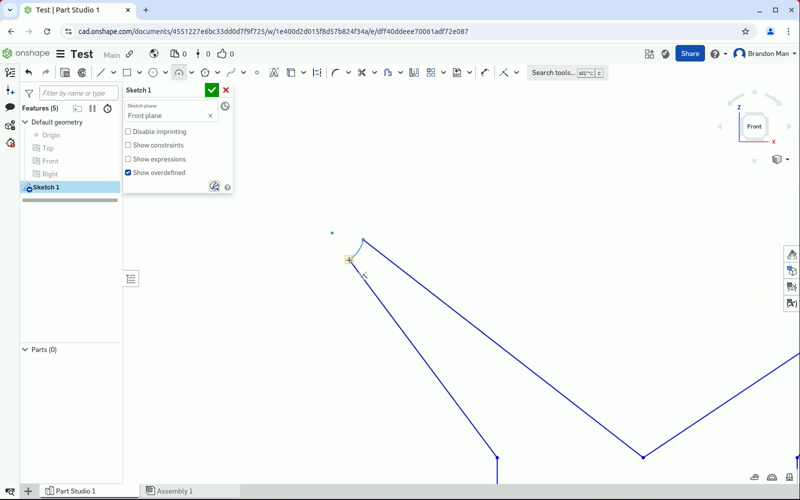
scroll(6)
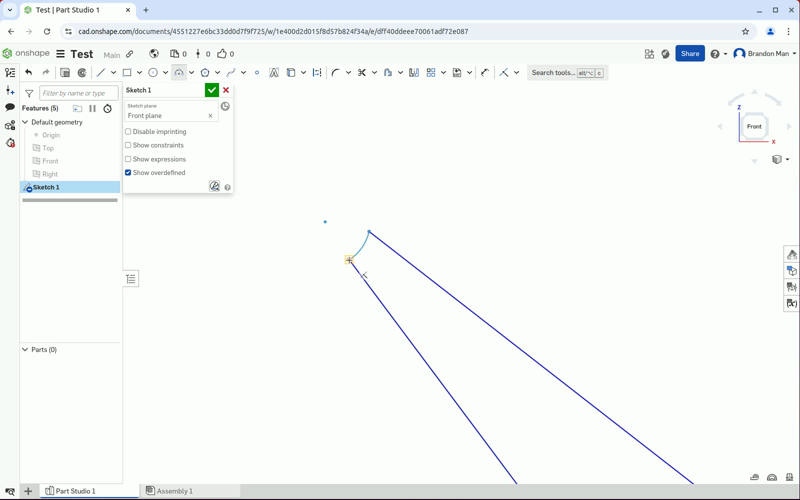
scroll(6)
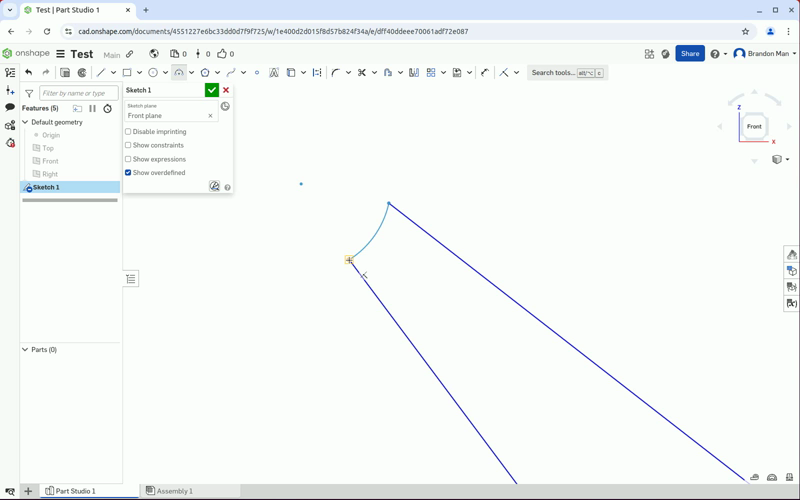
click(349, 259)
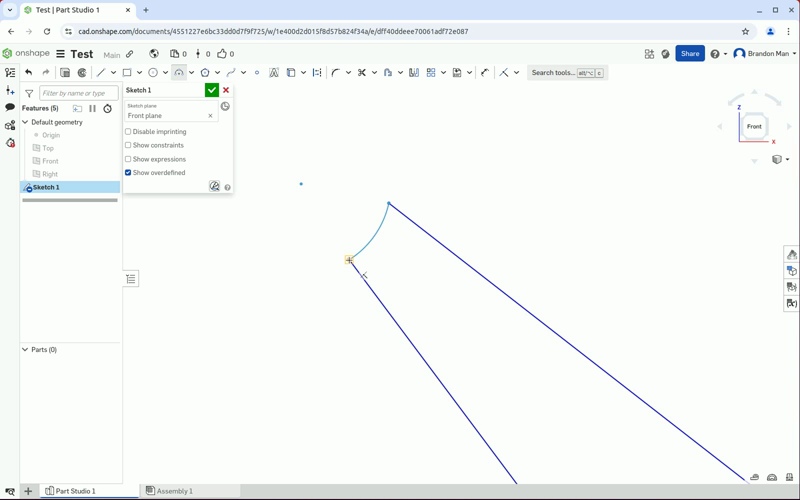
scroll(-6)
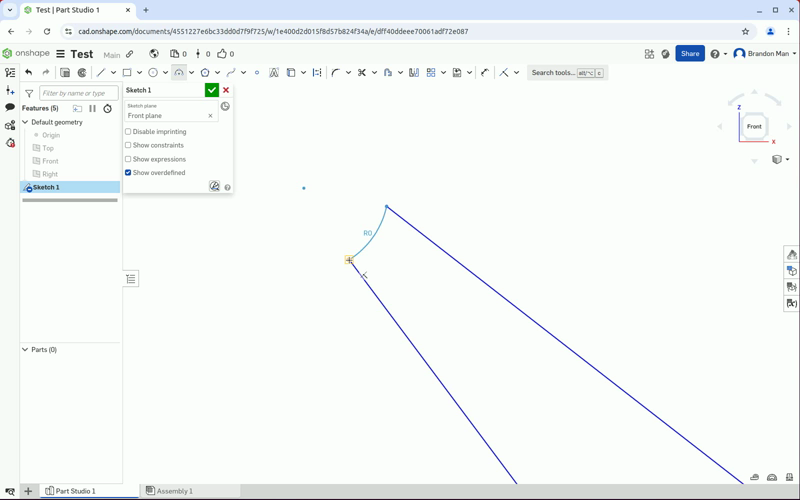
scroll(-6)
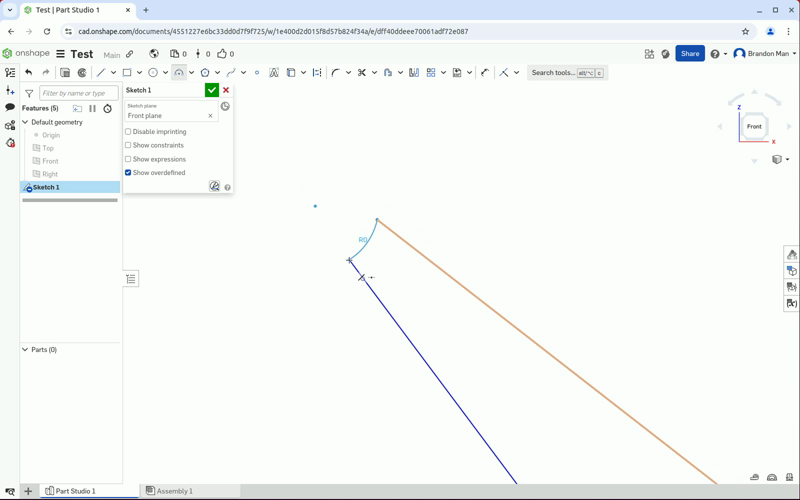
scroll(-6)
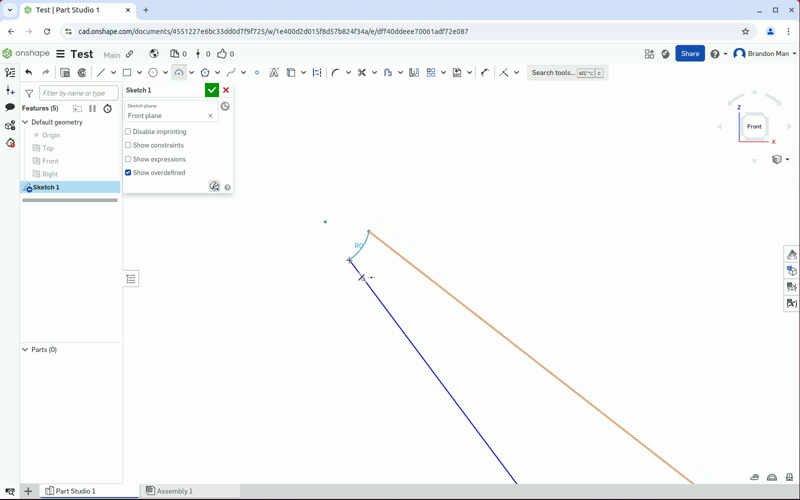
scroll(-6)
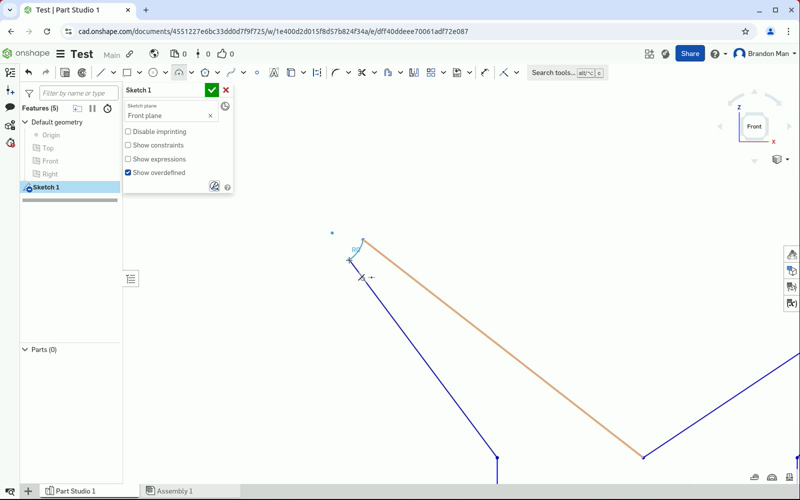
scroll(-6)
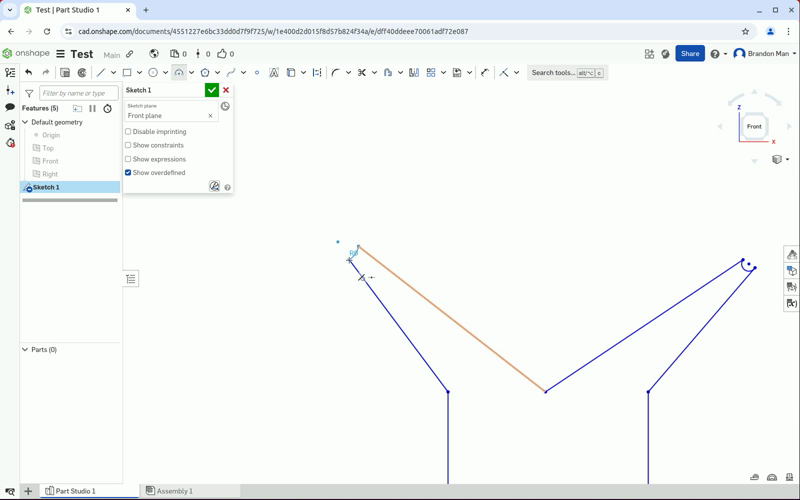
scroll(-6)
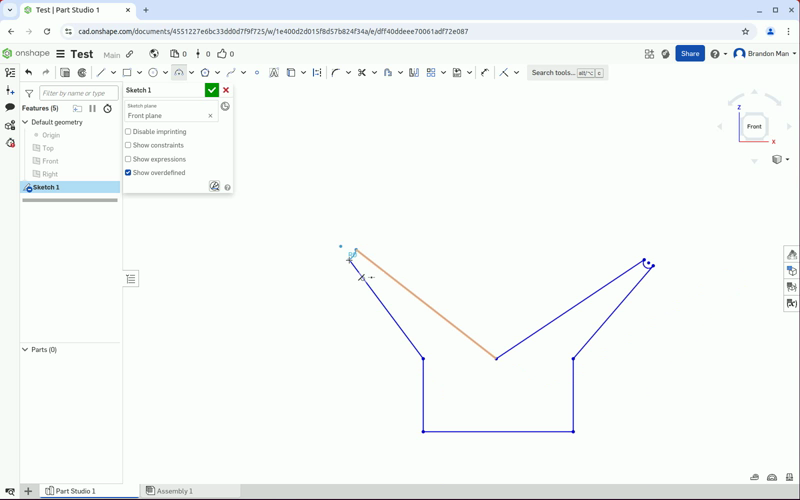
scroll(-6)
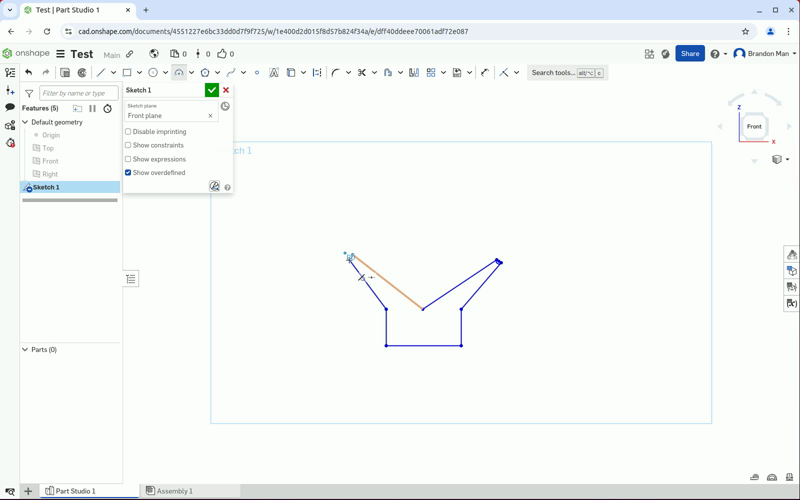
key_down(shift)
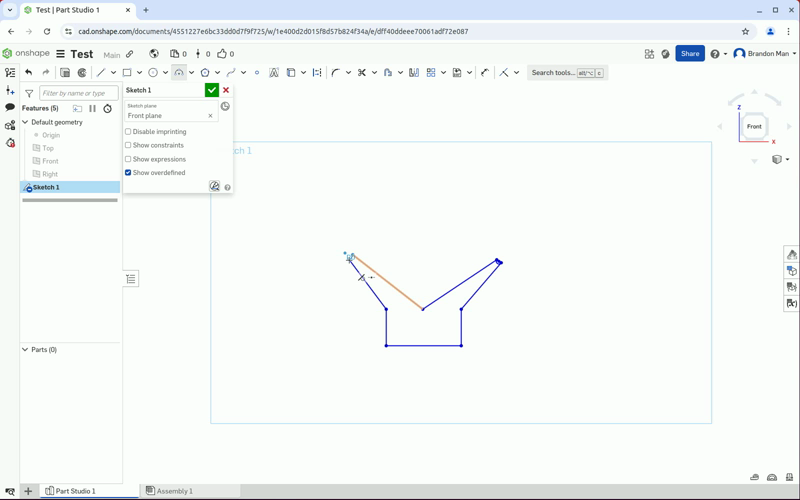
mouse_move(353, 258)
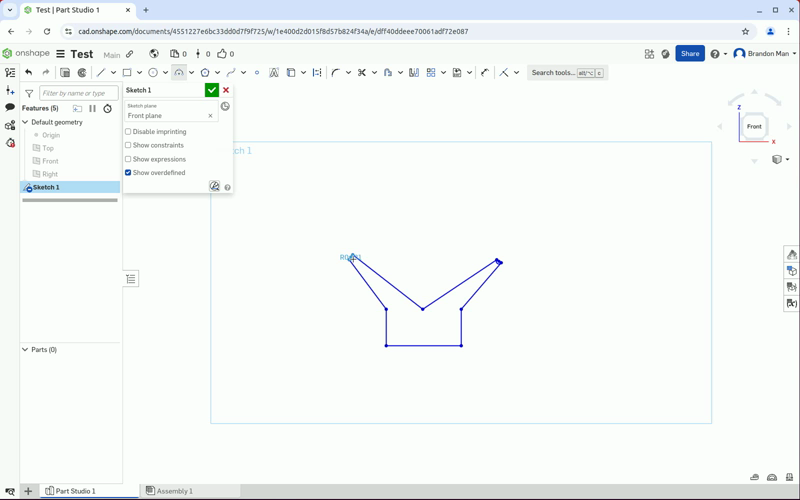
scroll(6)
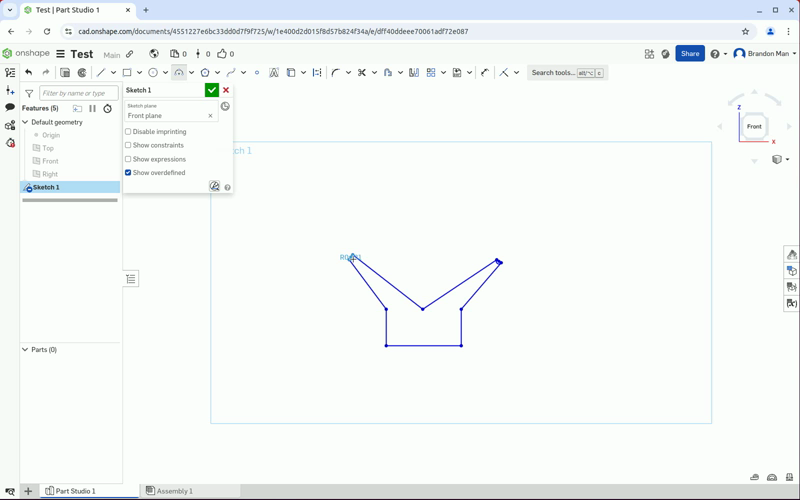
scroll(6)
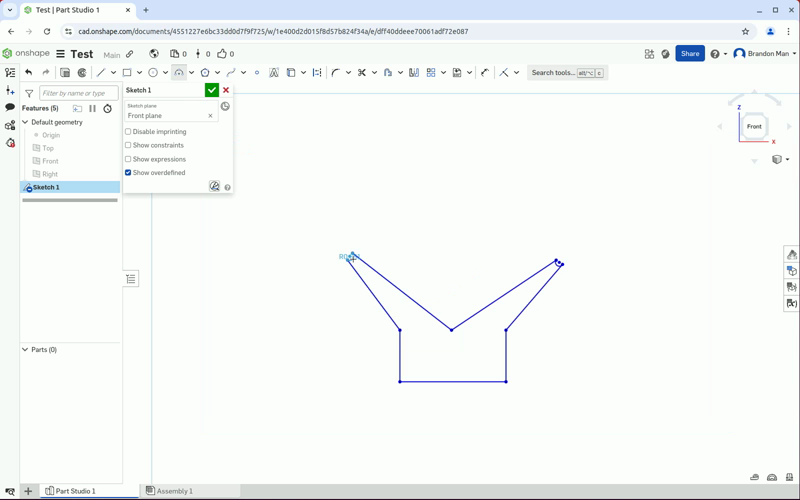
scroll(6)
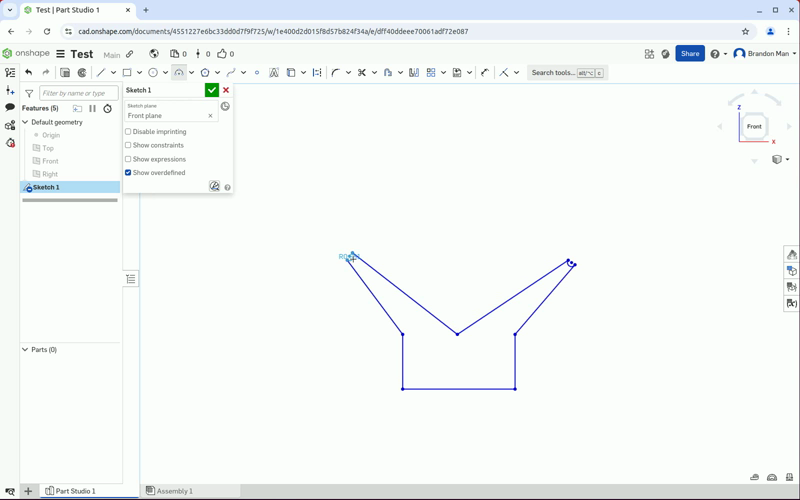
scroll(6)
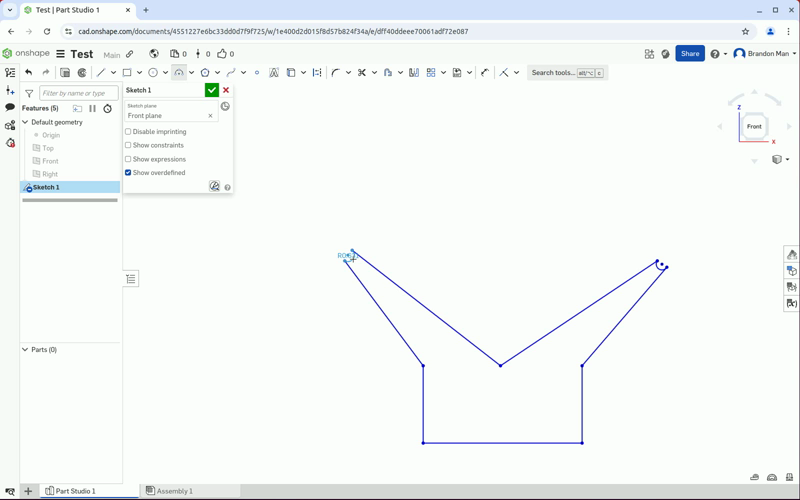
scroll(6)
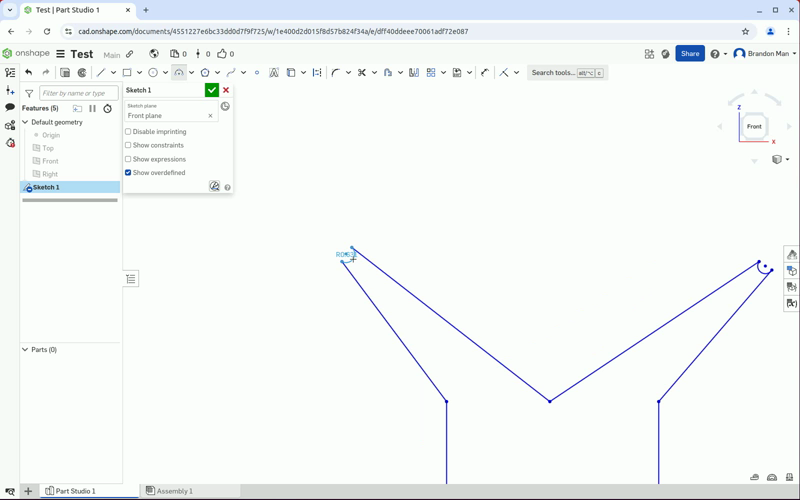
scroll(6)
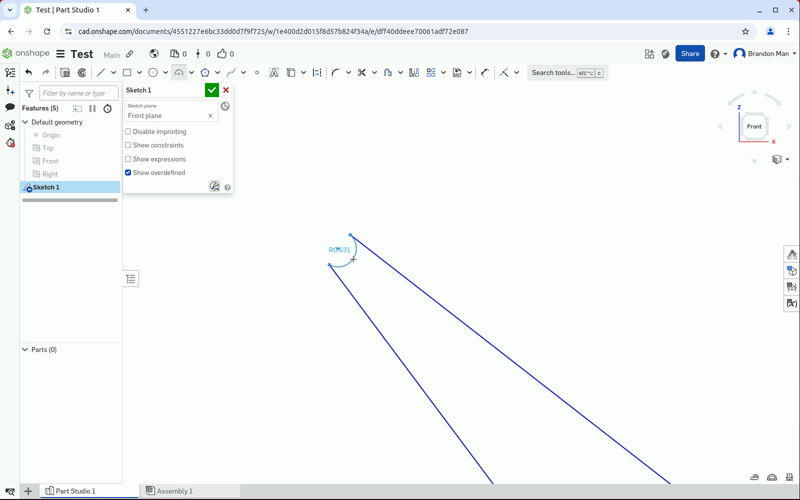
scroll(6)
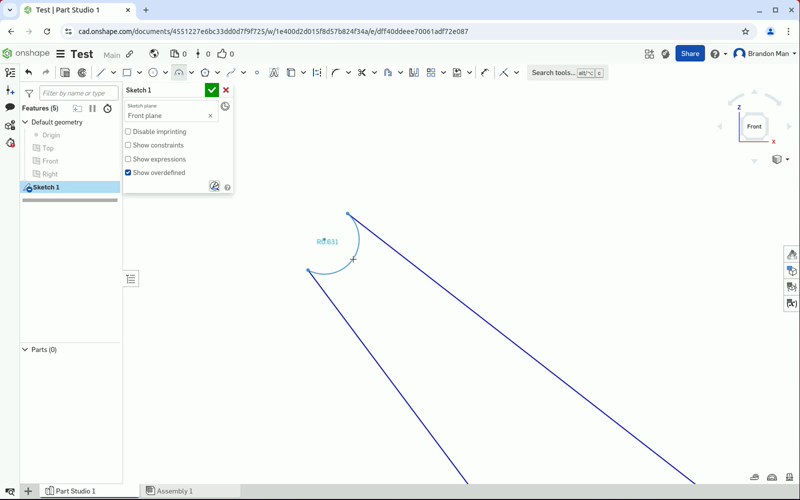
click(353, 258)
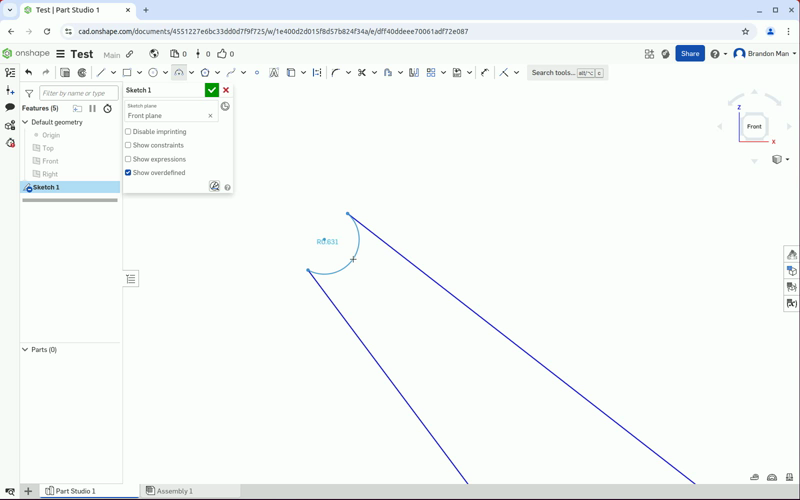
scroll(-6)
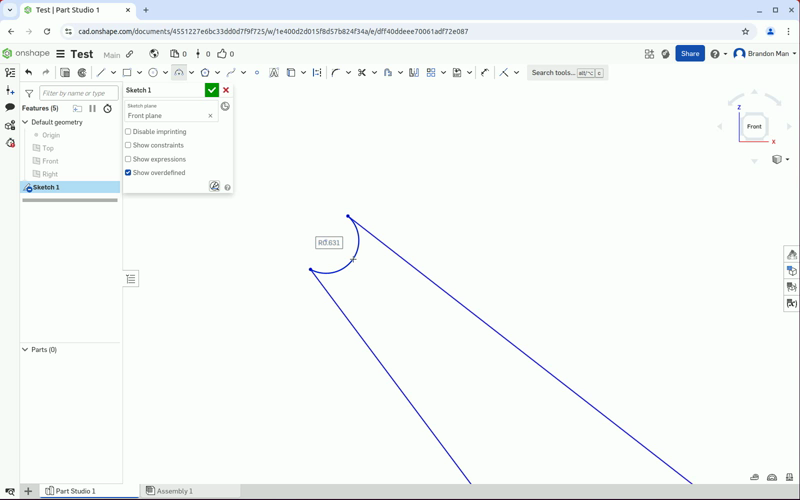
scroll(-6)
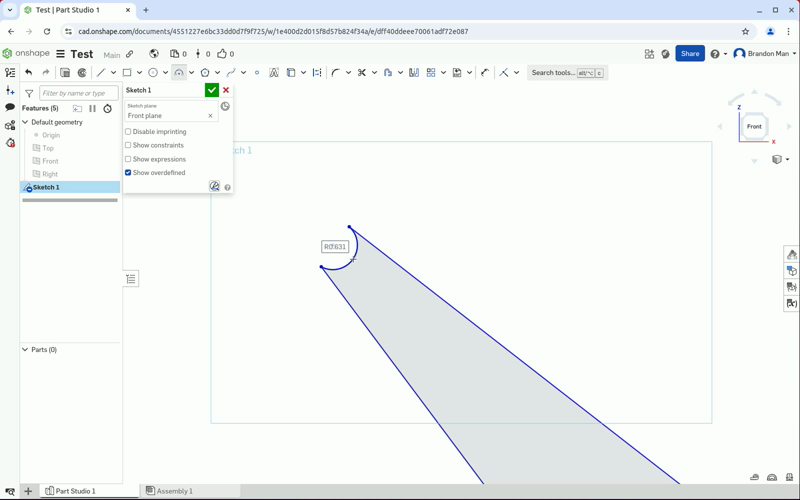
scroll(-6)
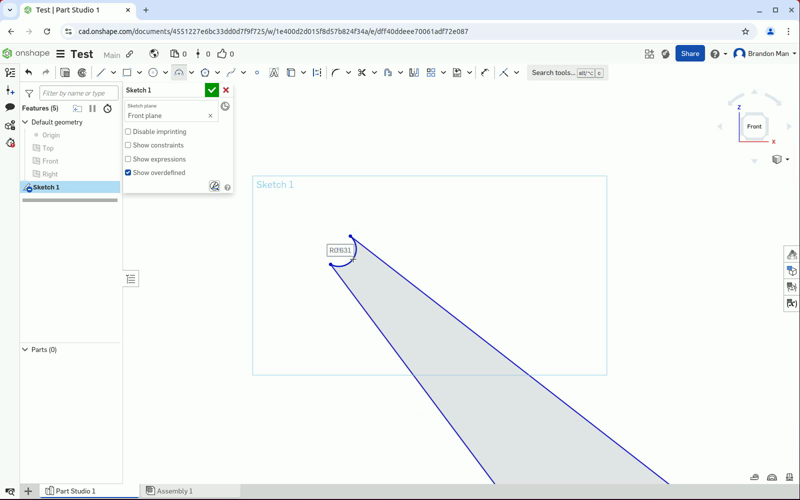
scroll(-6)
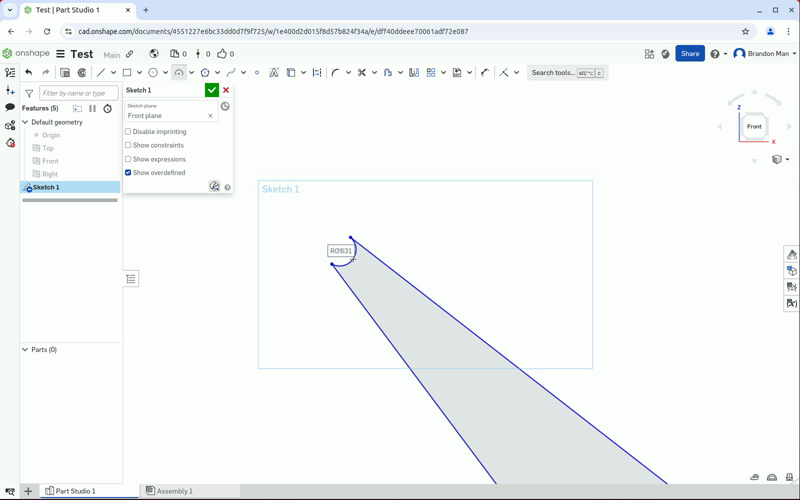
scroll(-6)
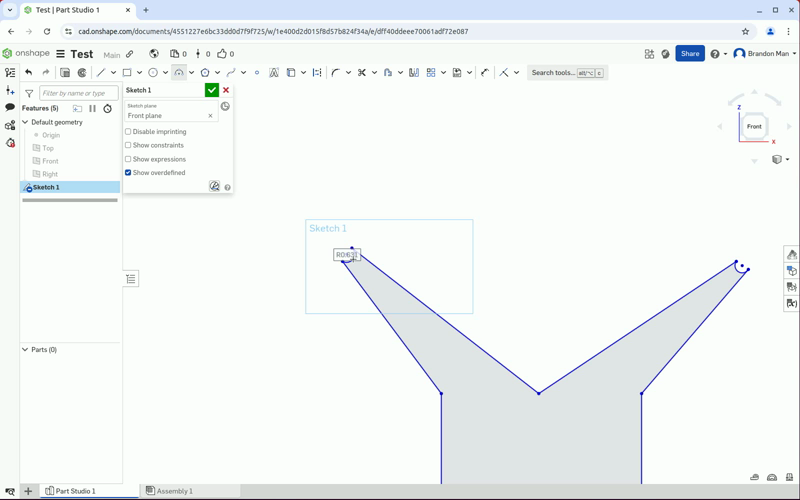
scroll(-6)
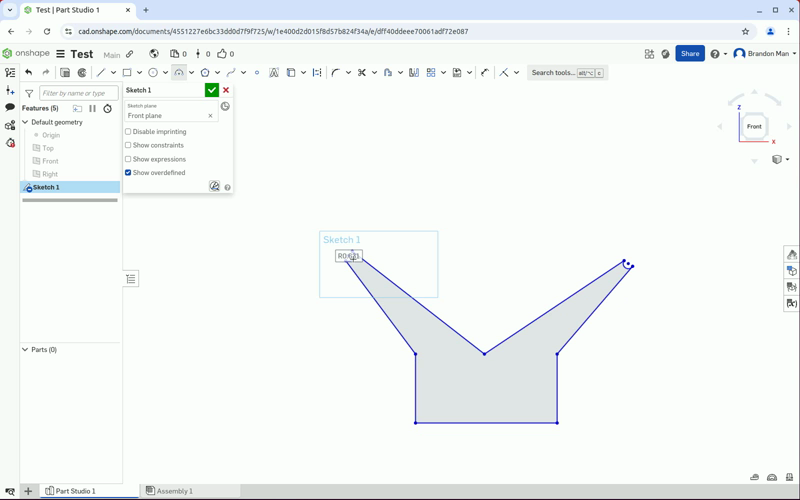
scroll(-6)
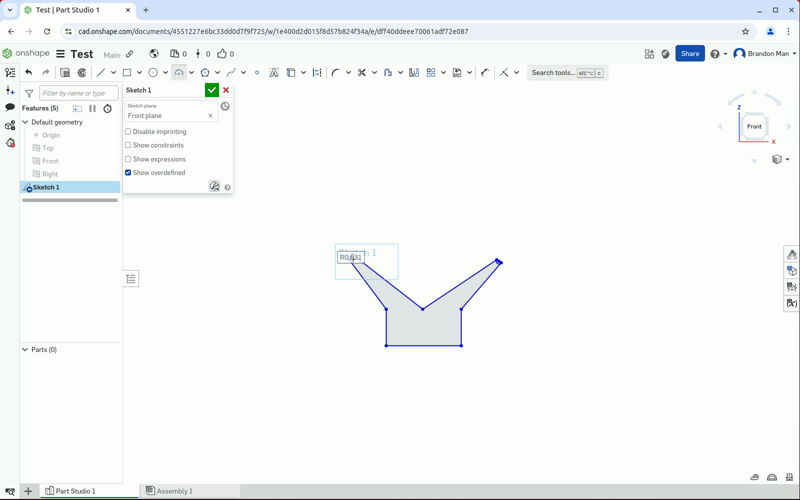
key_up(shift)
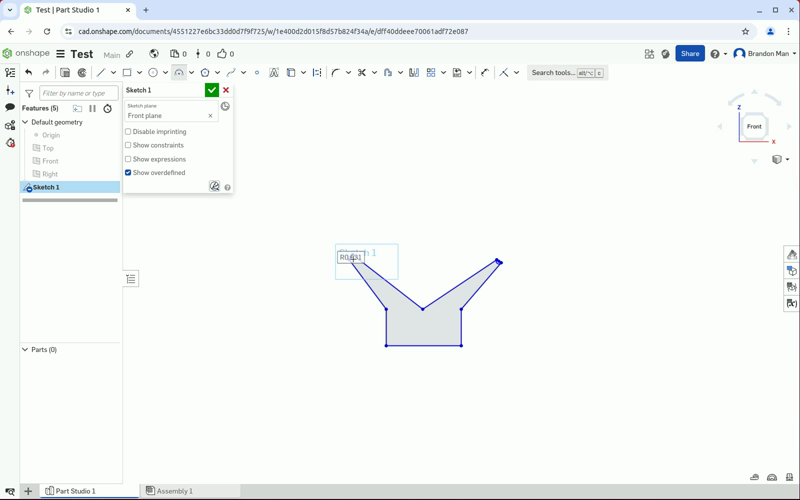
key(esc)
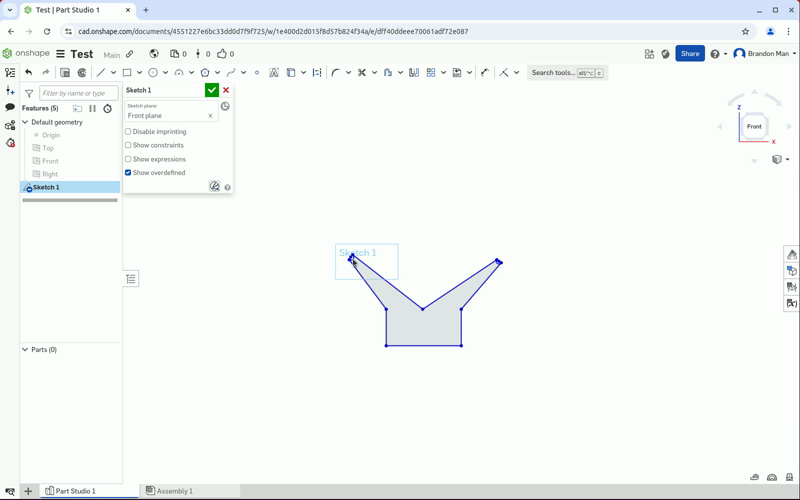
mouse_move(398, 330)
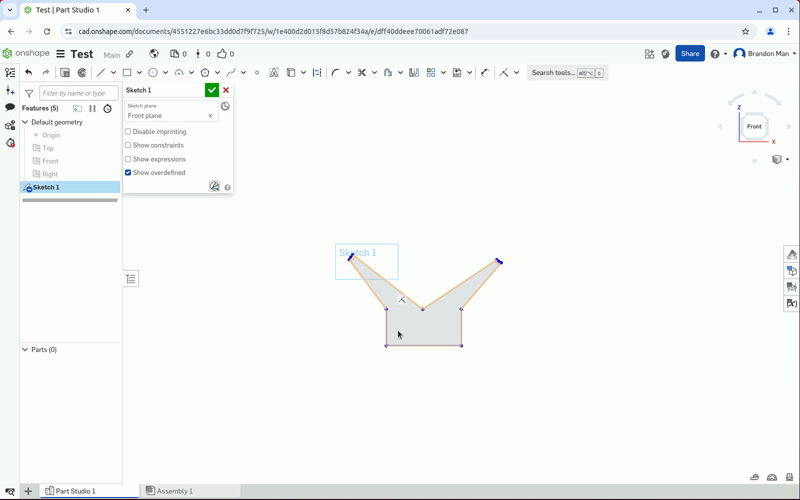
click(398, 330)
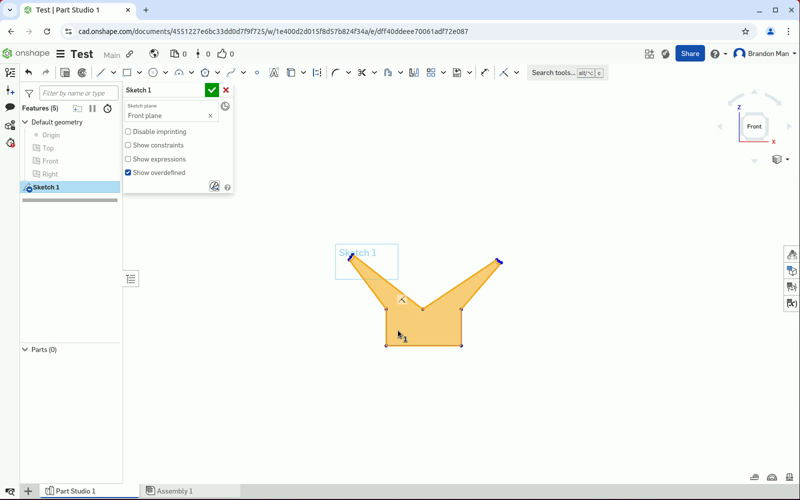
mouse_move(73, 352)
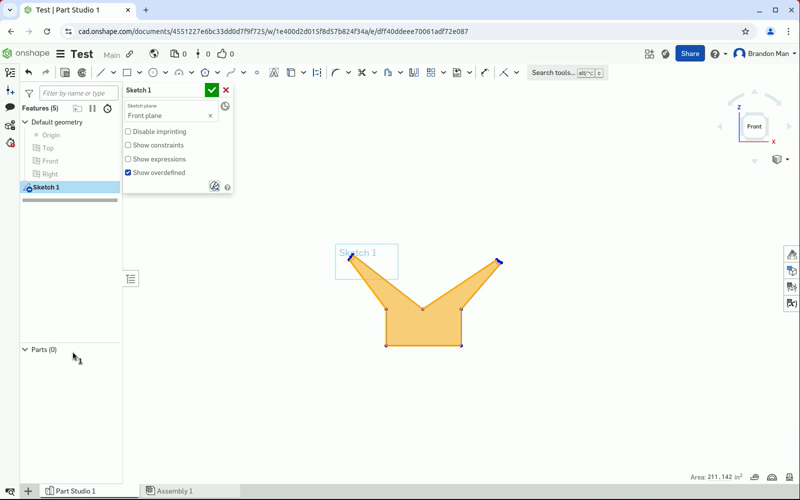
key(shift+y)
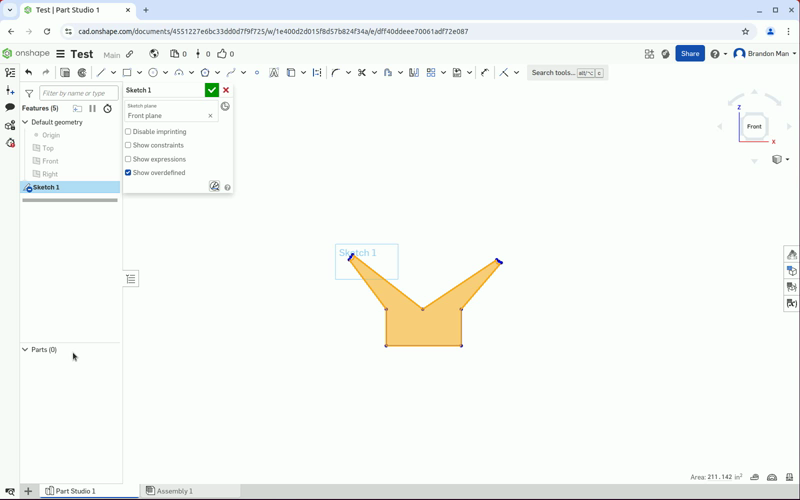
key(shift+e)
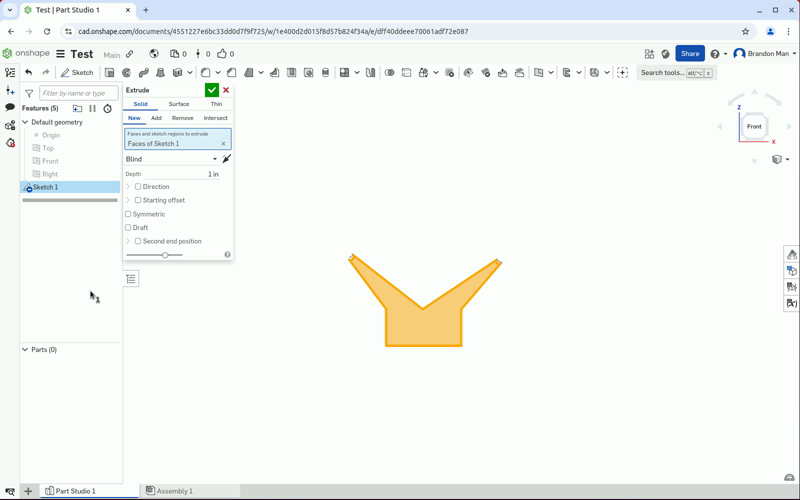
mouse_move(143, 106)
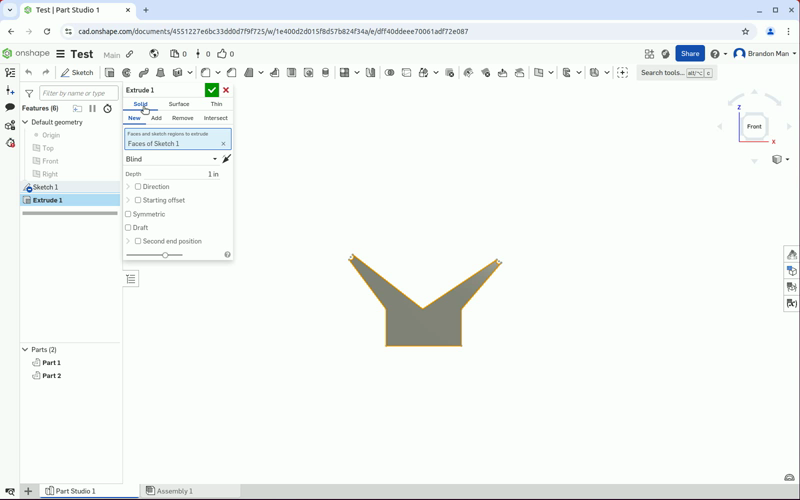
click(143, 106)
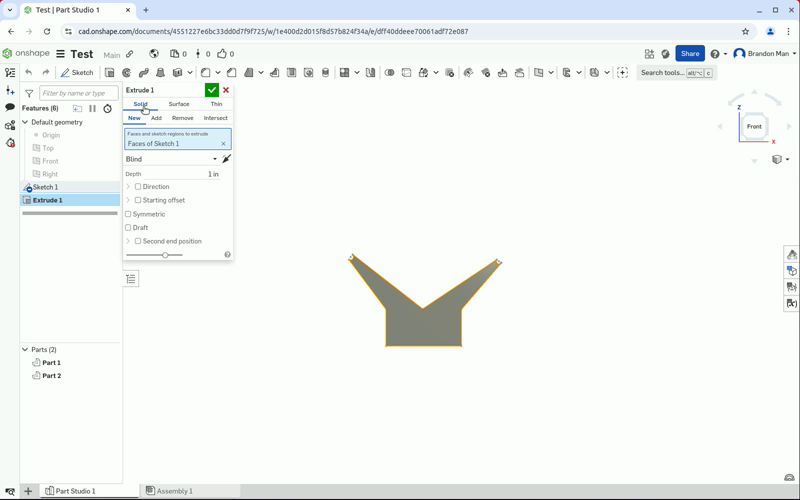
mouse_move(137, 120)
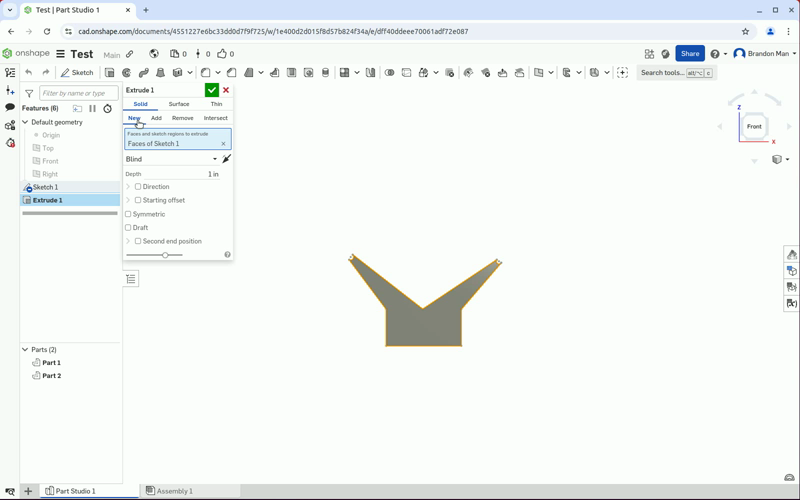
click(137, 120)
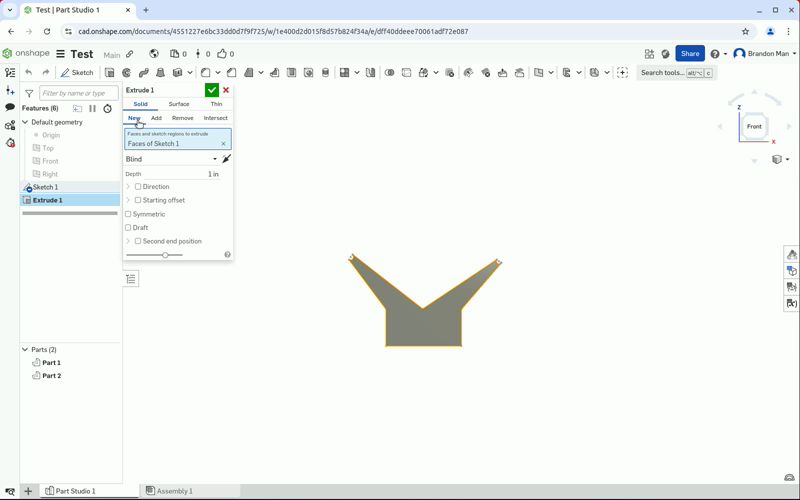
key(tab, 4)
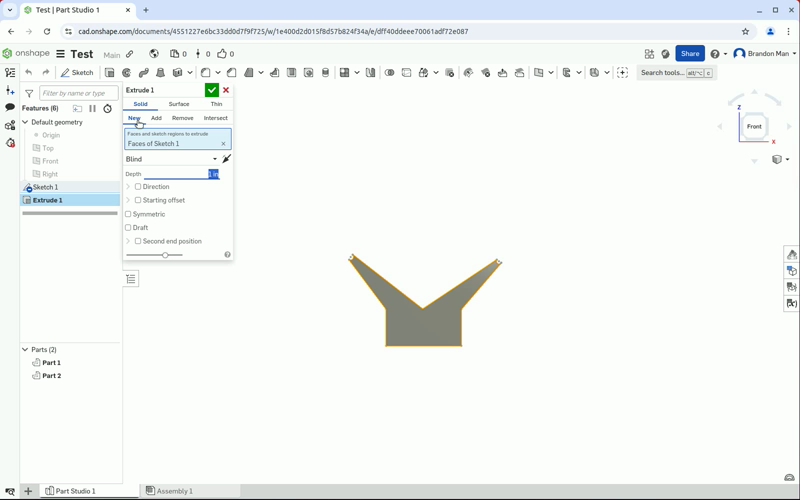
text(15.165)
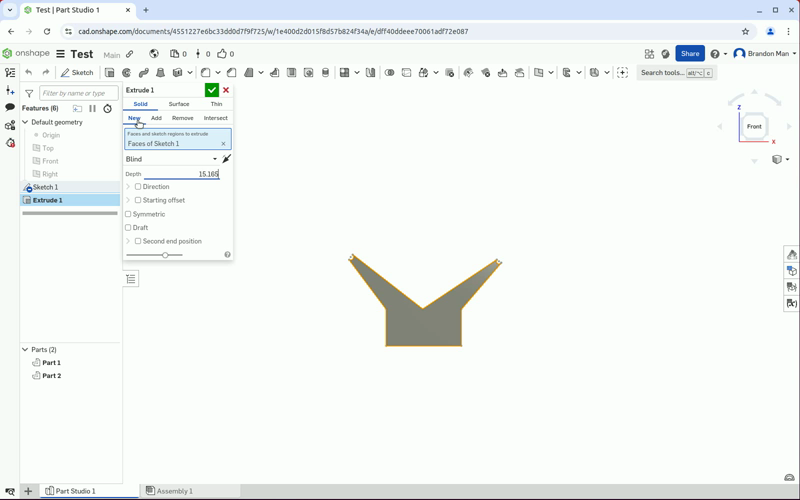
key(enter)
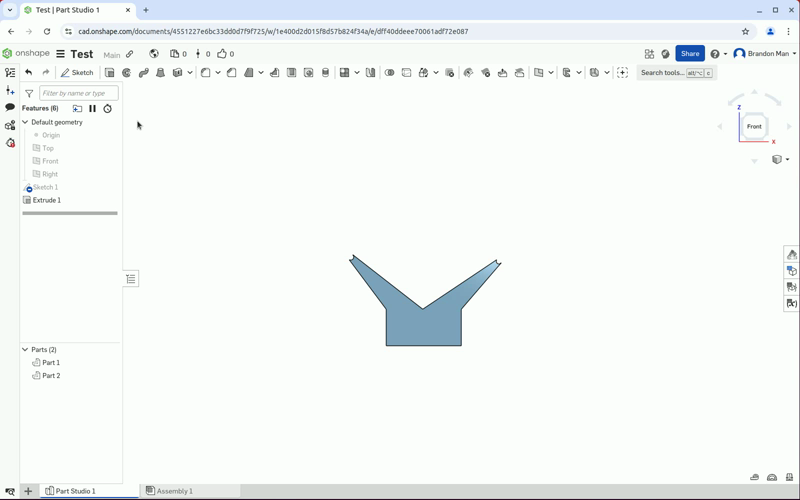
key(shift+h)
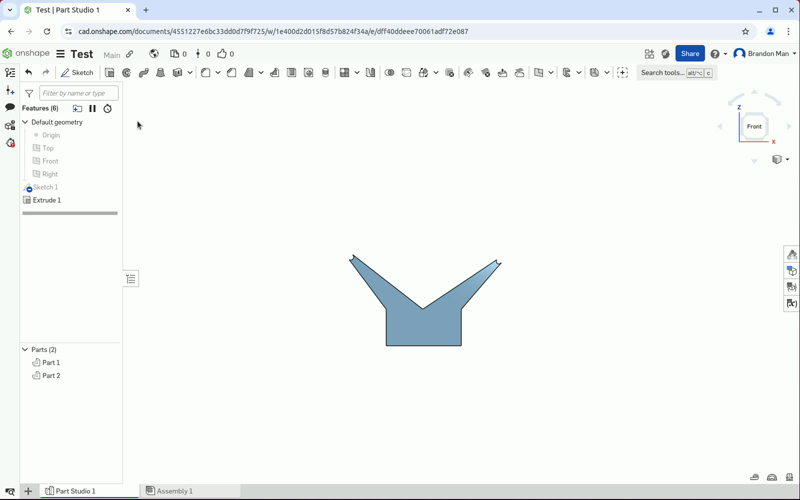
key(shift+h)
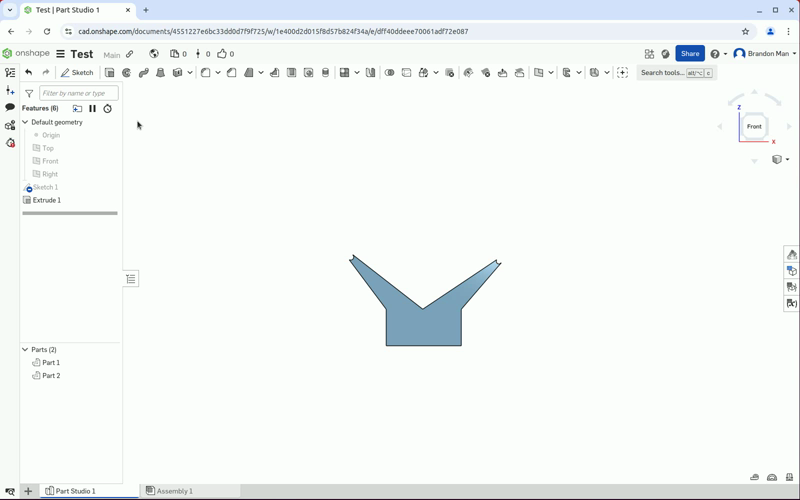
mouse_move(73, 189)
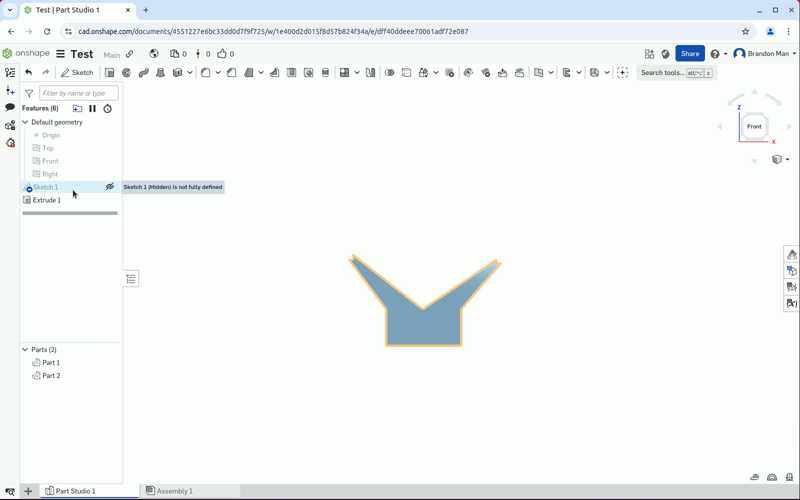
click(73, 189)
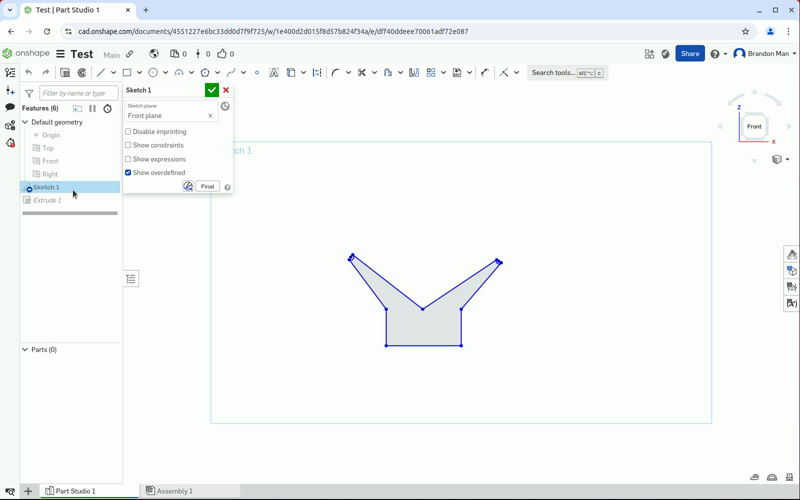
mouse_move(229, 92)
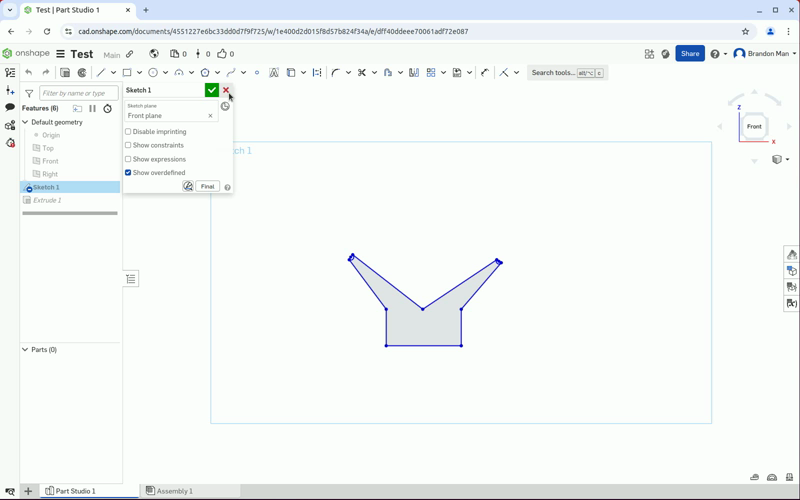
click(229, 92)
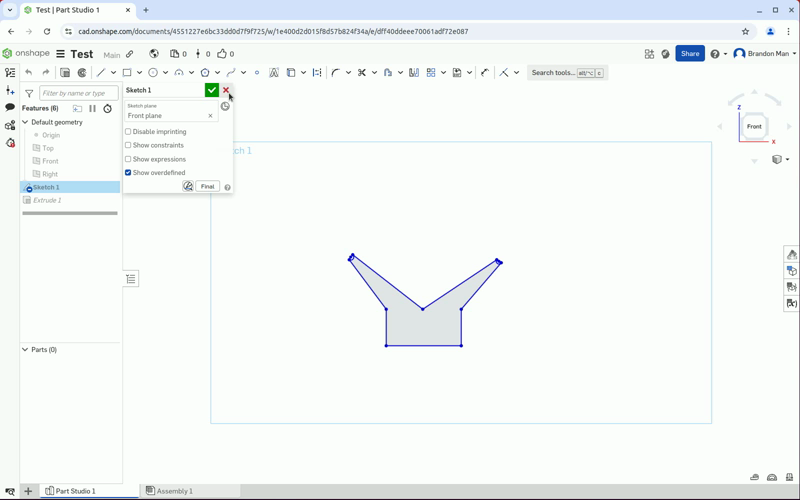
key(shift+s)
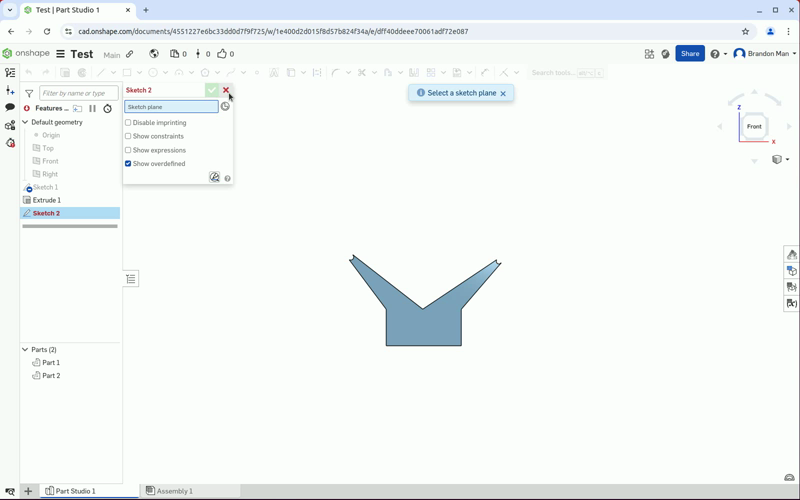
mouse_move(73, 163)
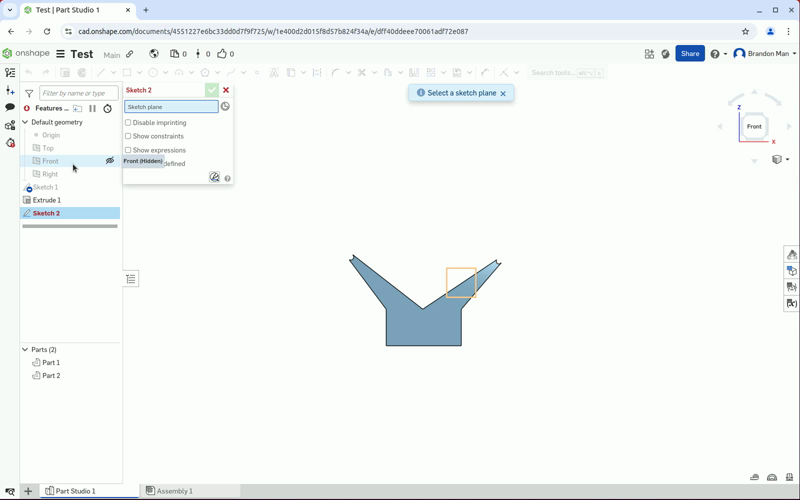
click(73, 163)
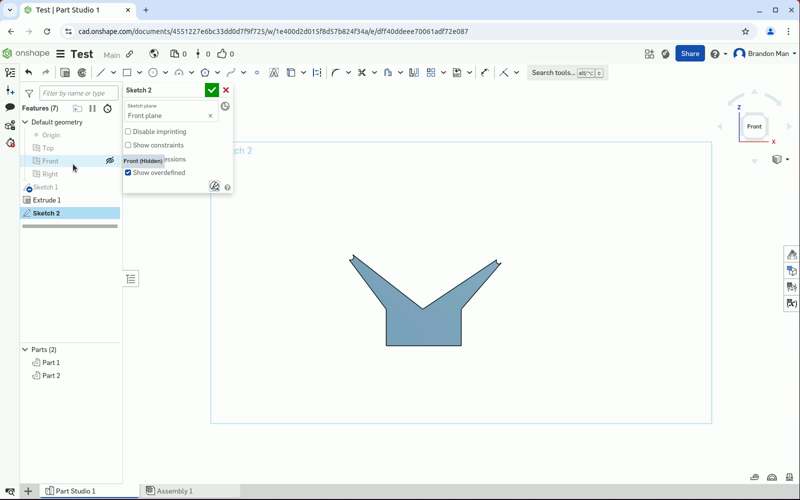
mouse_move(73, 352)
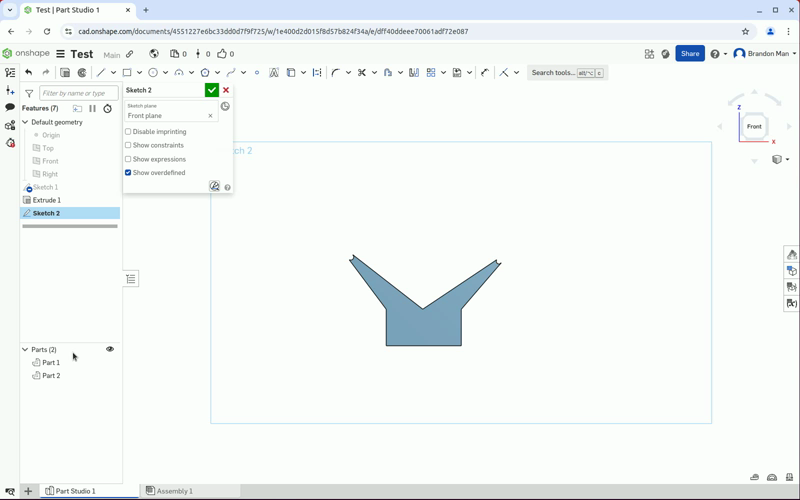
key(y)
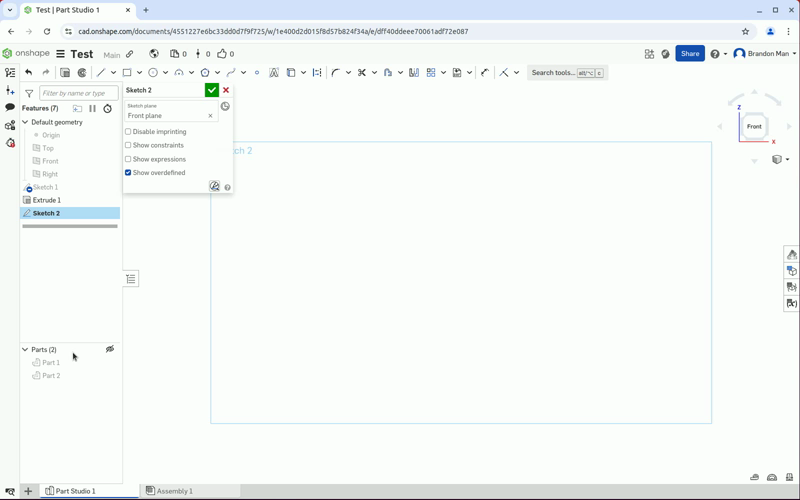
key(a)
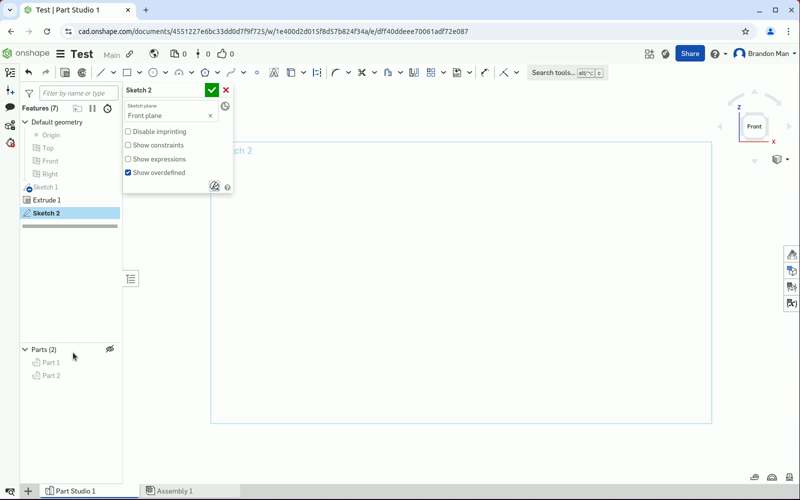
key_down(shift)
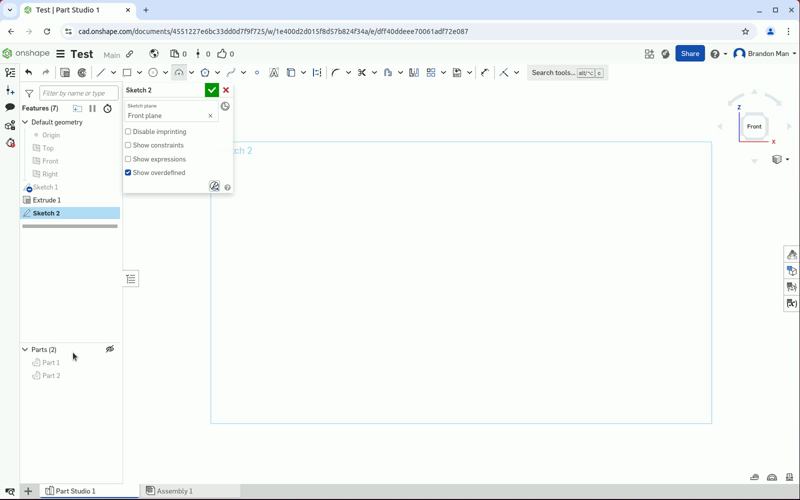
mouse_move(495, 259)
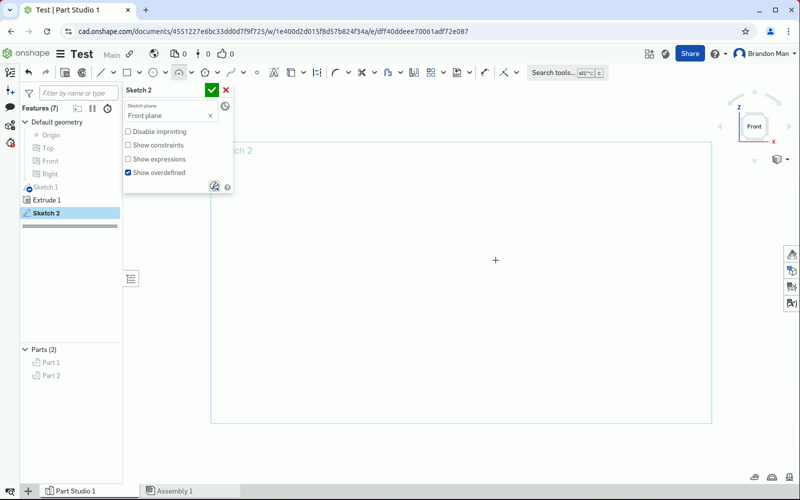
click(495, 259)
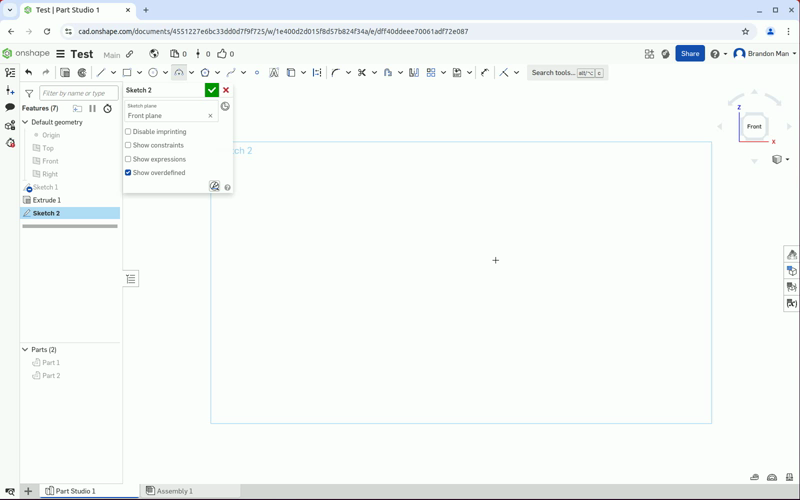
key_up(shift)
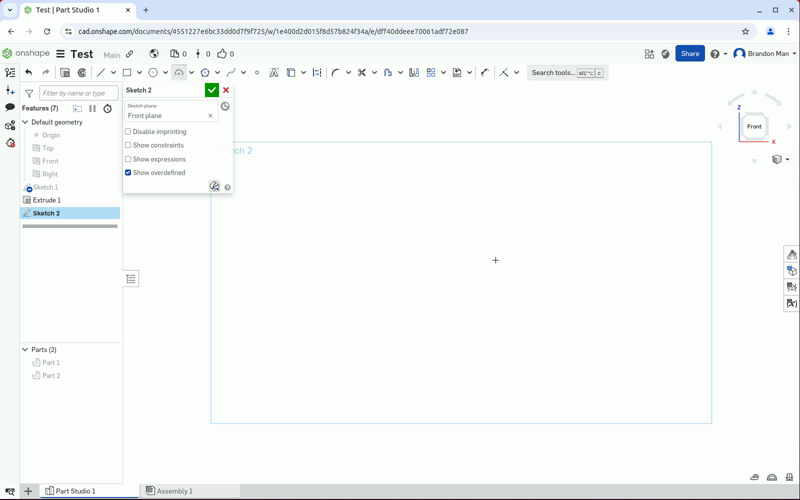
key_down(shift)
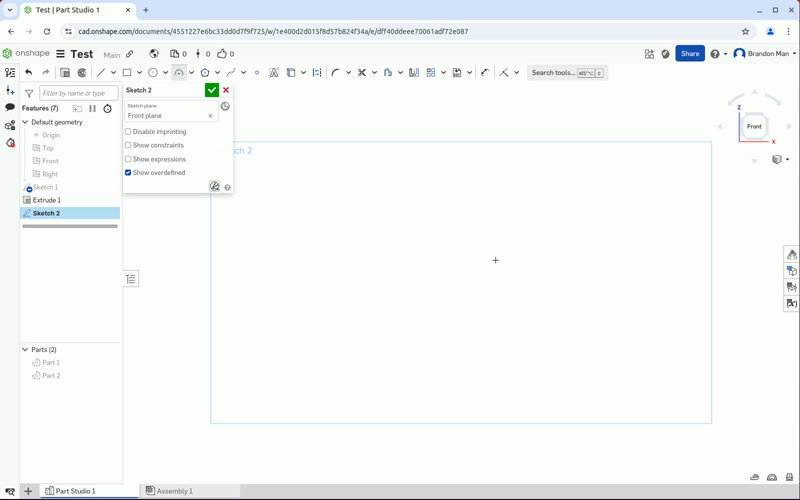
mouse_move(499, 257)
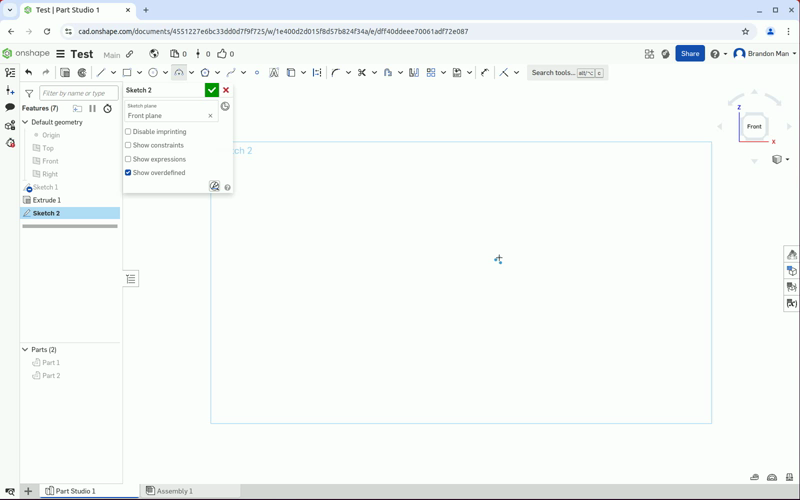
scroll(6)
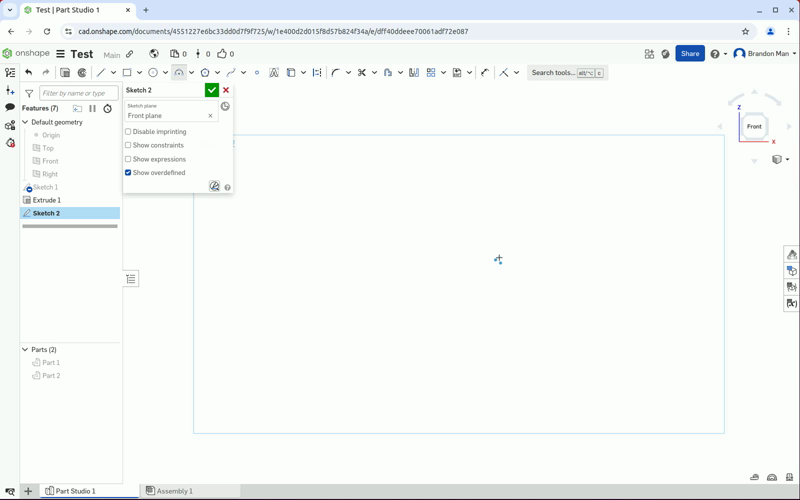
scroll(6)
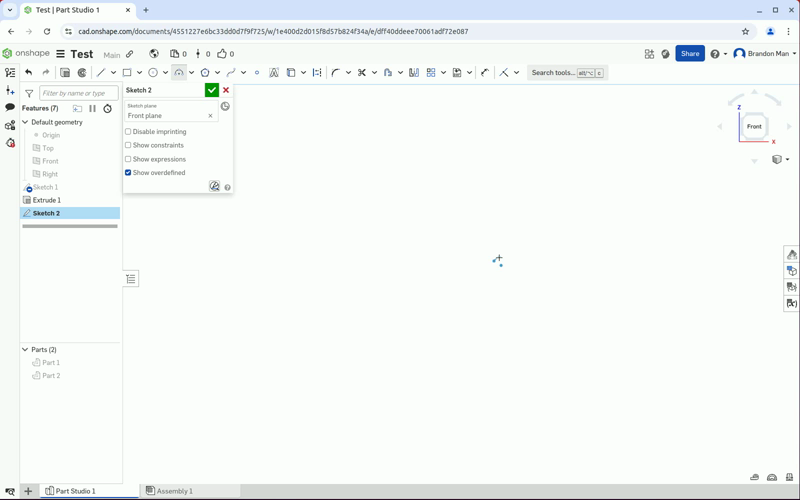
scroll(6)
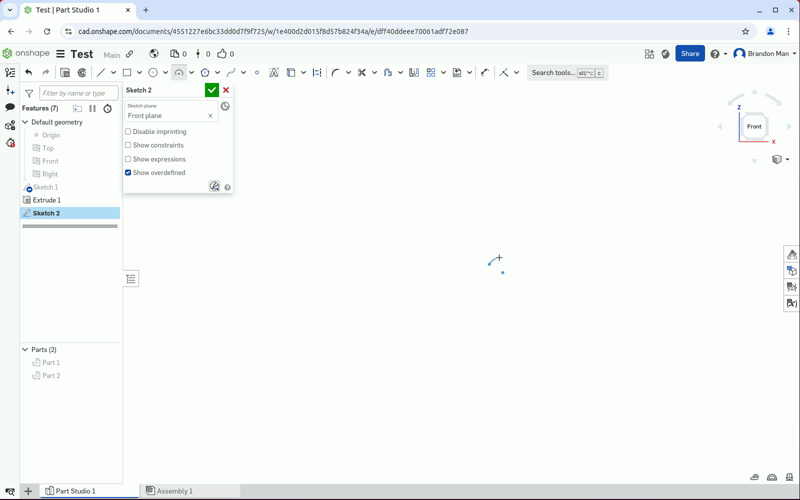
scroll(6)
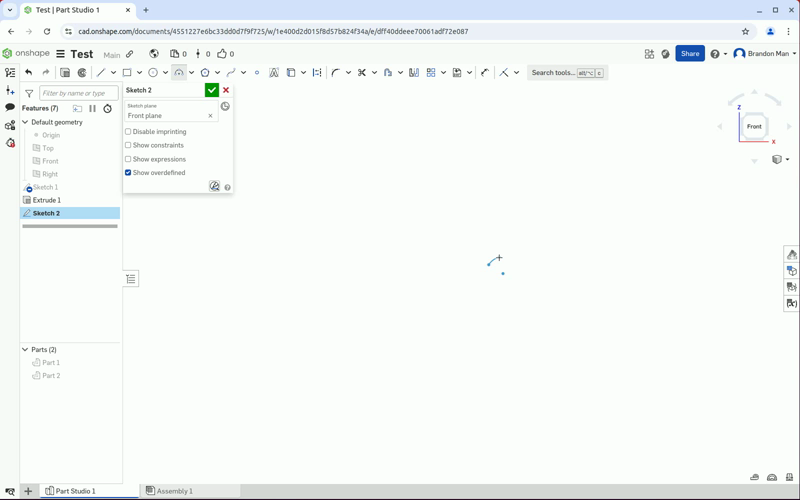
scroll(6)
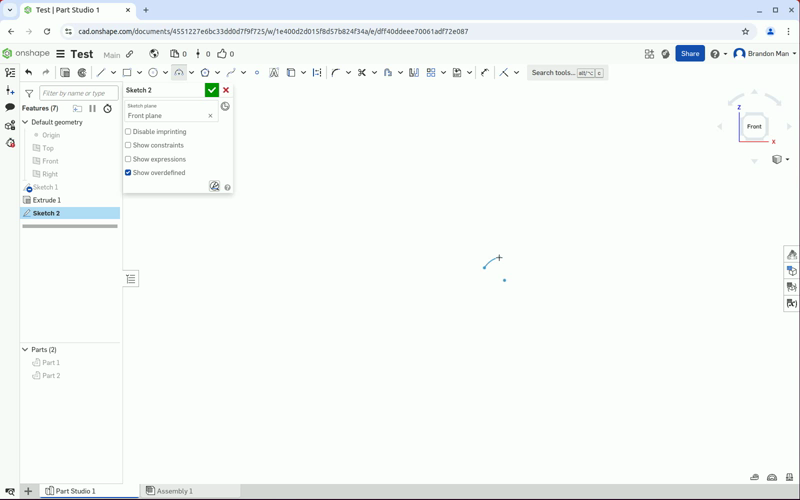
scroll(6)
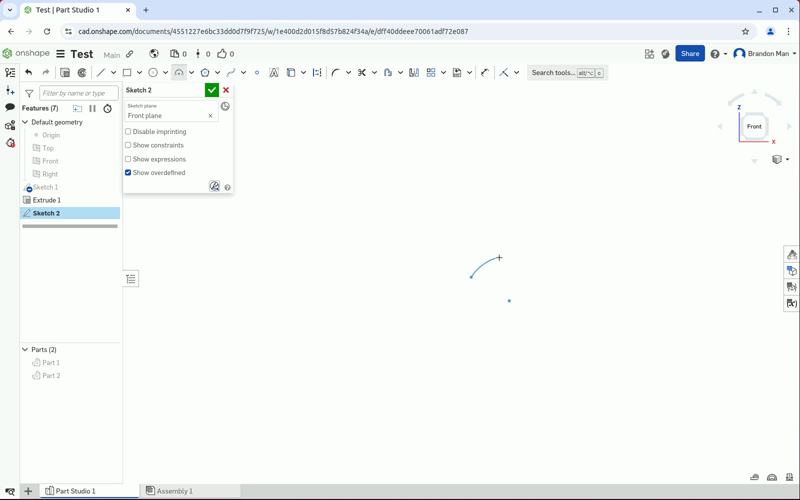
scroll(6)
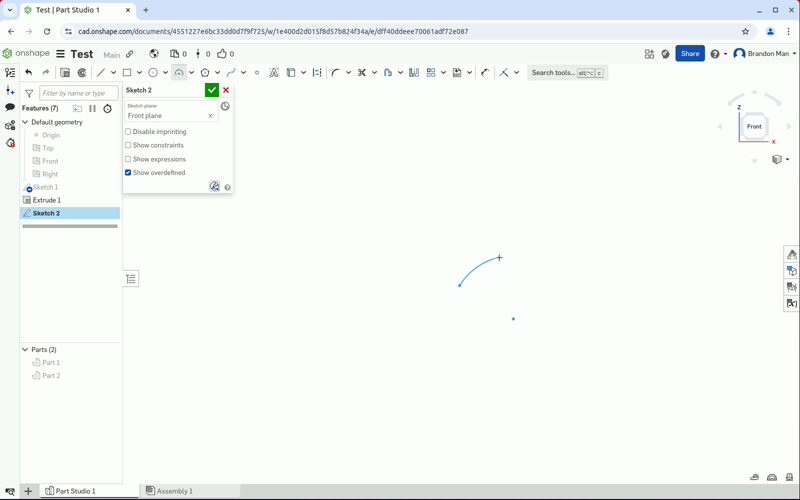
click(499, 257)
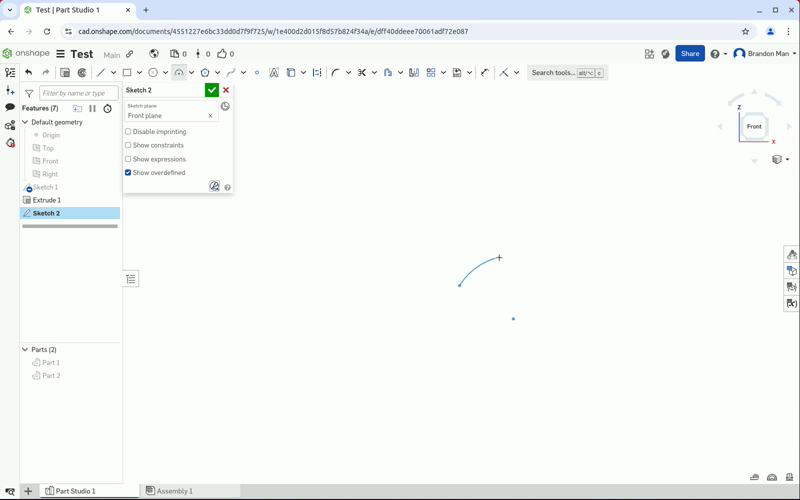
scroll(-6)
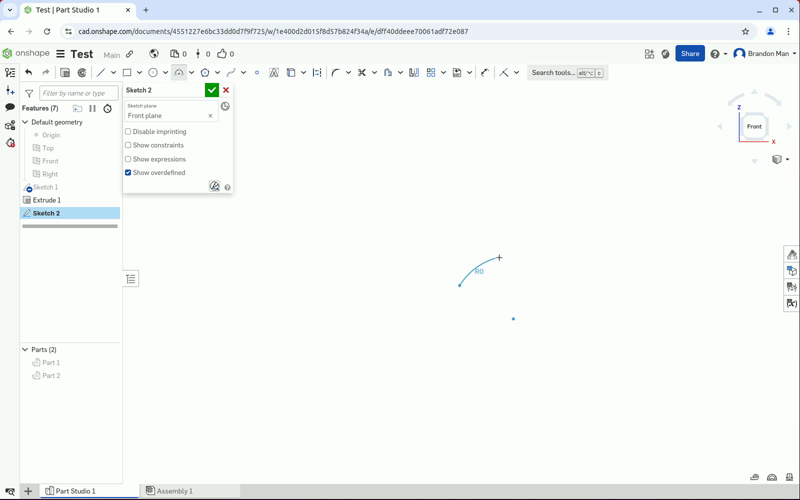
scroll(-6)
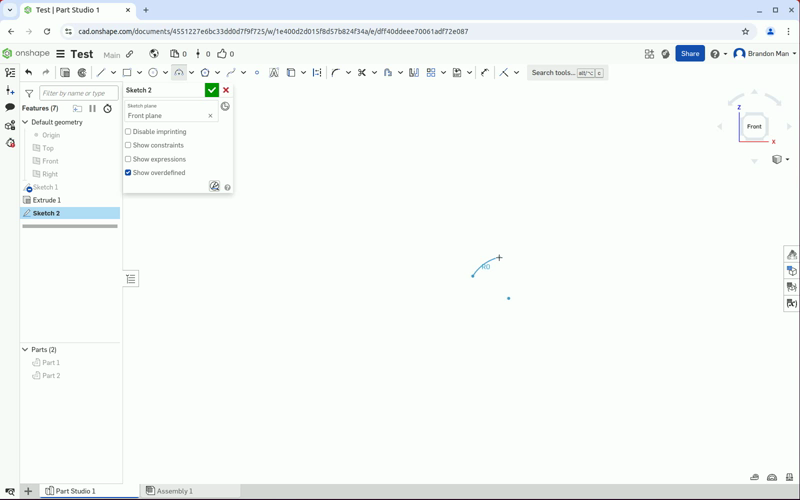
scroll(-6)
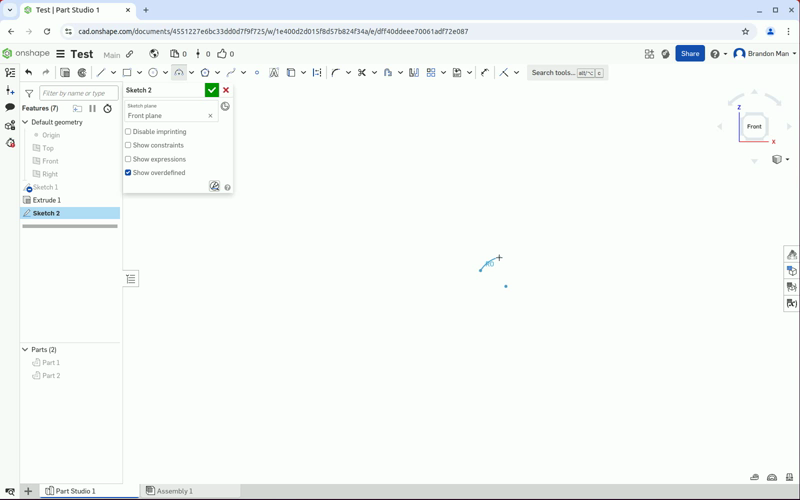
scroll(-6)
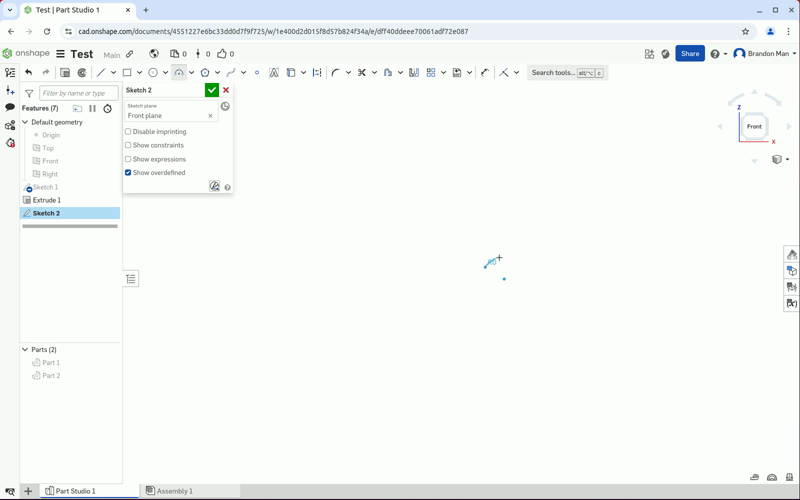
scroll(-6)
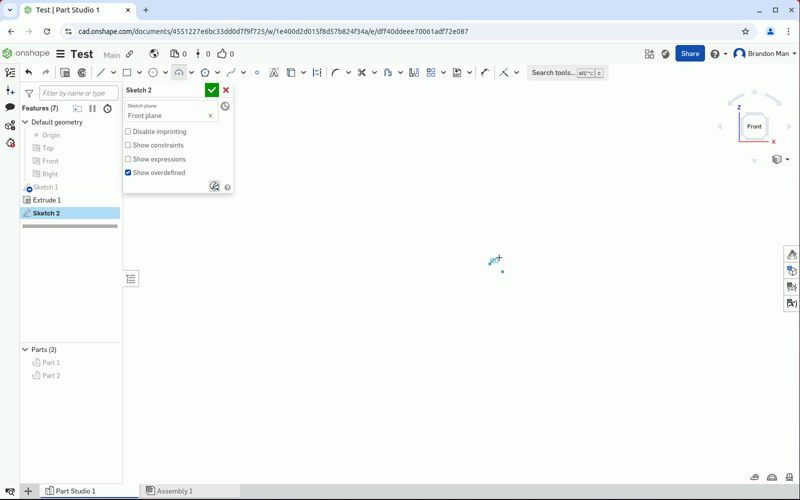
scroll(-6)
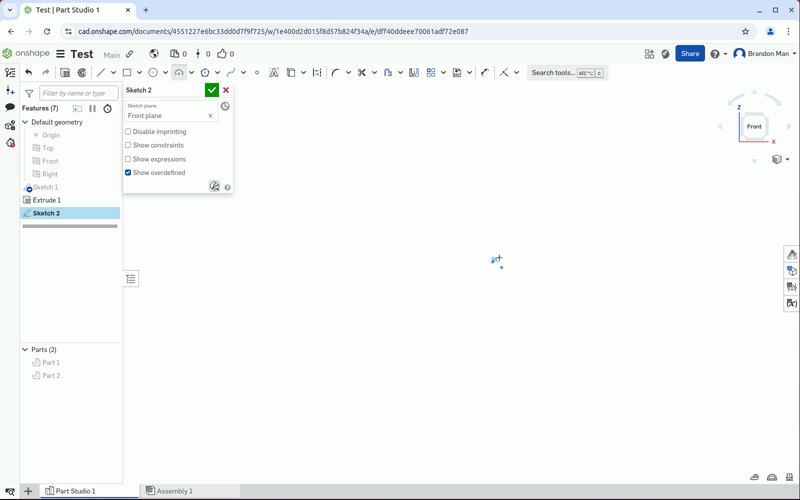
scroll(-6)
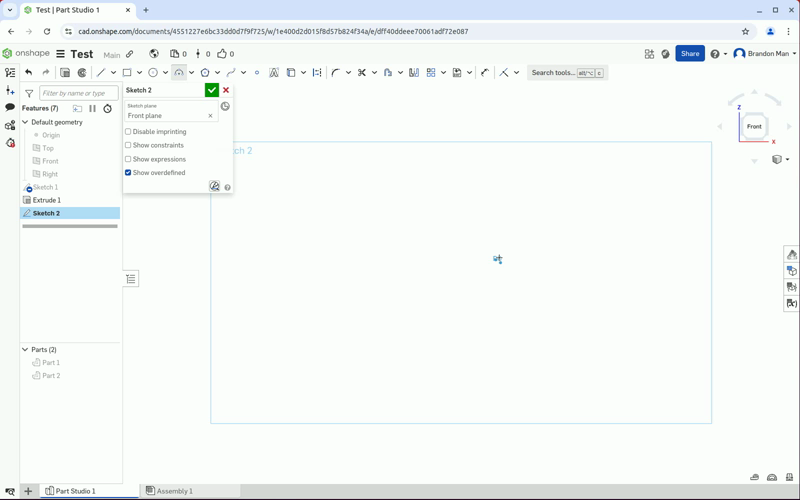
mouse_move(501, 264)
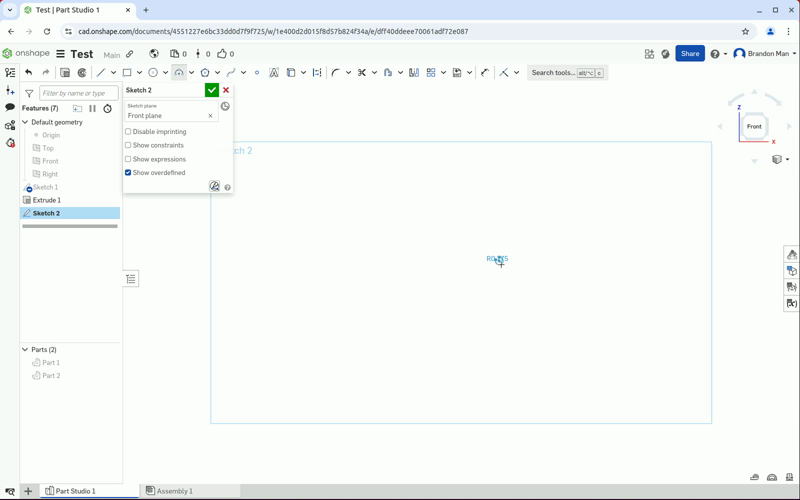
scroll(6)
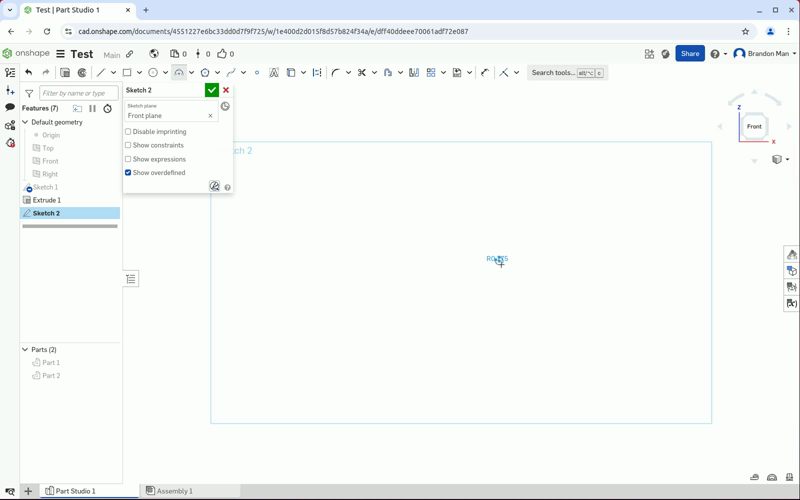
scroll(6)
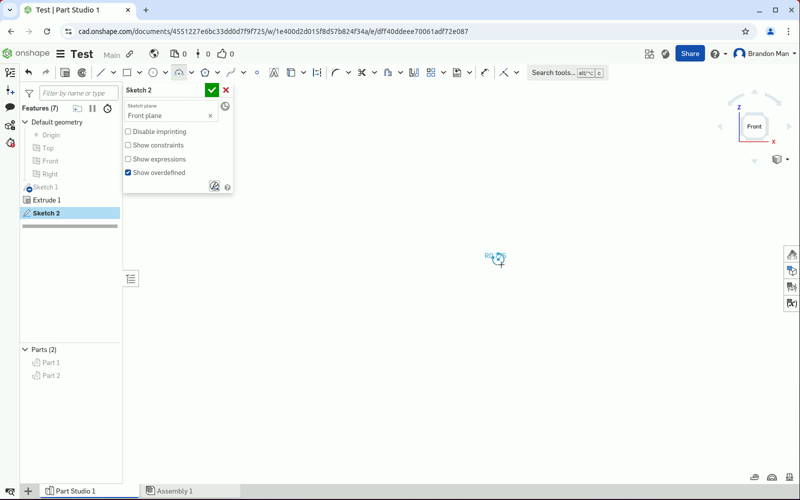
scroll(6)
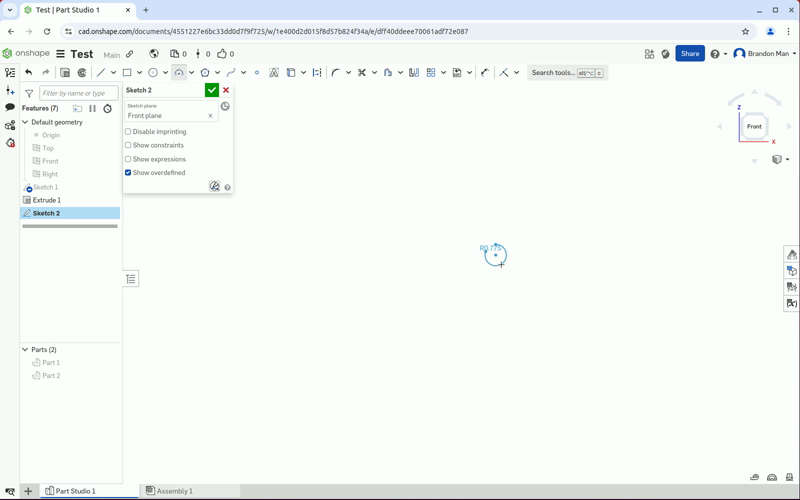
scroll(6)
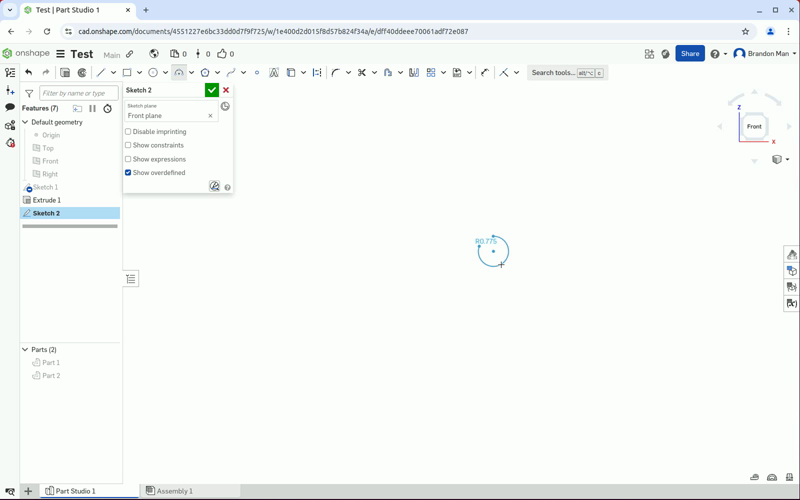
scroll(6)
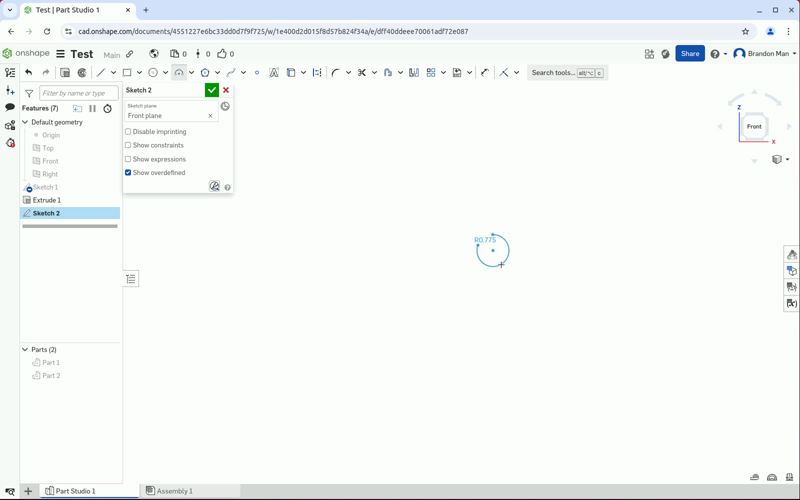
scroll(6)
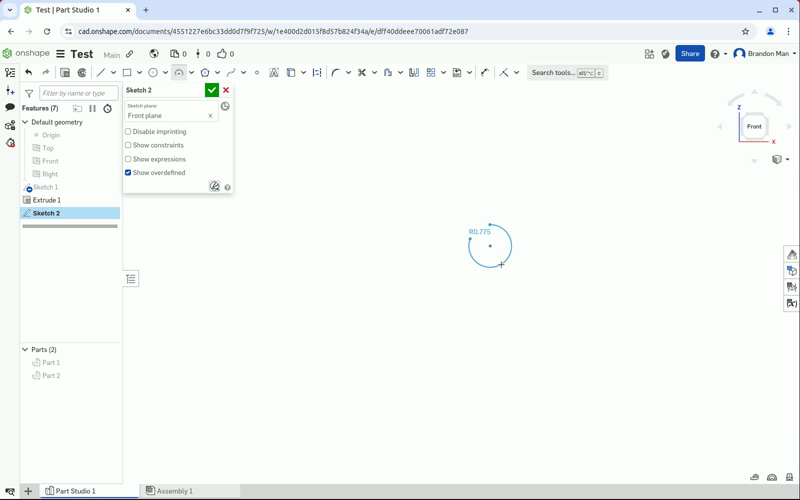
scroll(6)
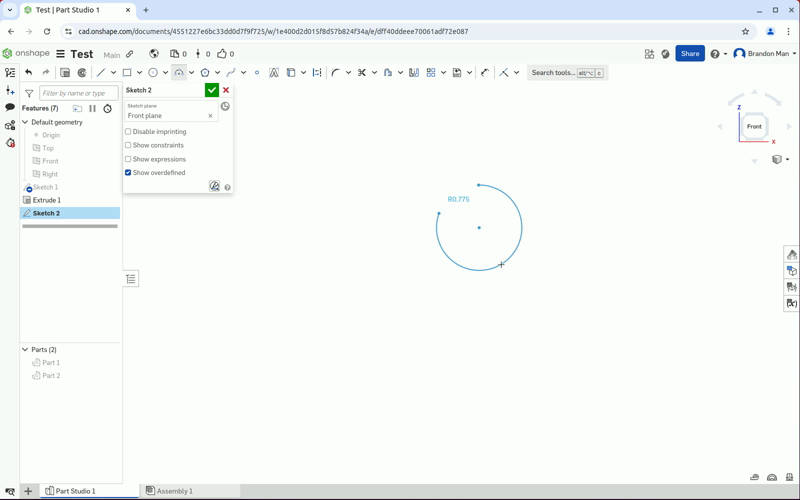
click(501, 264)
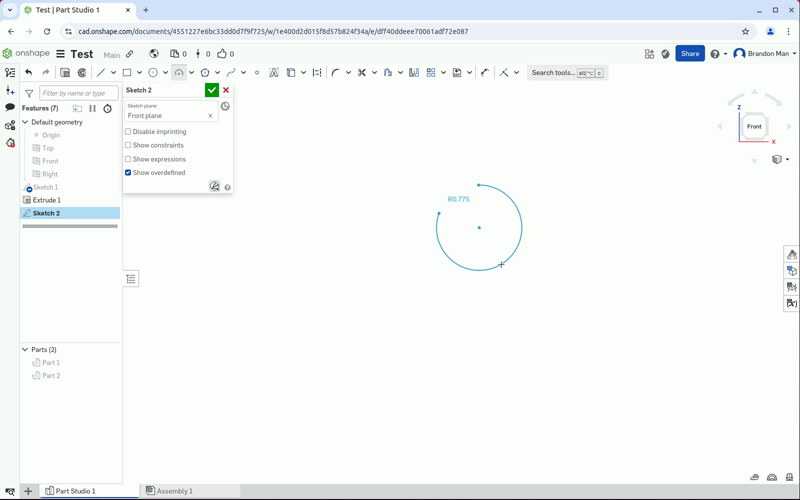
scroll(-6)
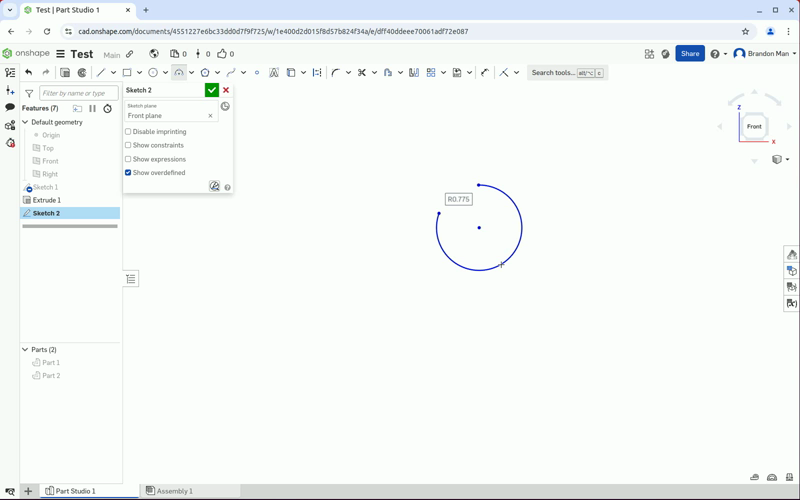
scroll(-6)
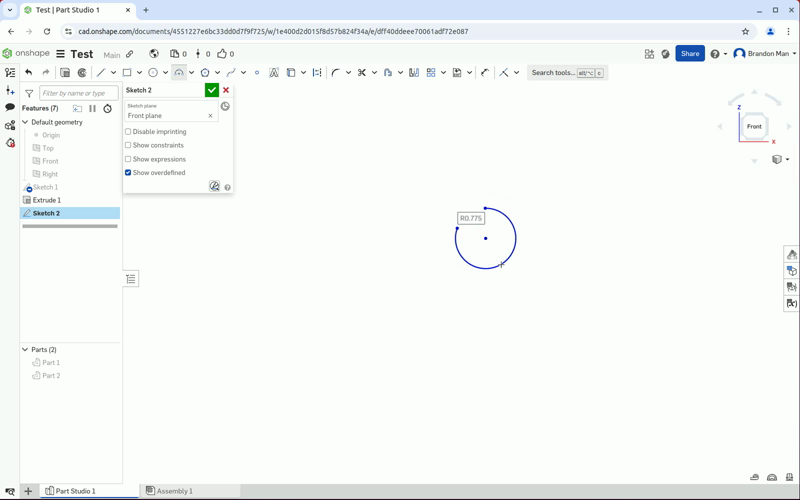
scroll(-6)
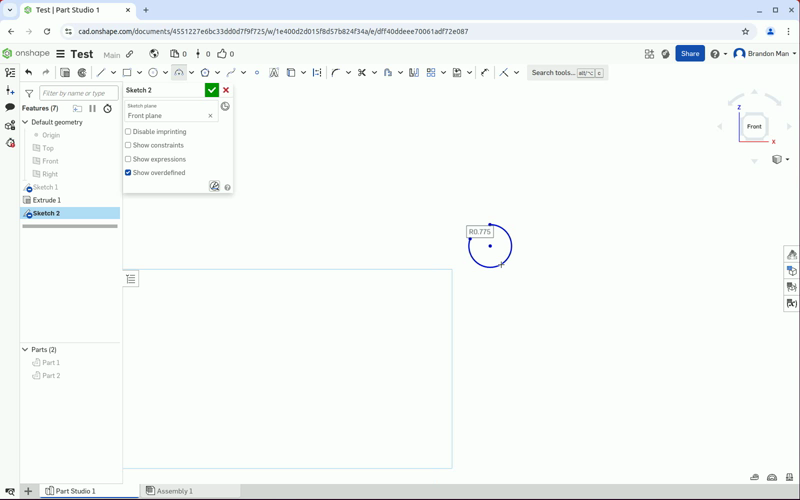
scroll(-6)
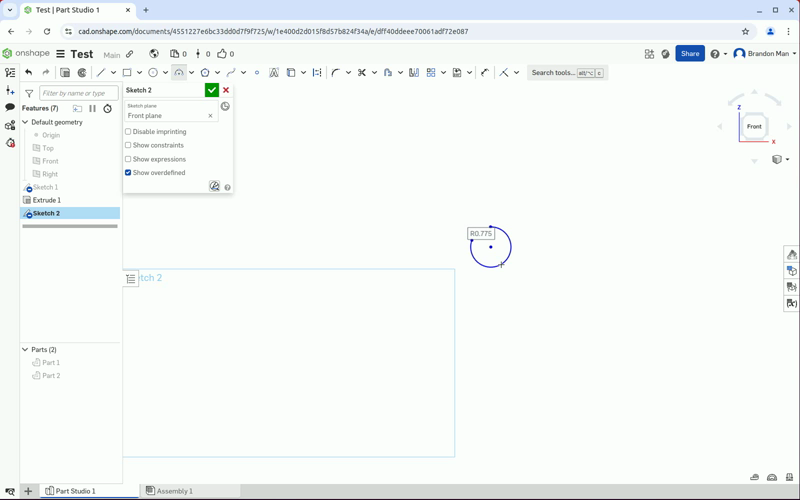
scroll(-6)
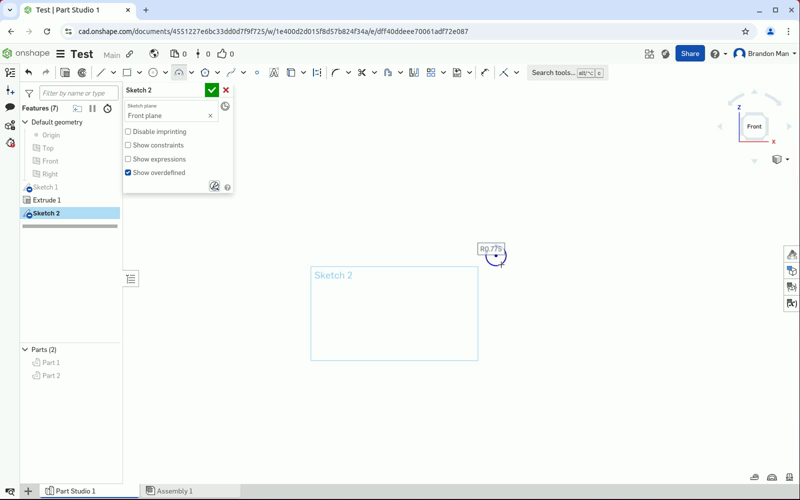
scroll(-6)
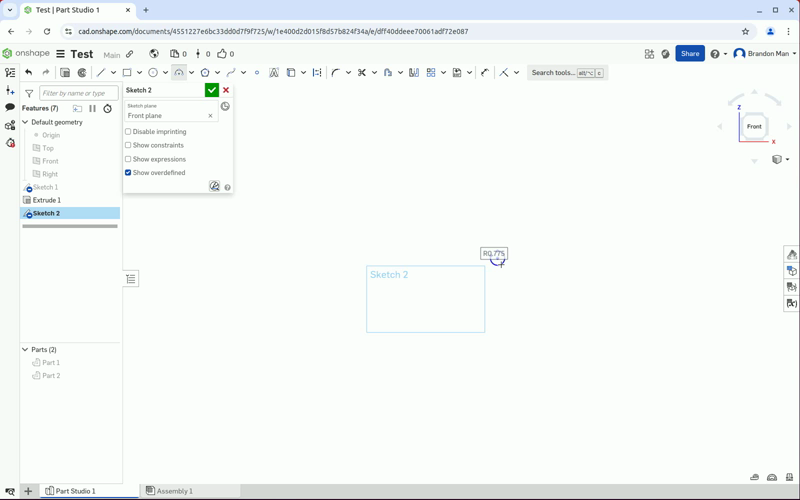
scroll(-6)
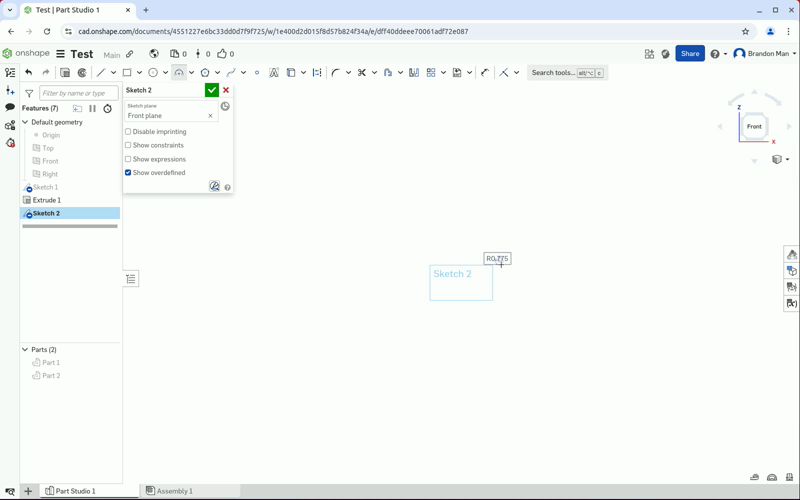
key_up(shift)
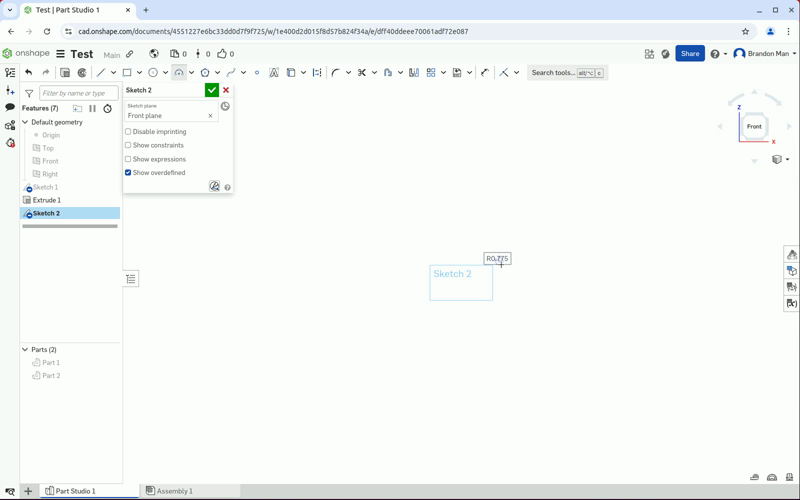
key(esc)
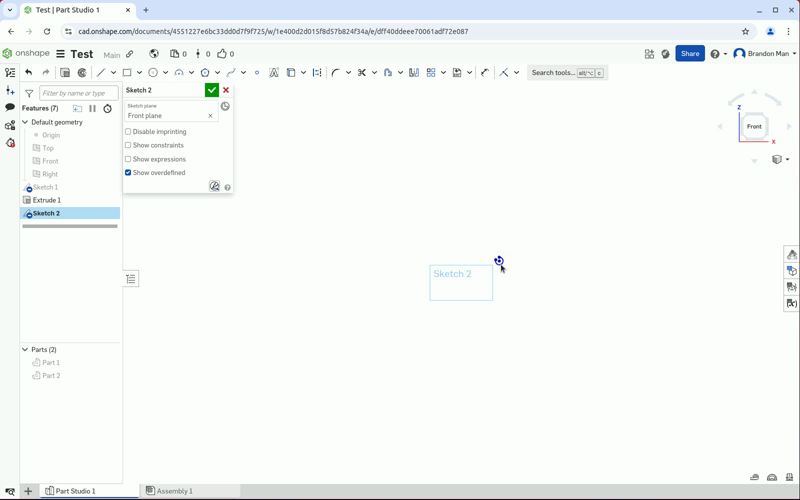
key(l)
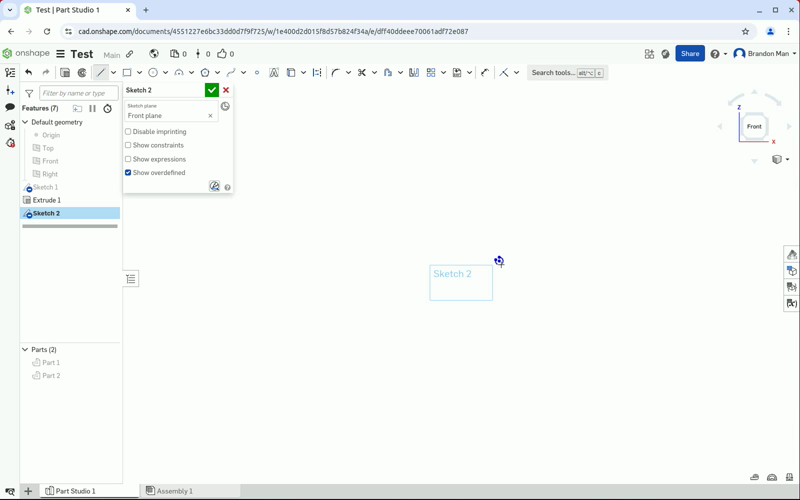
mouse_move(499, 257)
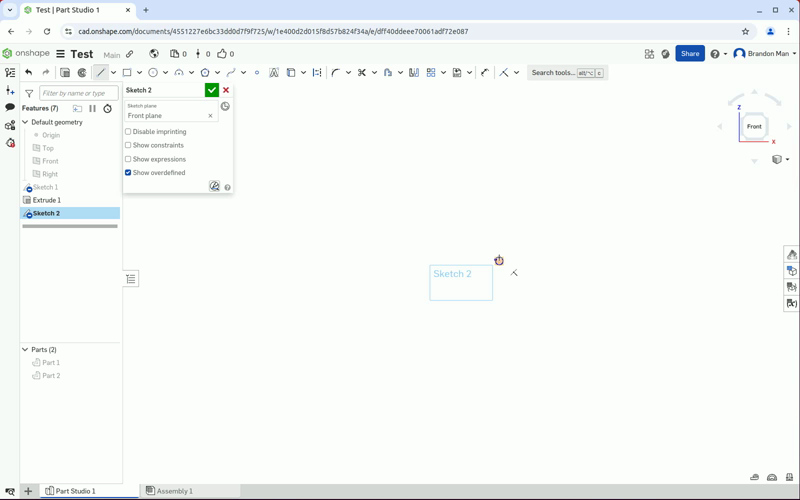
scroll(6)
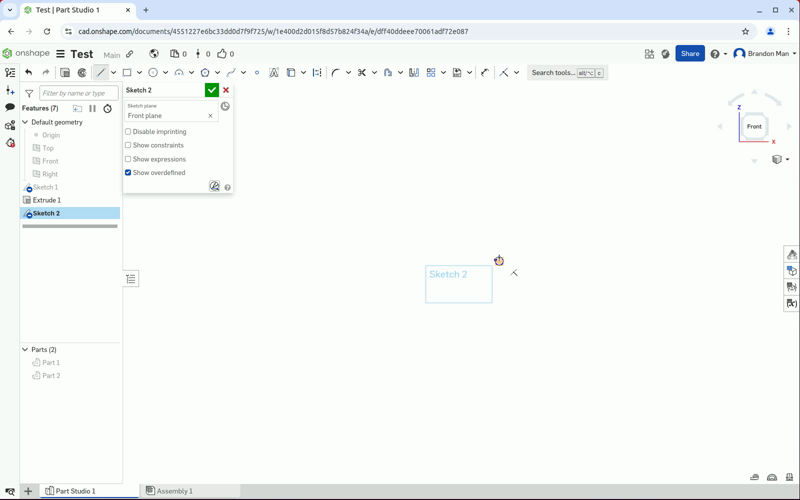
scroll(6)
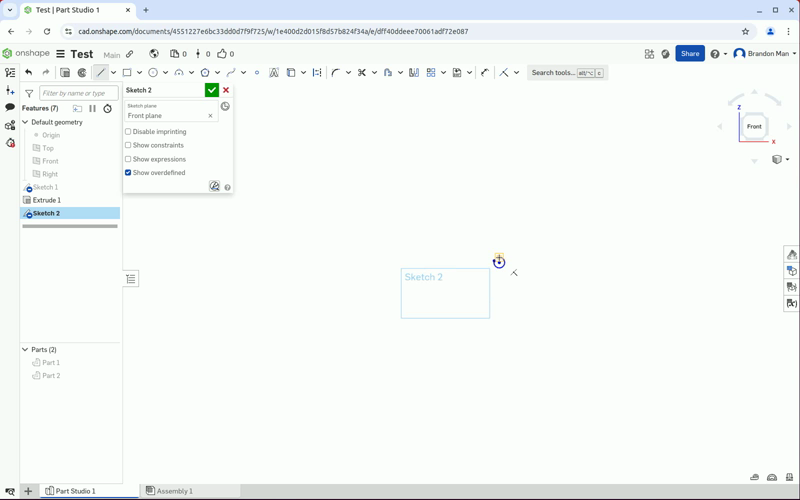
scroll(6)
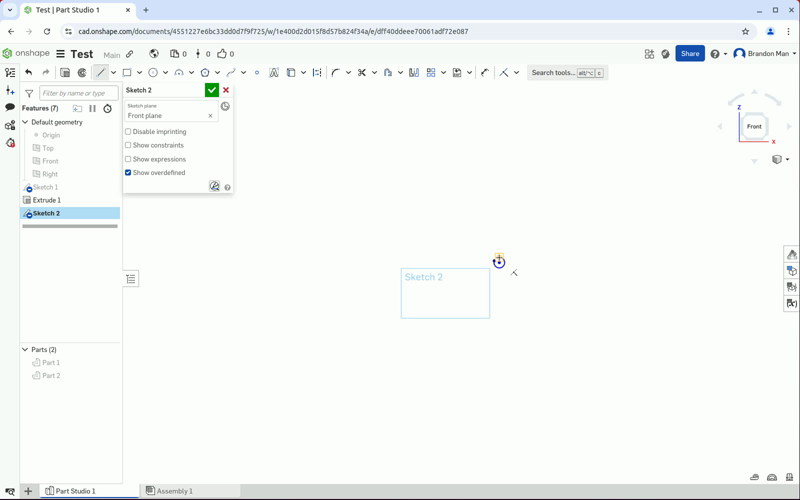
scroll(6)
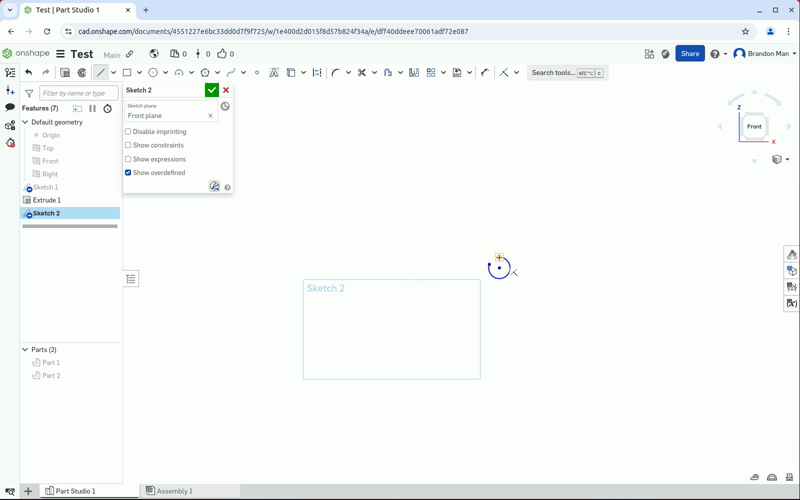
scroll(6)
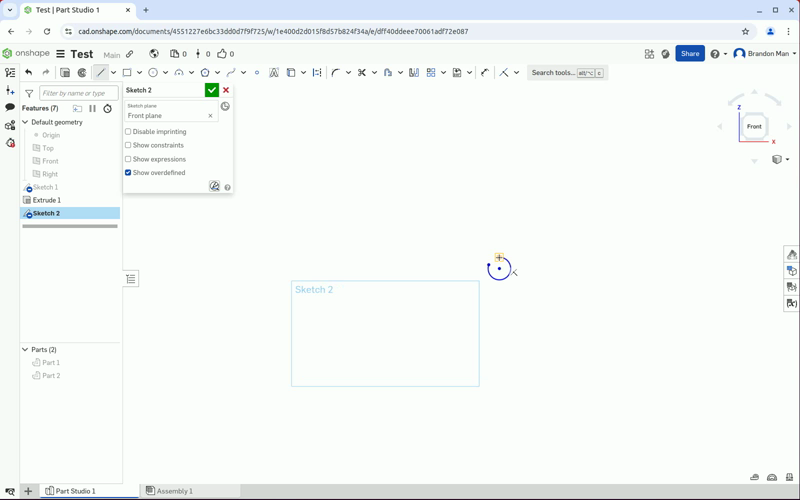
scroll(6)
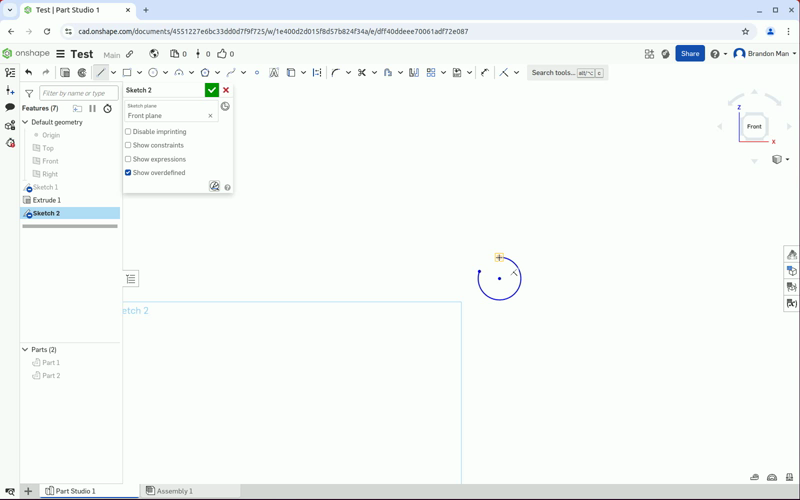
scroll(6)
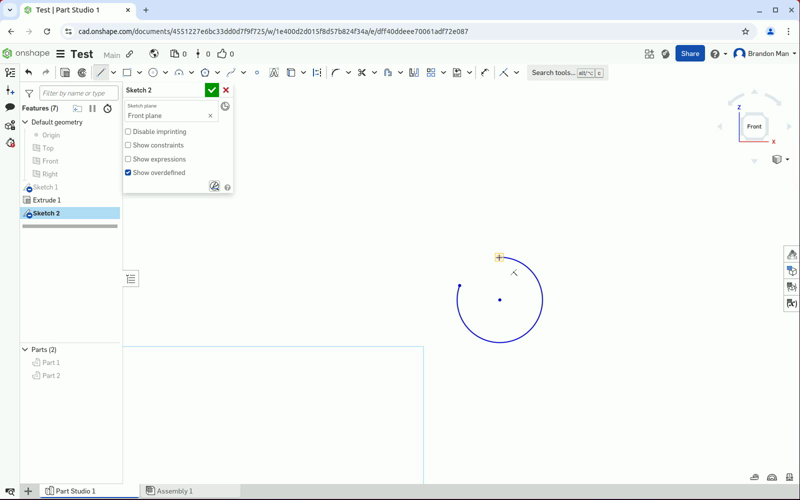
click(499, 257)
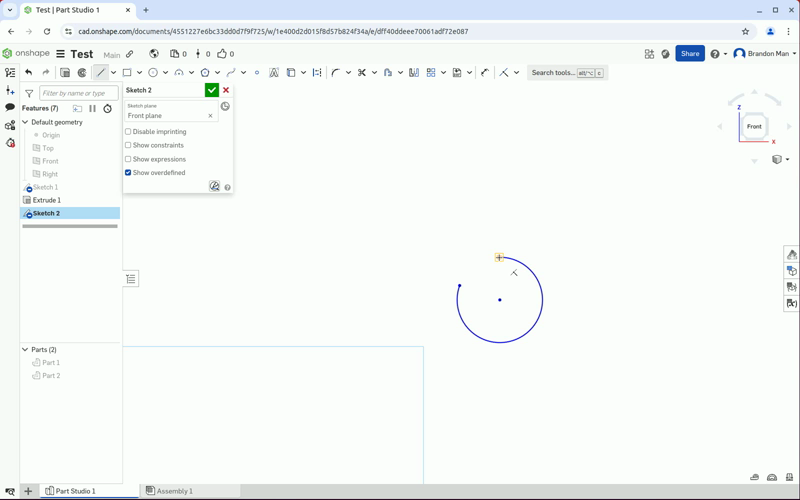
scroll(-6)
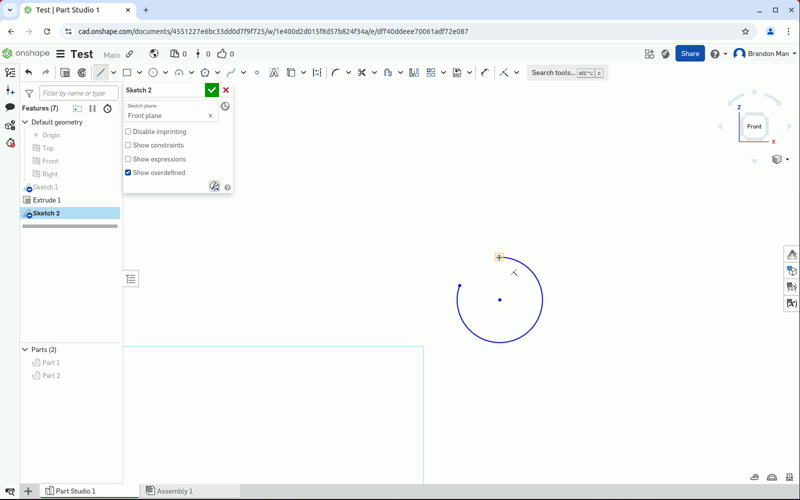
scroll(-6)
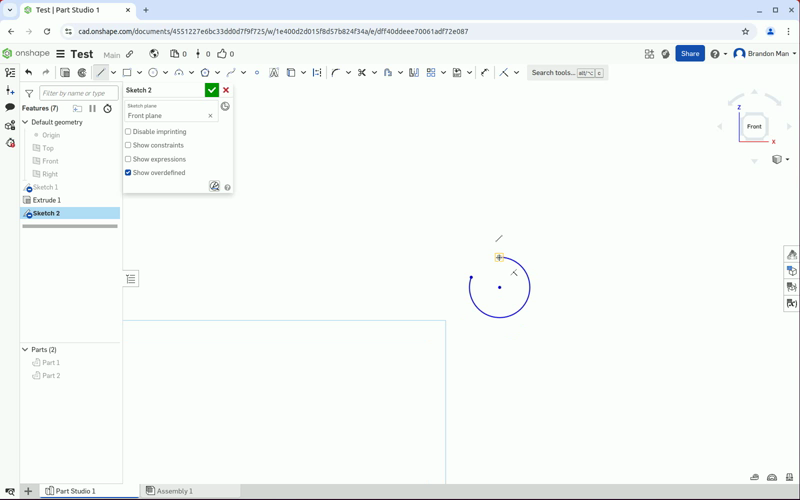
scroll(-6)
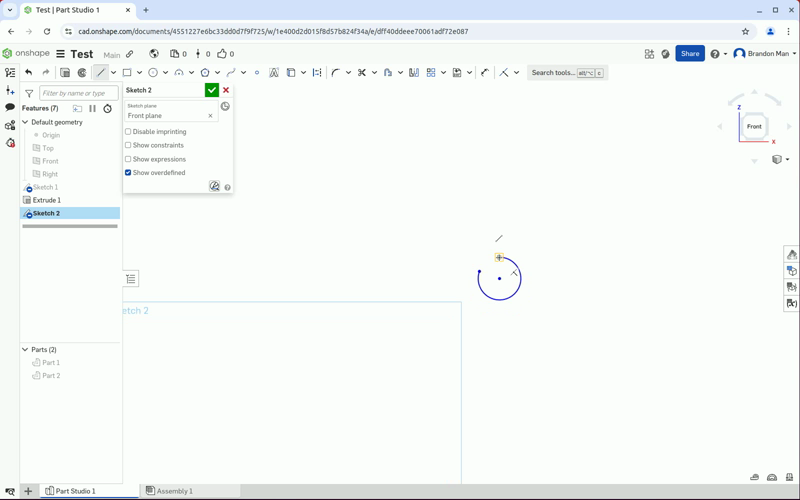
scroll(-6)
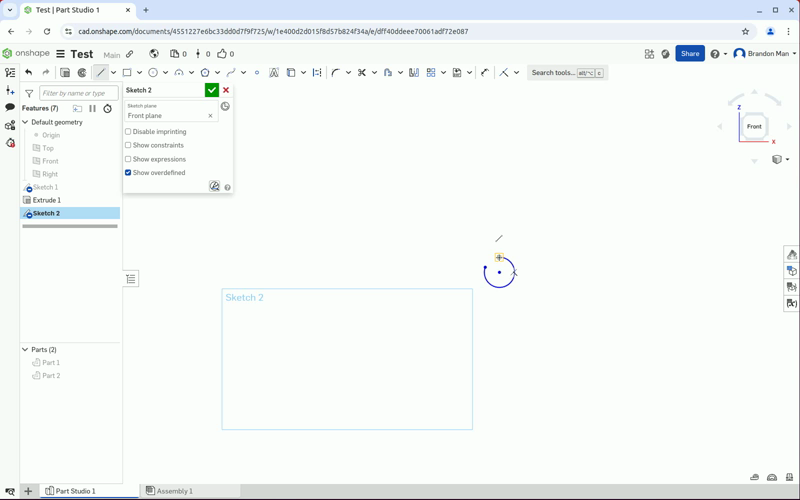
scroll(-6)
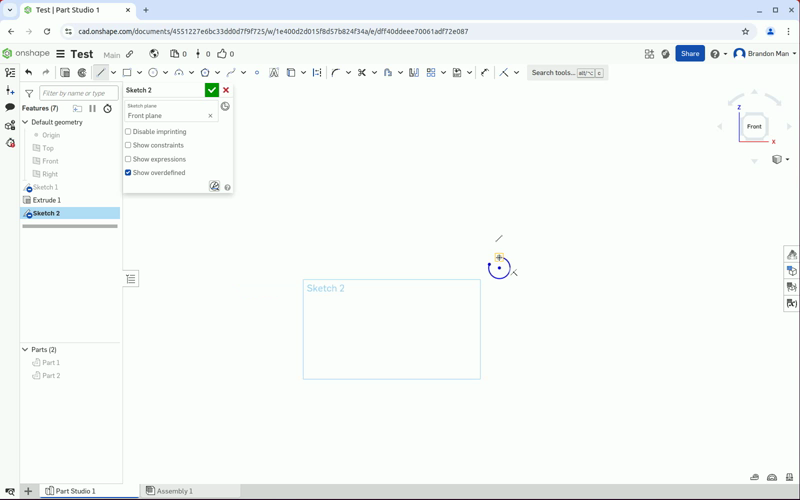
scroll(-6)
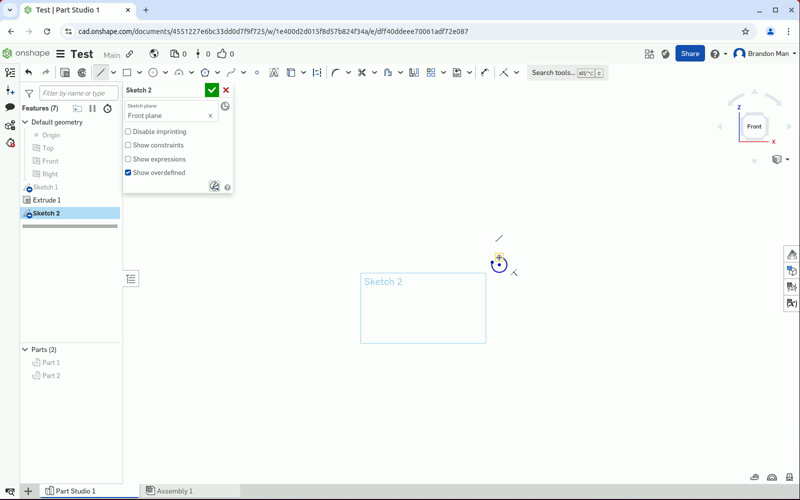
scroll(-6)
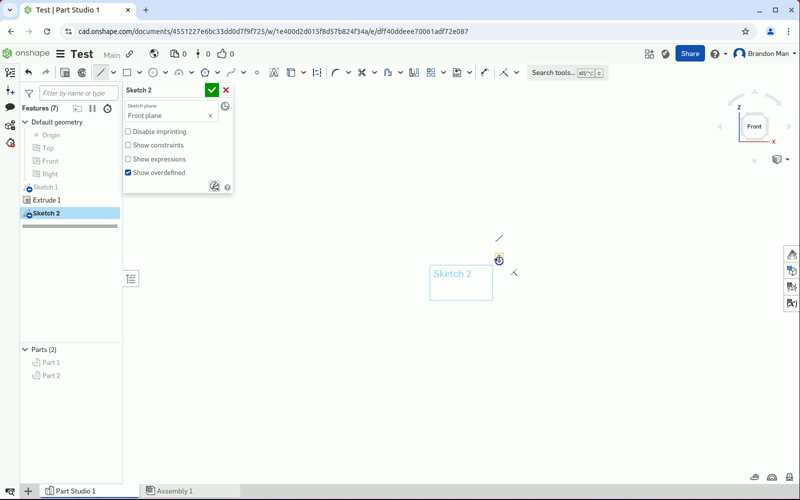
mouse_move(529, 257)
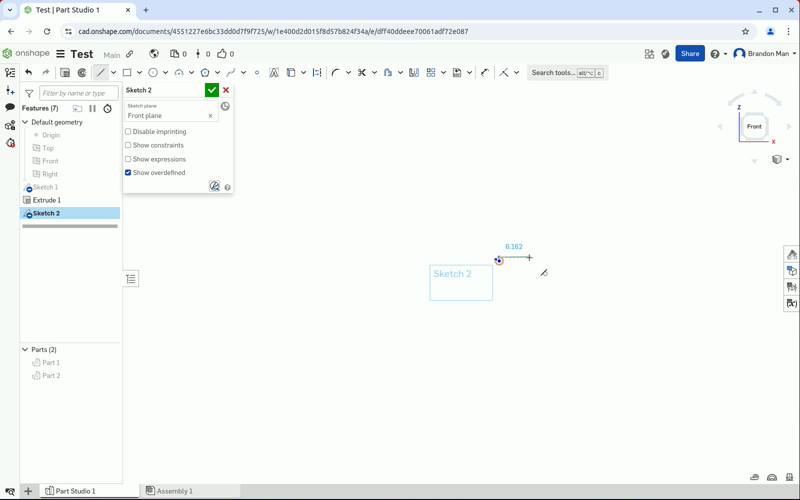
key_down(shift)
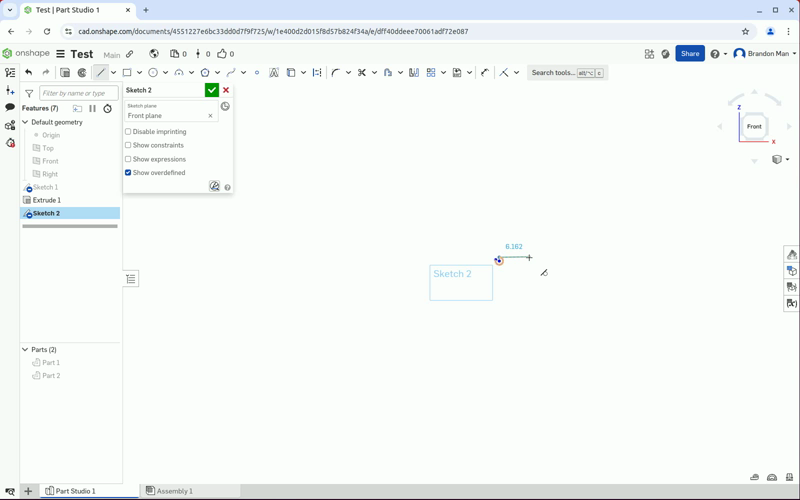
mouse_move(495, 259)
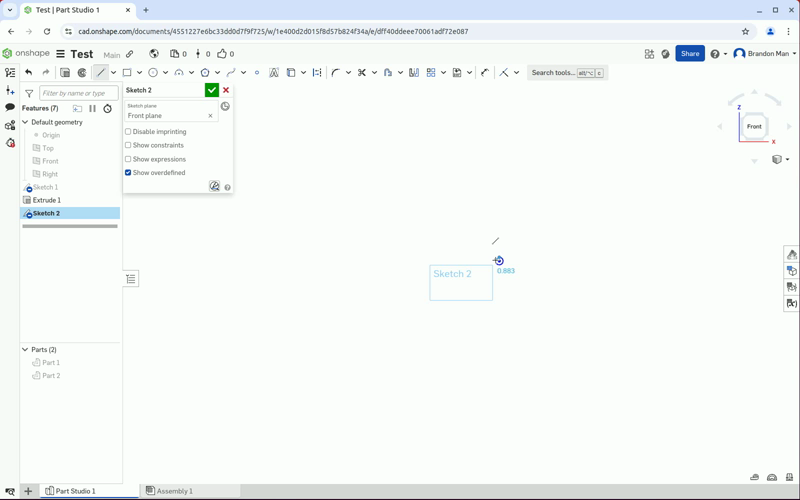
scroll(6)
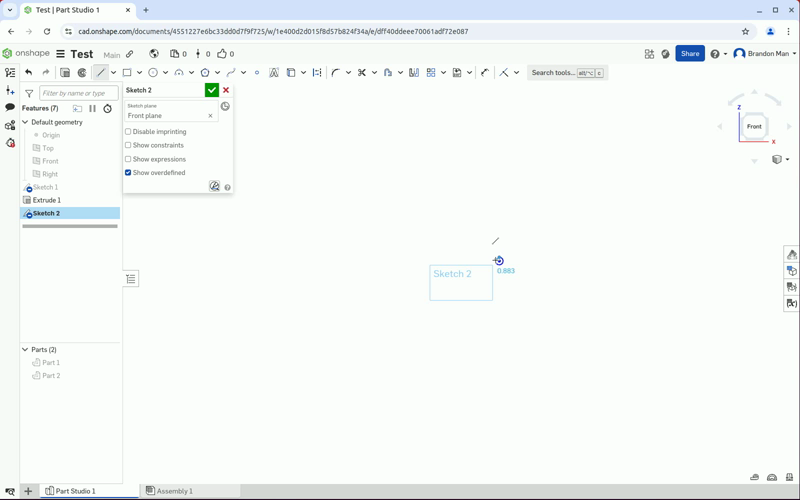
scroll(6)
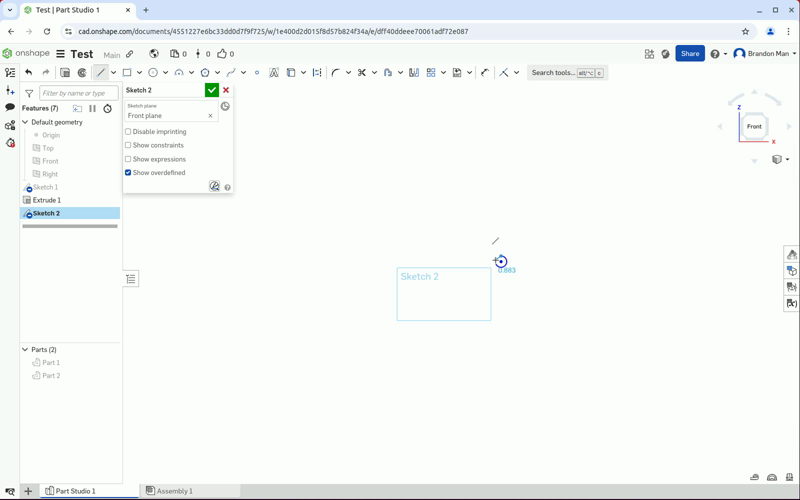
scroll(6)
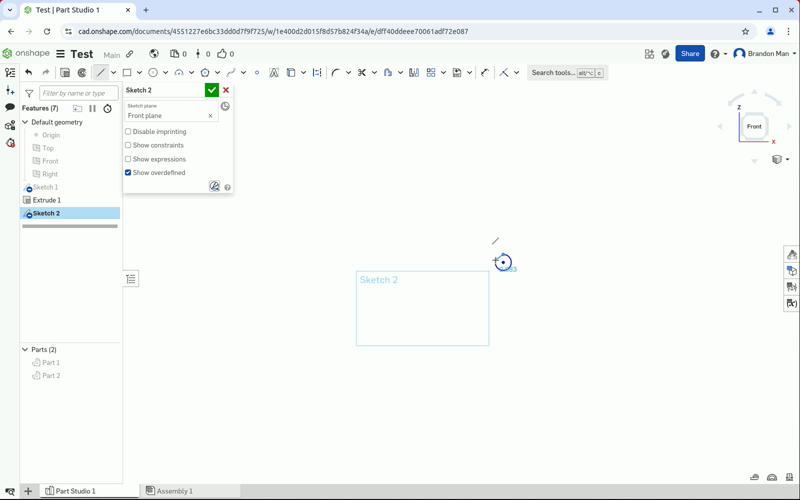
scroll(6)
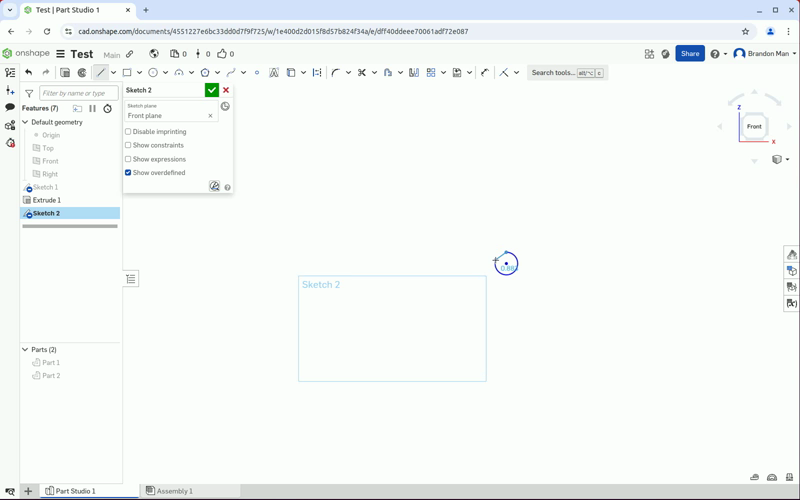
scroll(6)
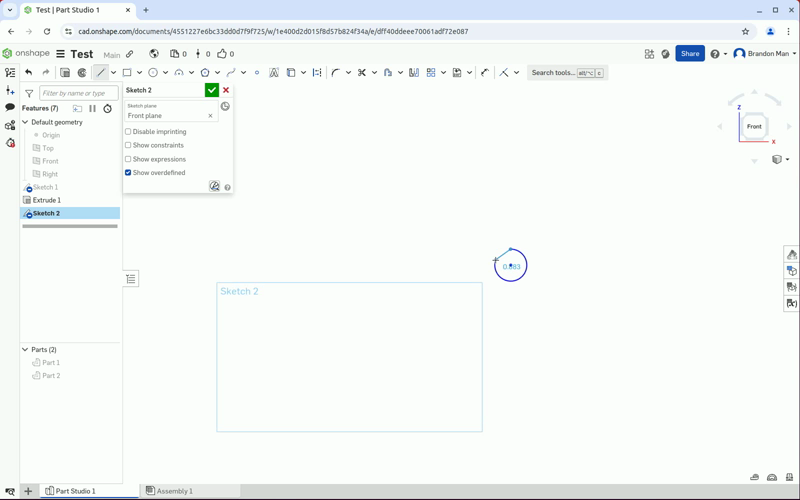
scroll(6)
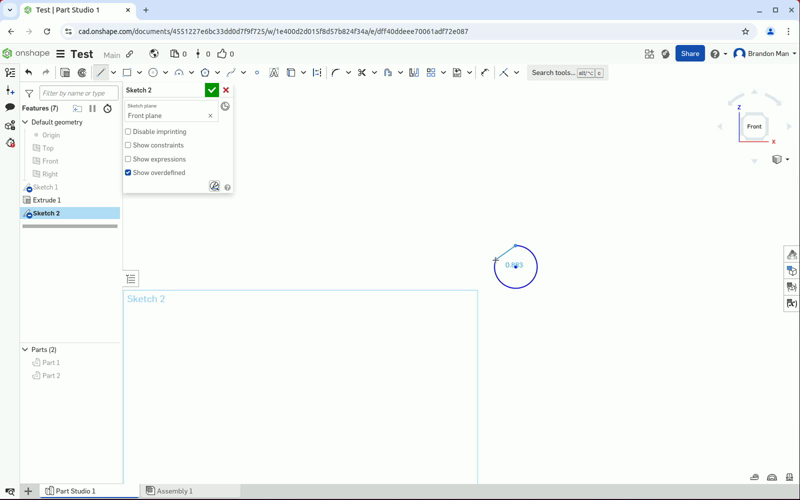
scroll(6)
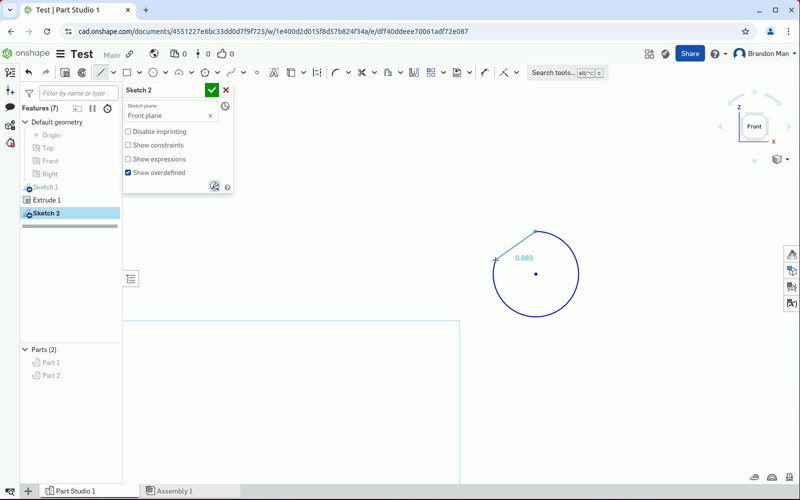
key_up(shift)
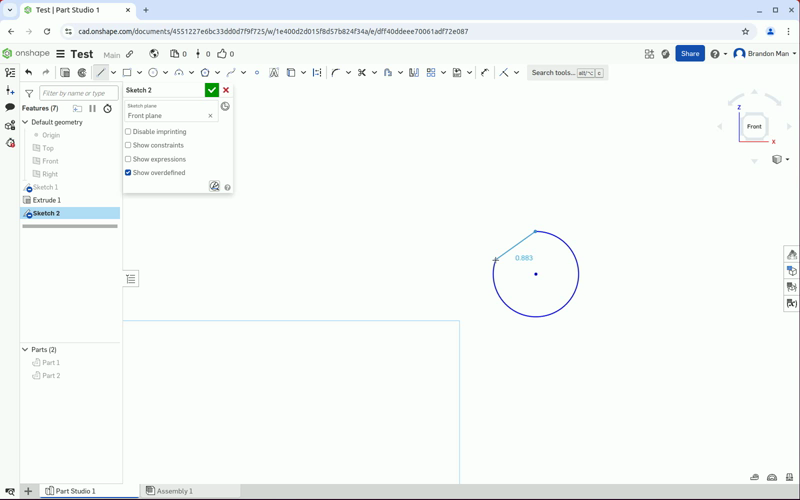
click(495, 259)
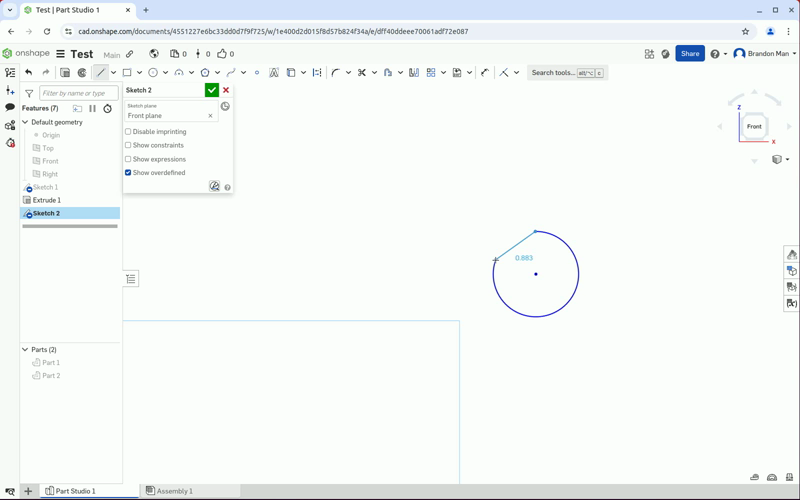
scroll(-6)
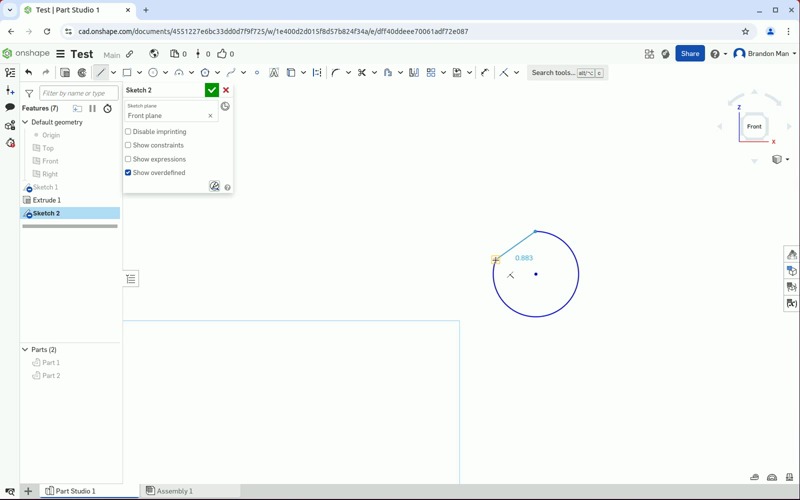
scroll(-6)
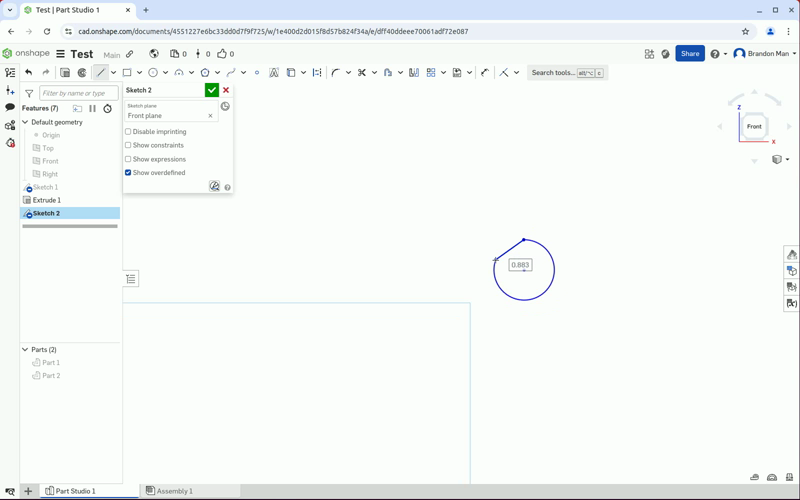
scroll(-6)
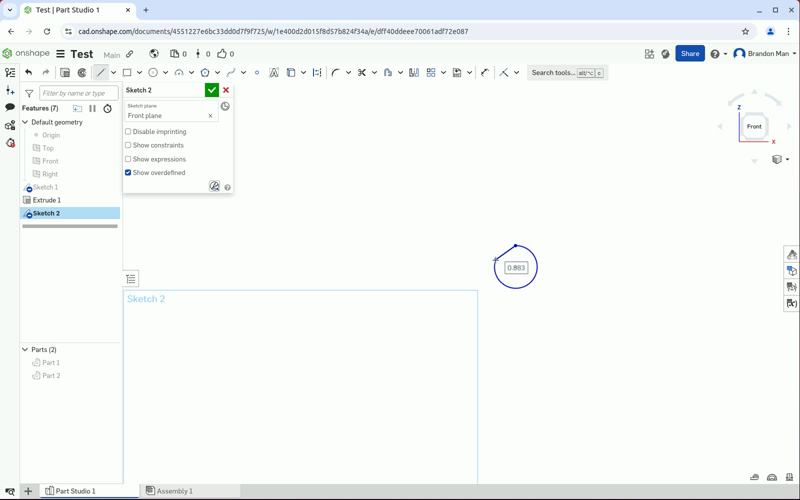
scroll(-6)
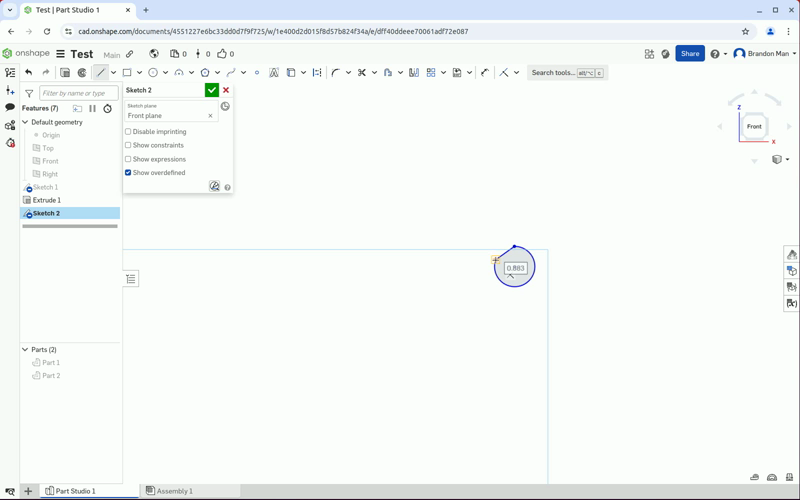
scroll(-6)
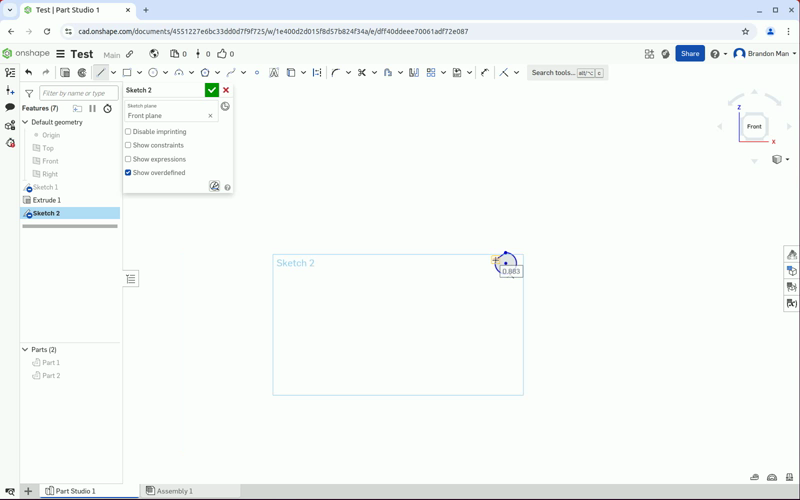
scroll(-6)
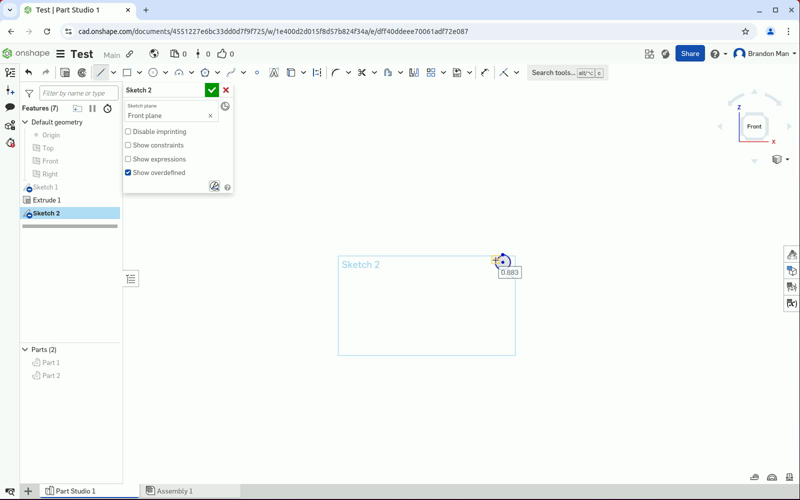
scroll(-6)
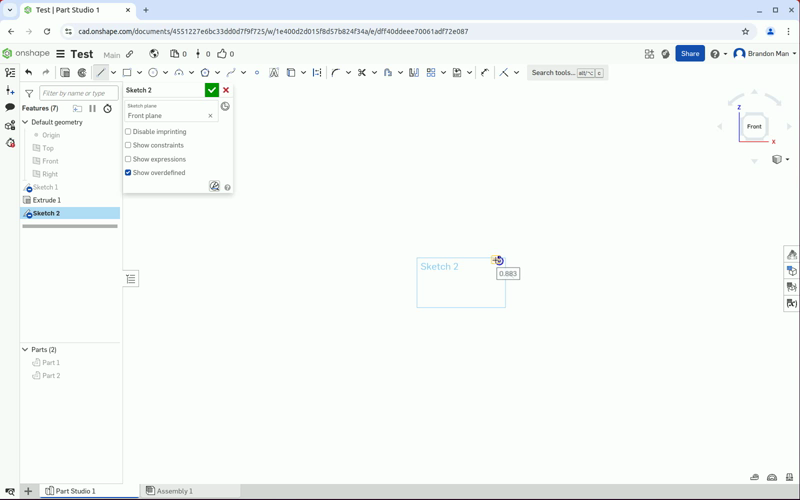
key(esc)
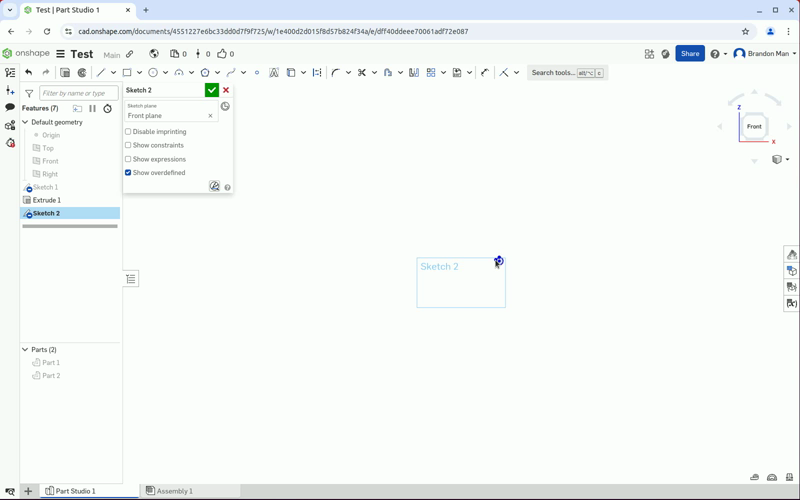
mouse_move(496, 263)
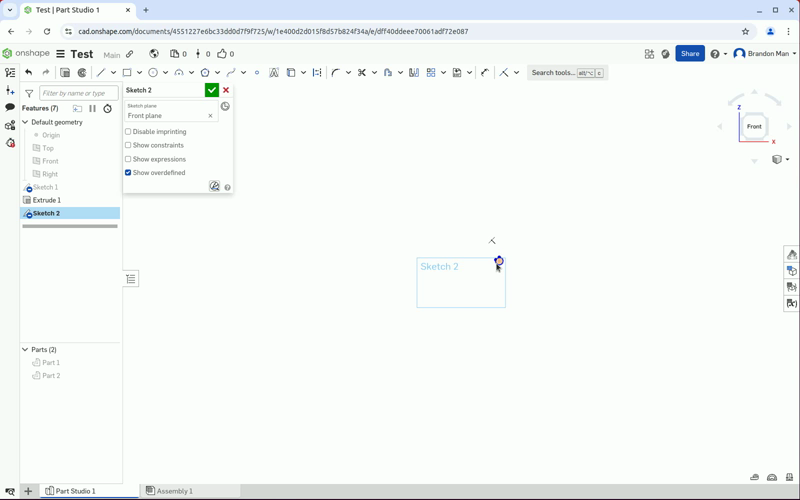
scroll(6)
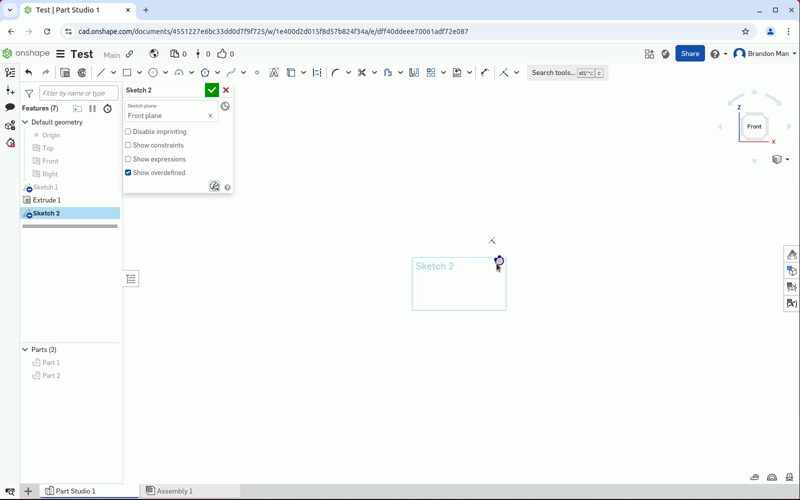
scroll(6)
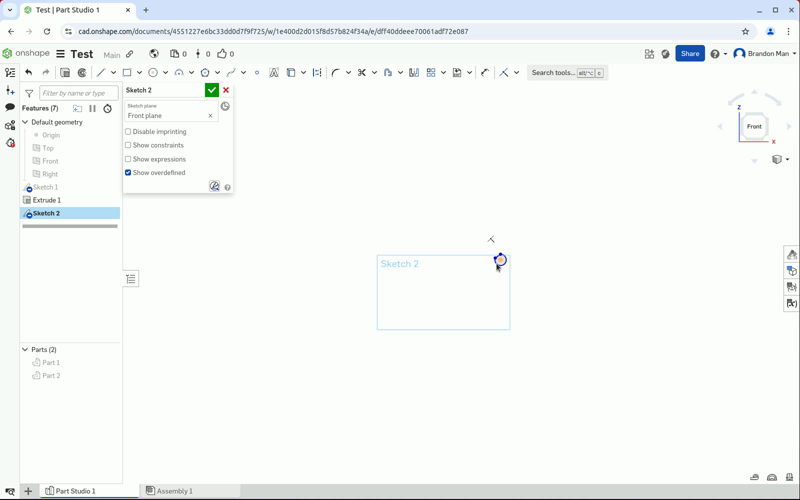
scroll(6)
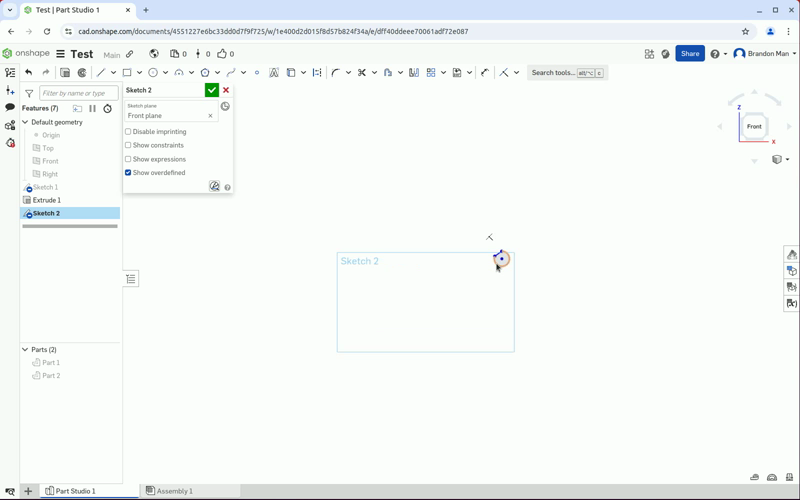
scroll(6)
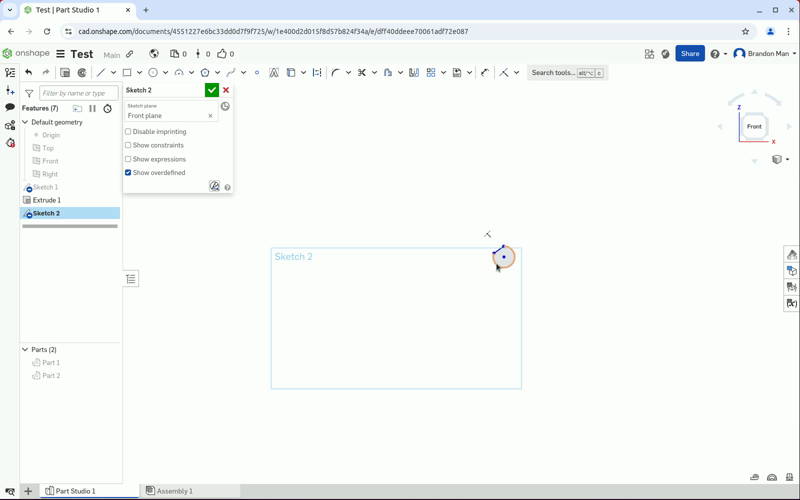
scroll(6)
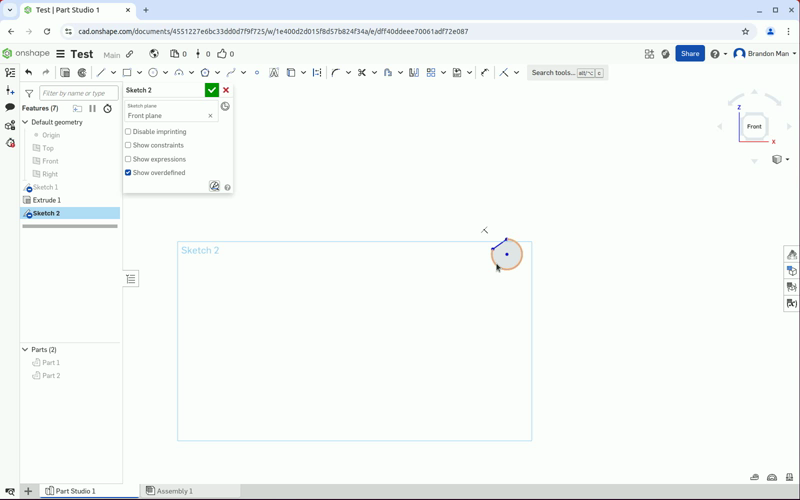
scroll(6)
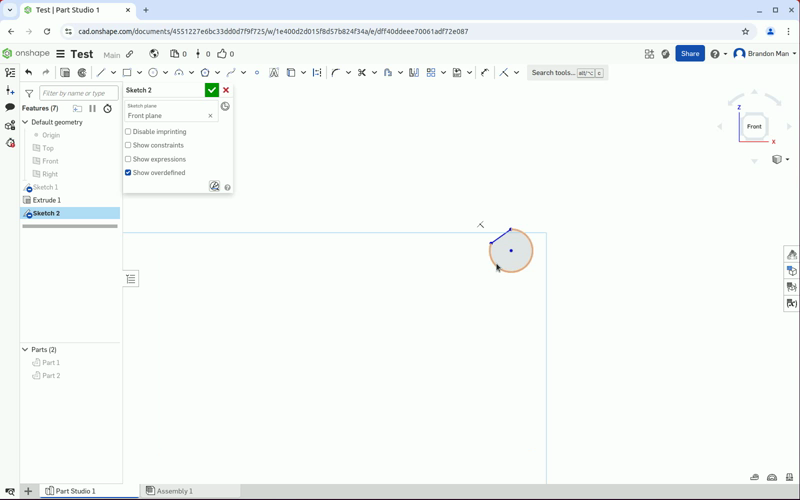
scroll(6)
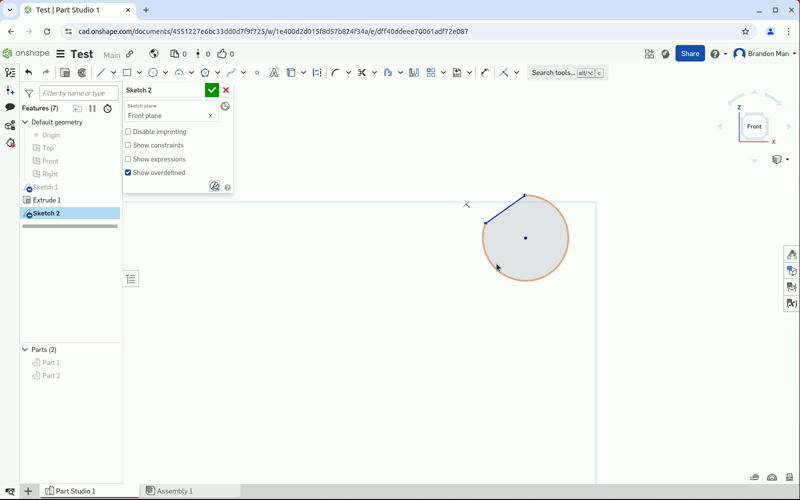
click(496, 263)
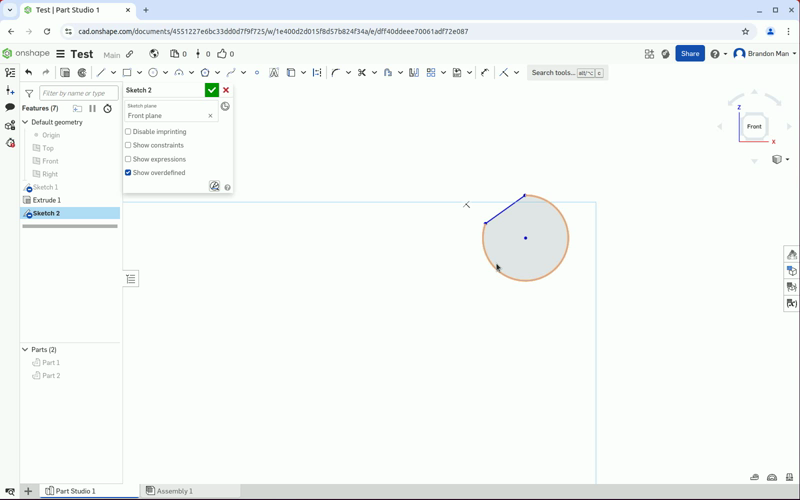
scroll(-6)
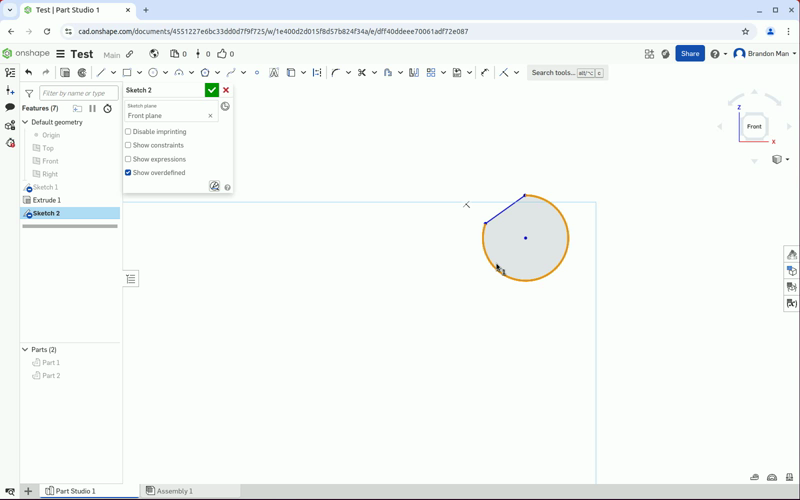
scroll(-6)
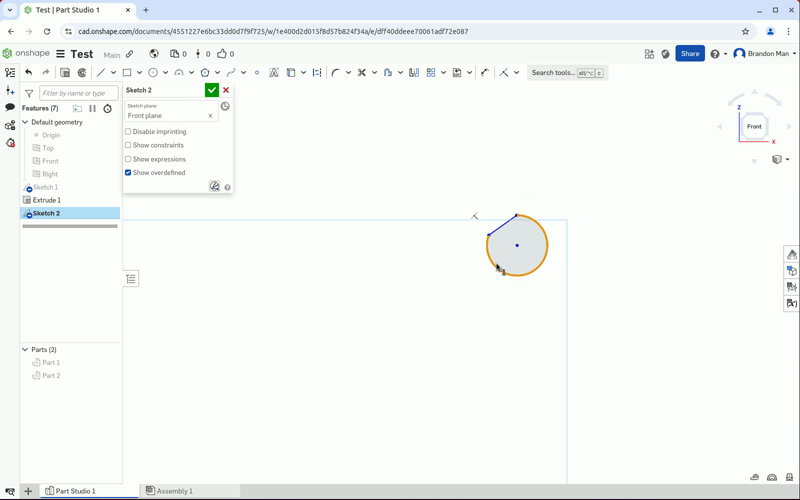
scroll(-6)
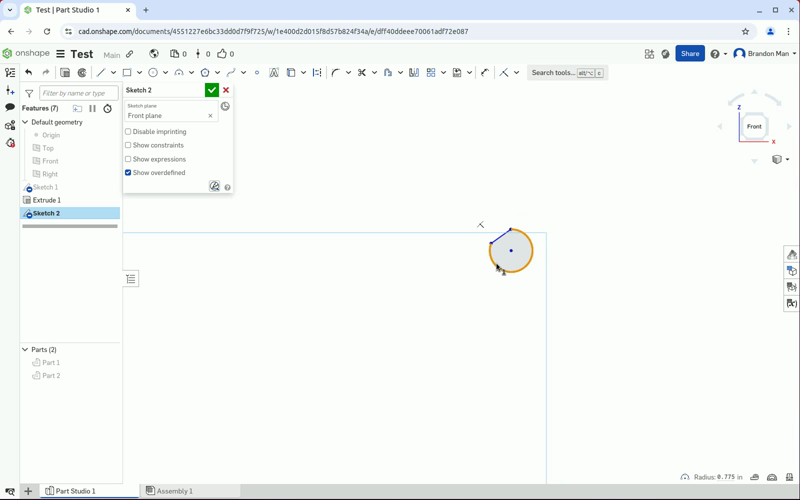
scroll(-6)
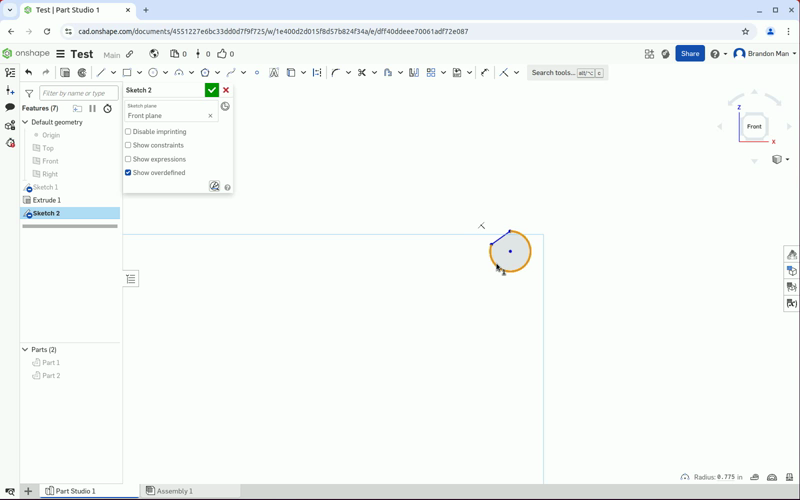
scroll(-6)
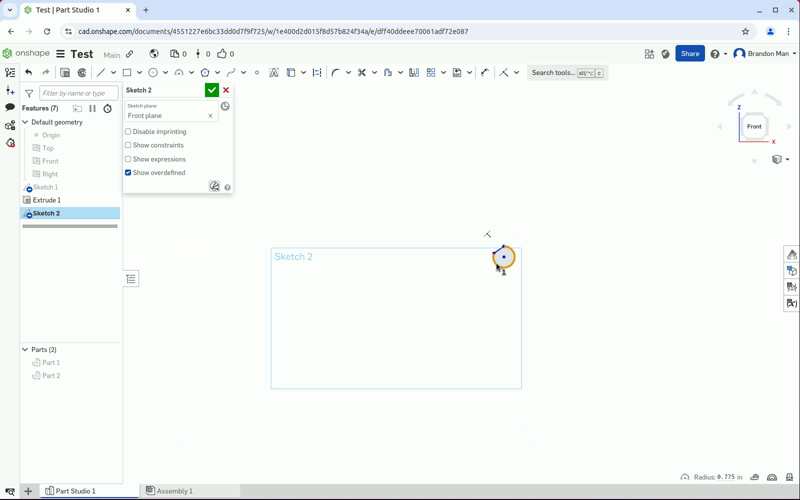
scroll(-6)
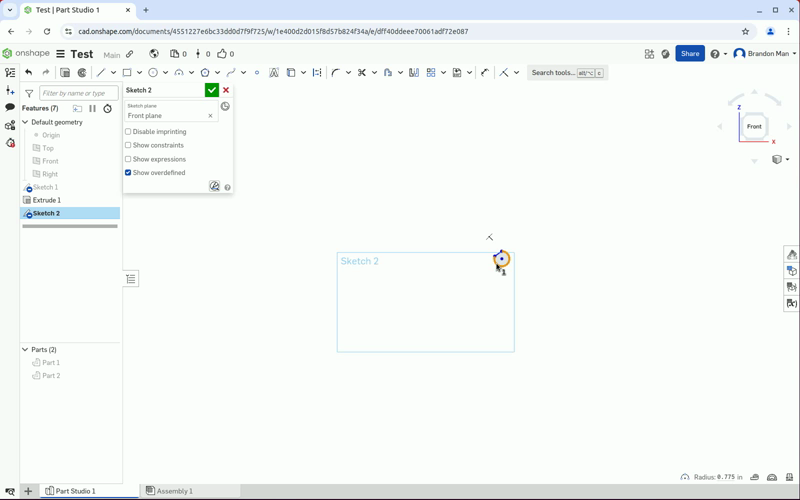
scroll(-6)
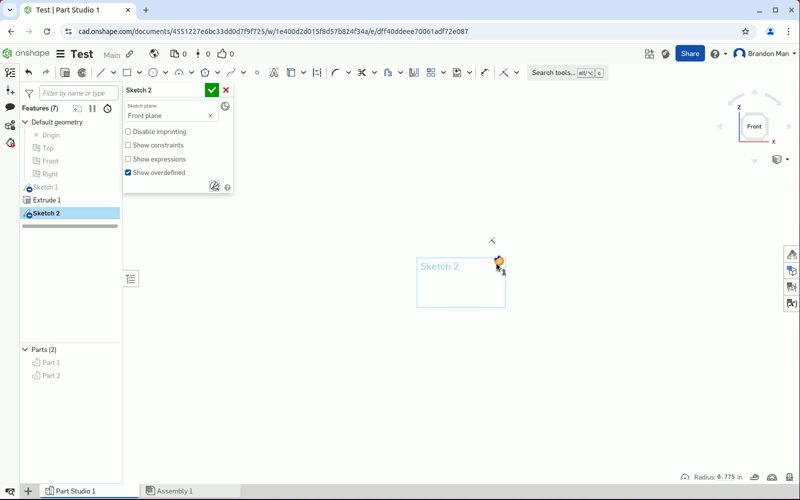
mouse_move(73, 352)
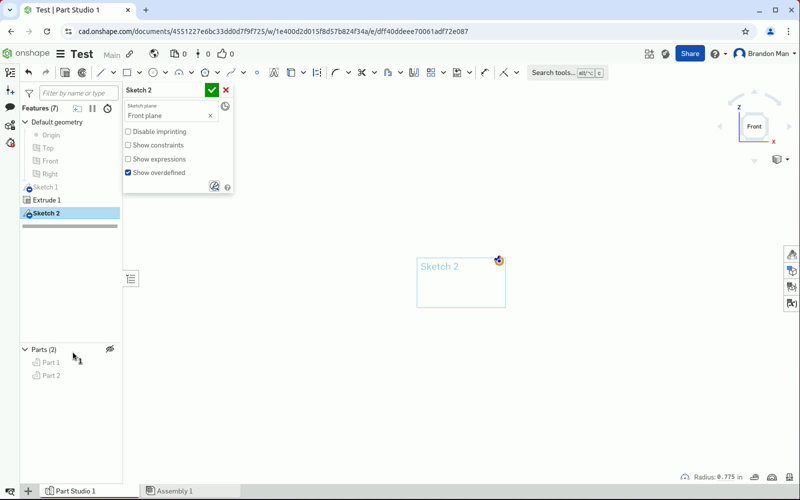
key(shift+y)
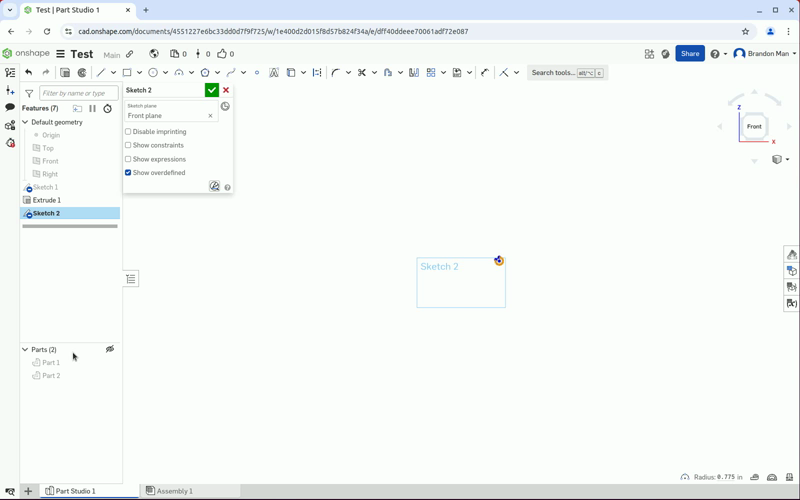
key(shift+e)
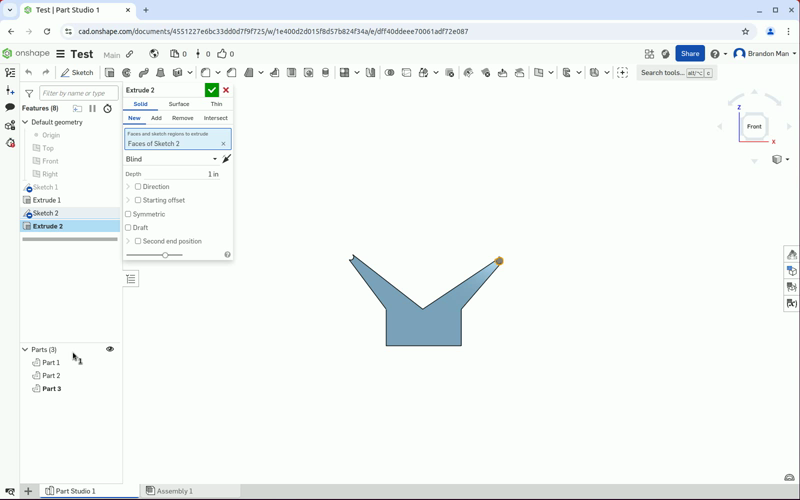
mouse_move(143, 106)
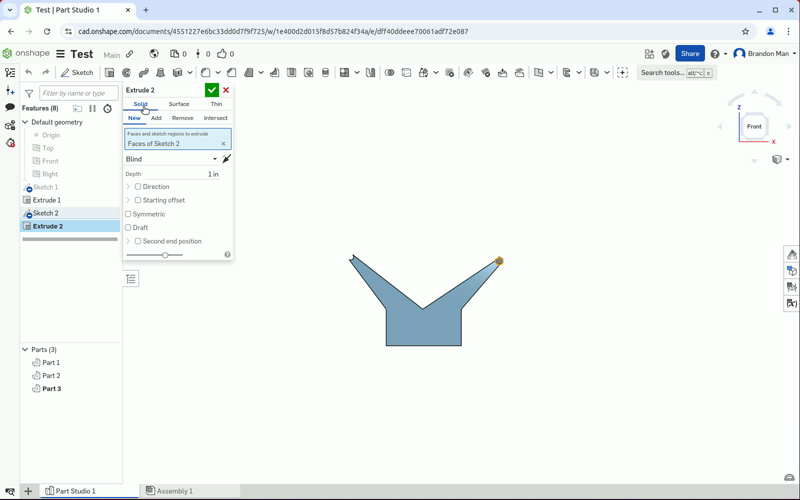
click(143, 106)
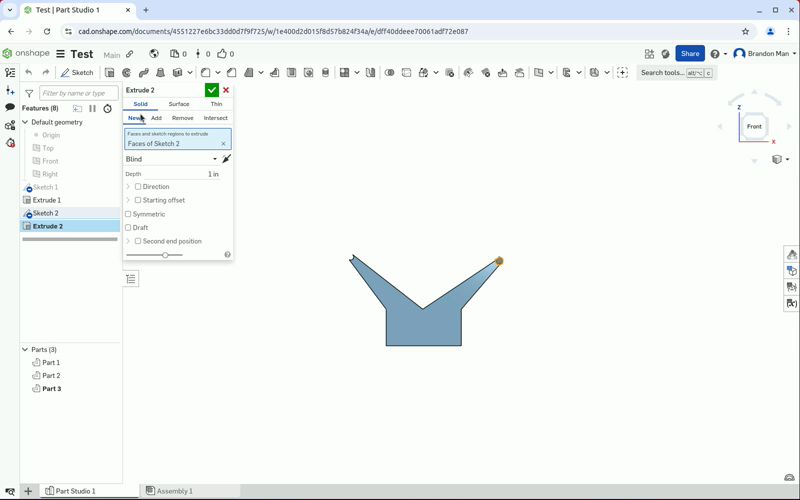
mouse_move(137, 120)
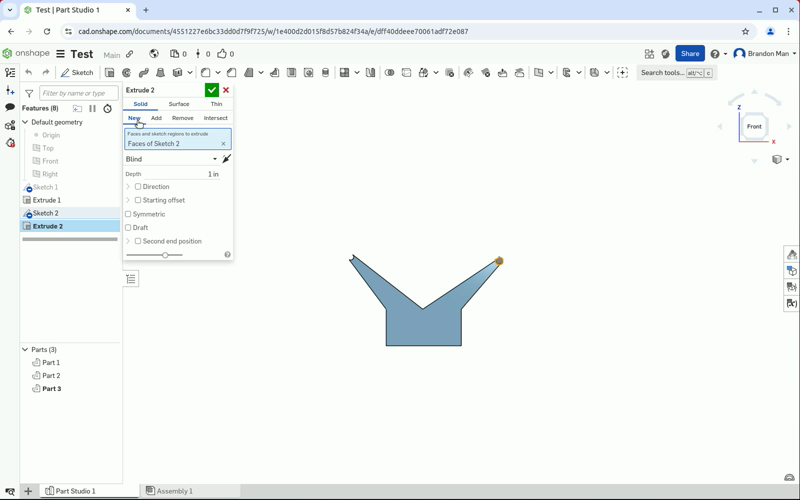
click(137, 120)
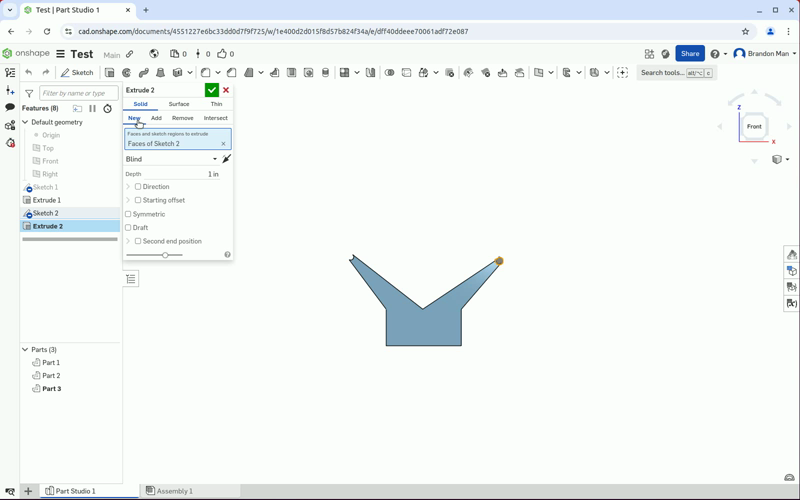
key(tab, 4)
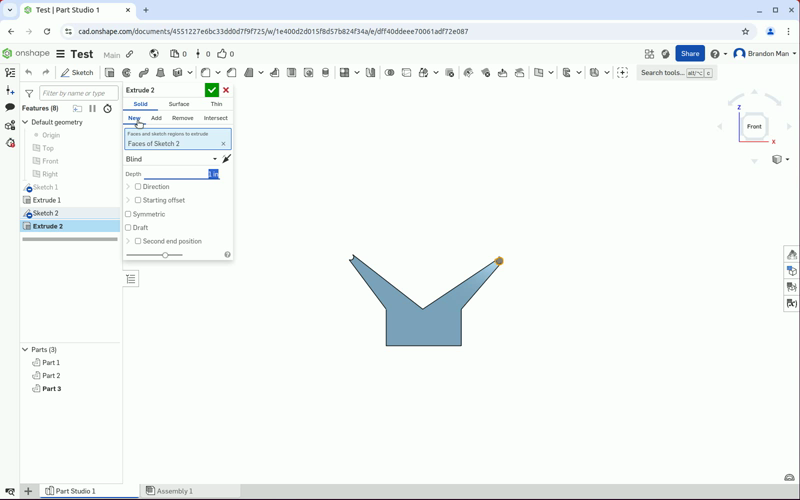
text(15.165)
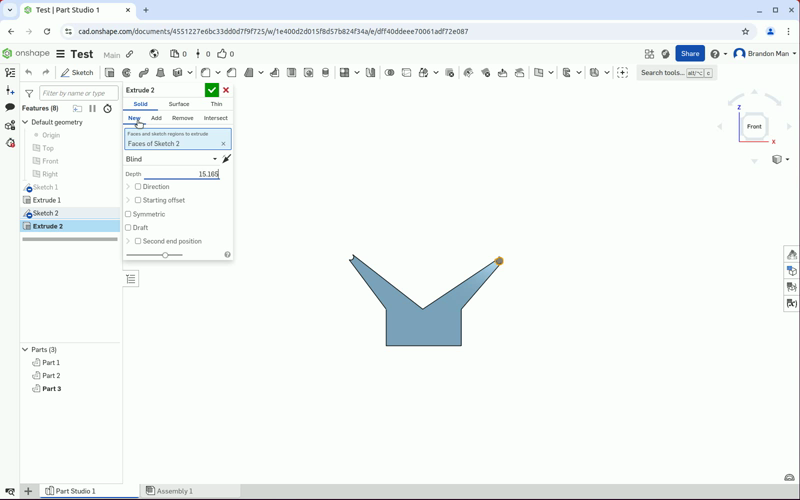
key(enter)
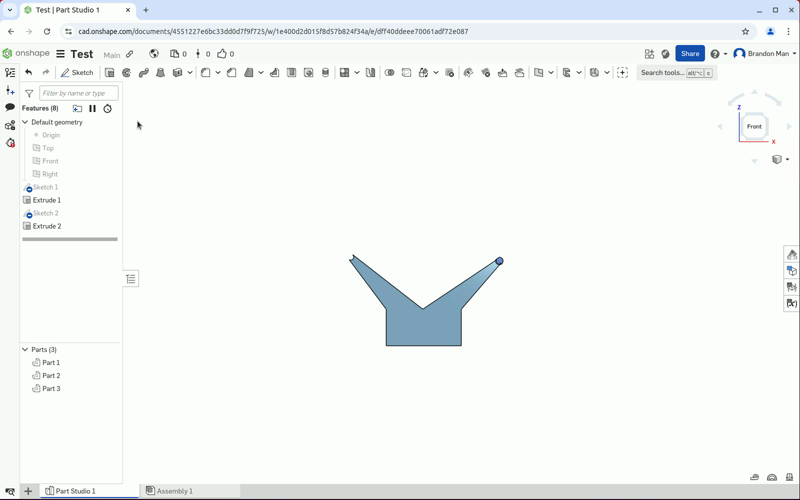
key(shift+h)
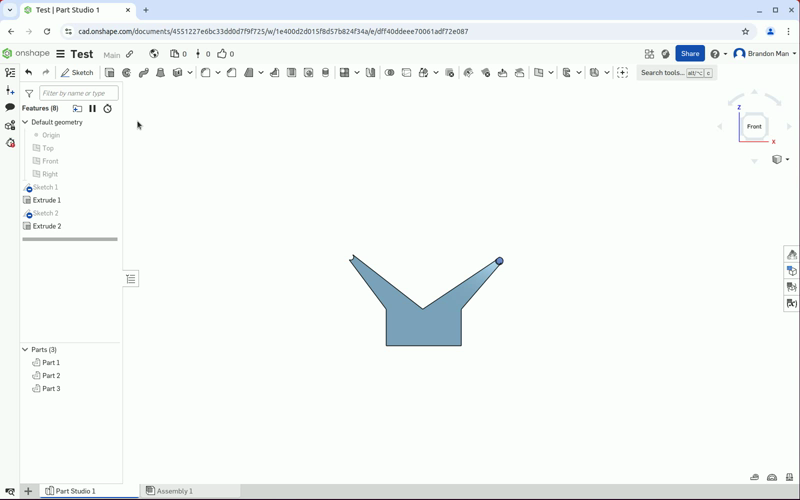
key(shift+h)
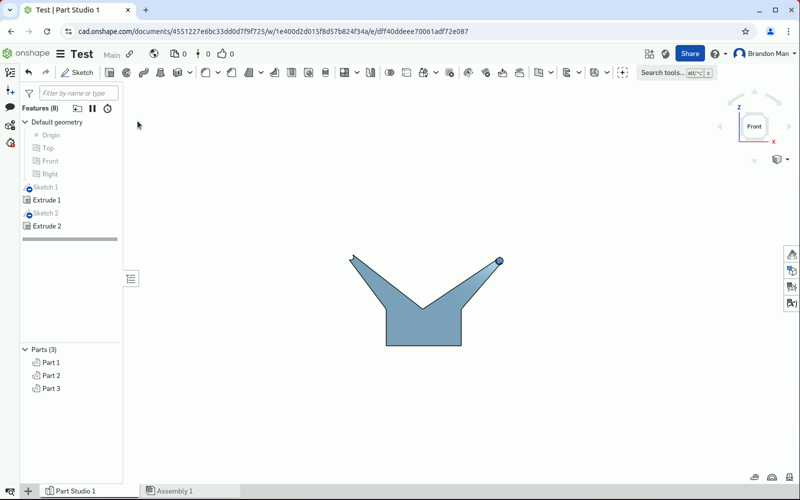
mouse_move(73, 189)
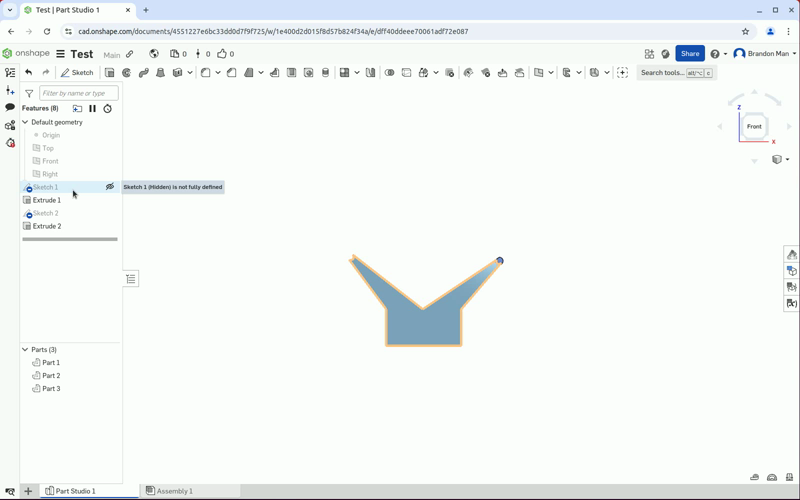
click(73, 189)
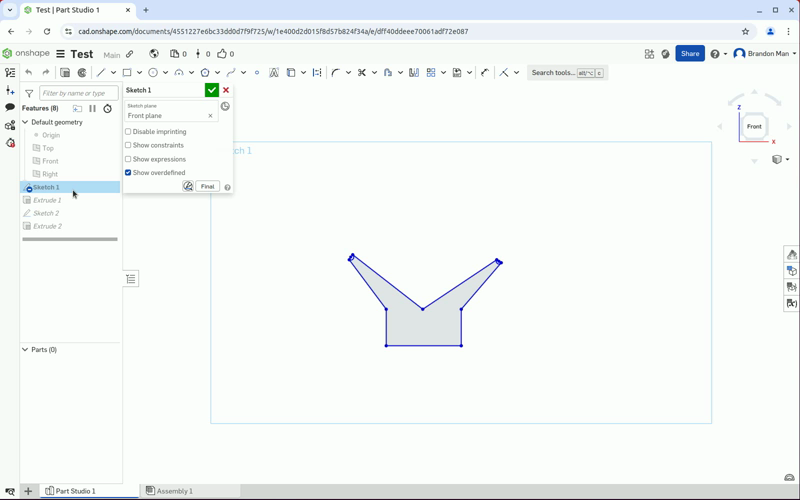
mouse_move(229, 92)
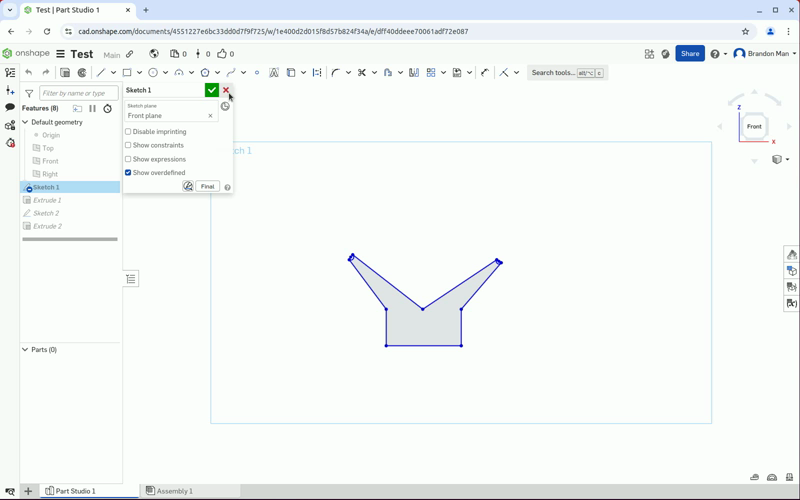
click(229, 92)
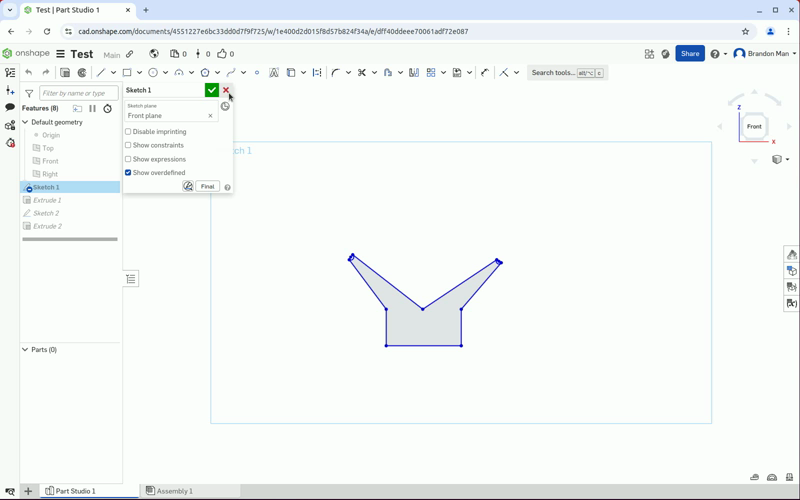
key(shift+s)
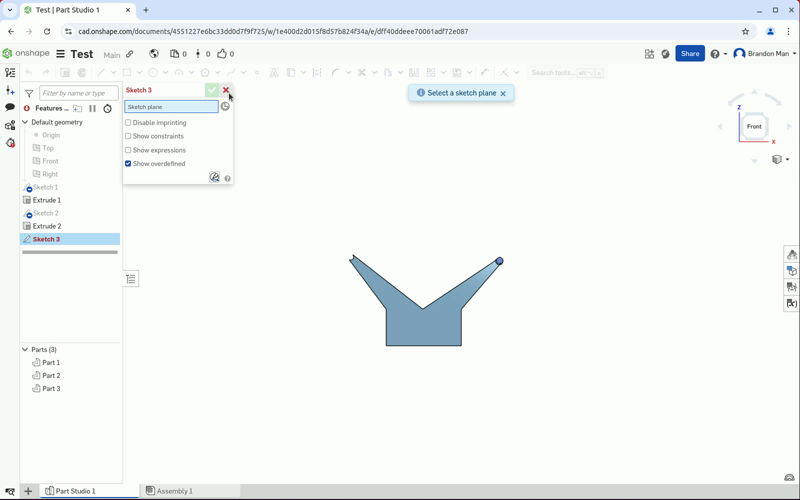
mouse_move(73, 163)
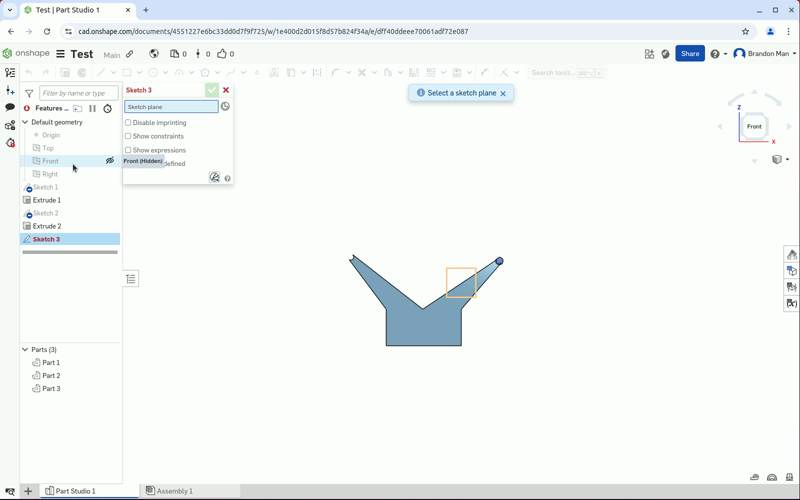
click(73, 163)
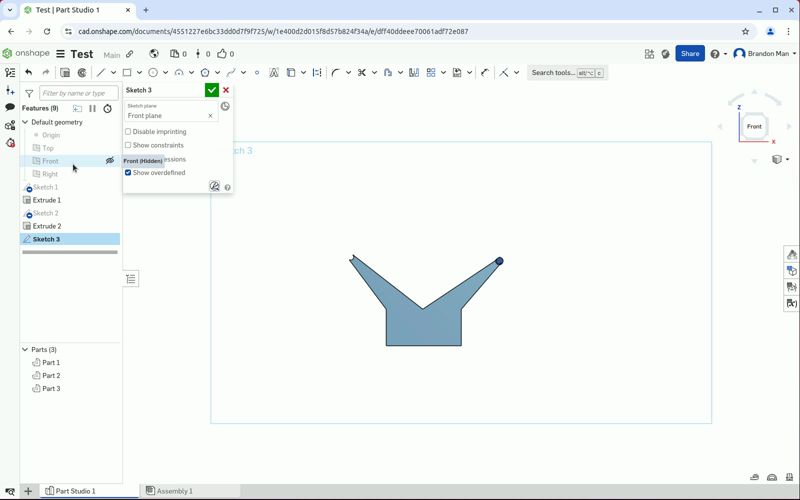
mouse_move(73, 352)
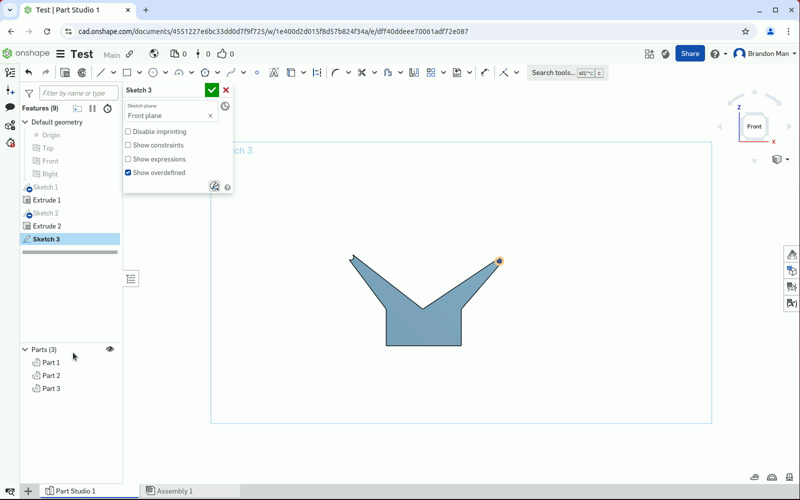
key(y)
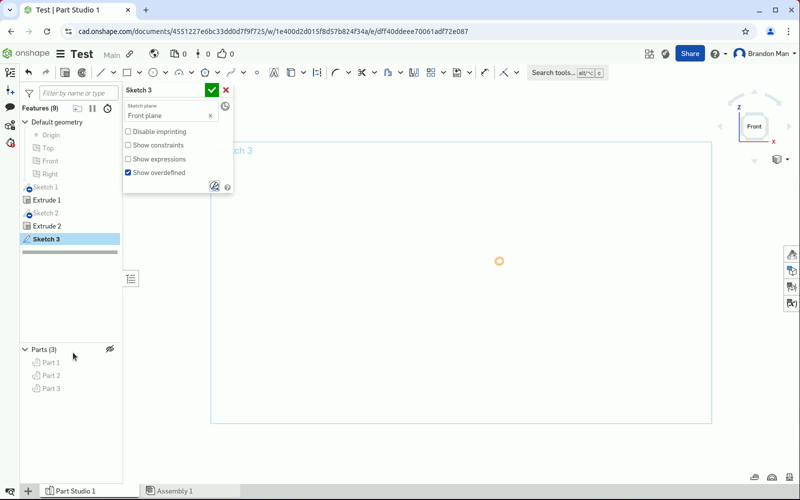
key(c)
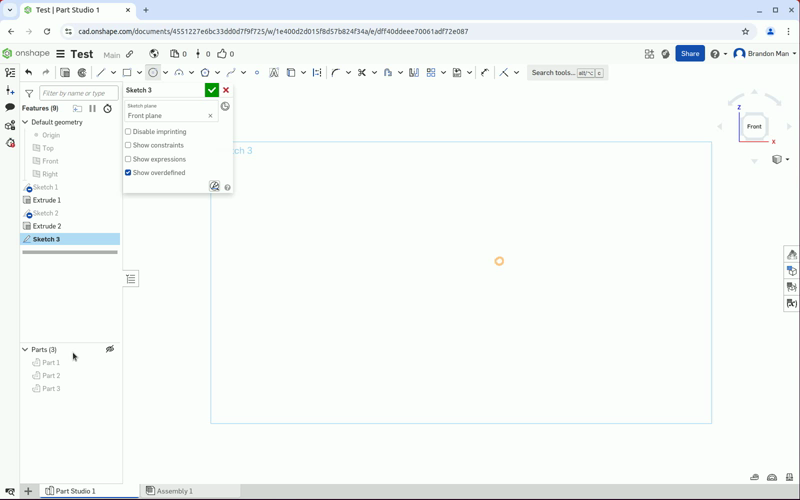
key_down(shift)
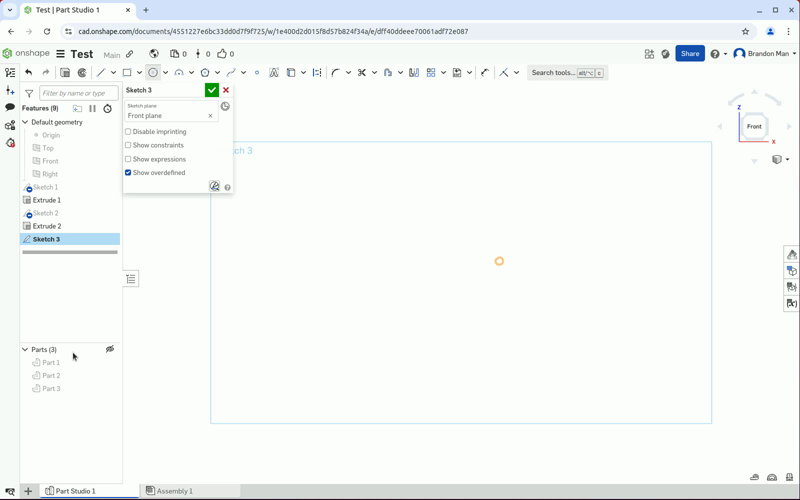
mouse_move(351, 257)
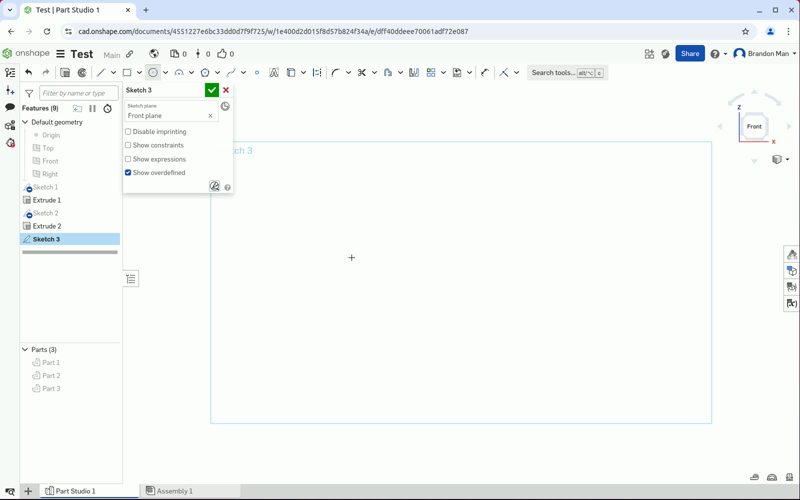
click(351, 257)
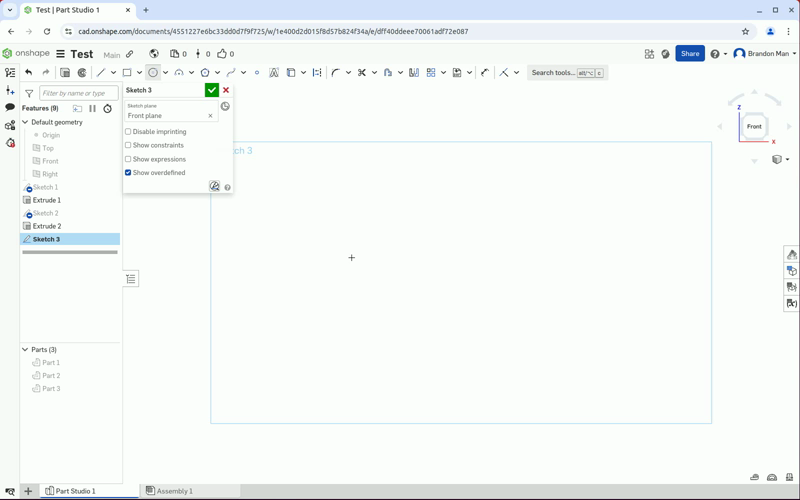
key_up(shift)
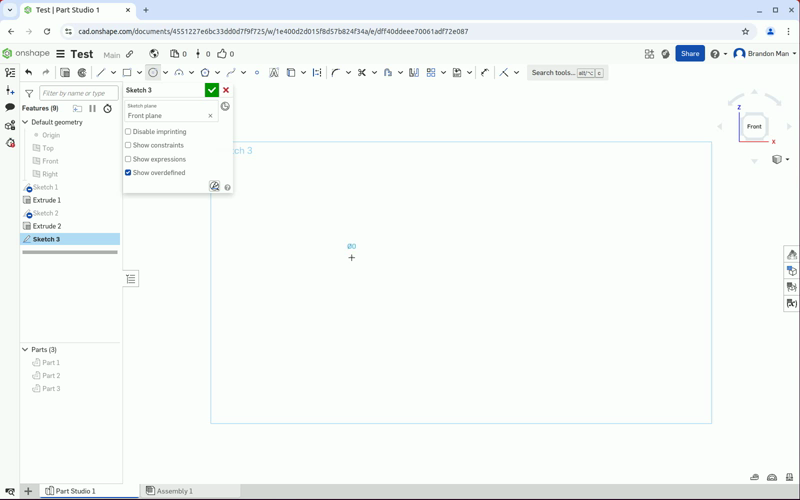
mouse_move(355, 257)
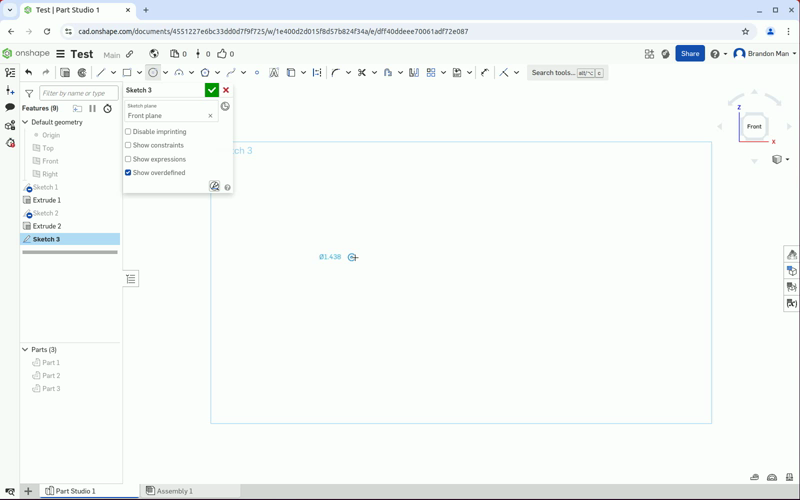
click(355, 257)
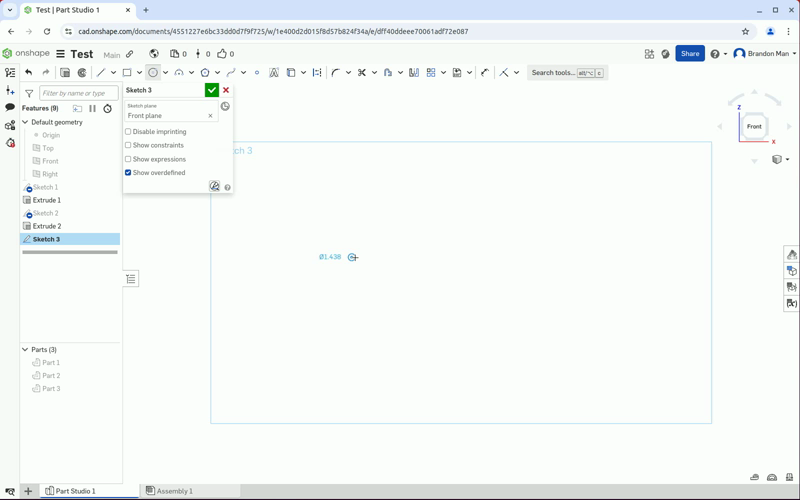
key(esc)
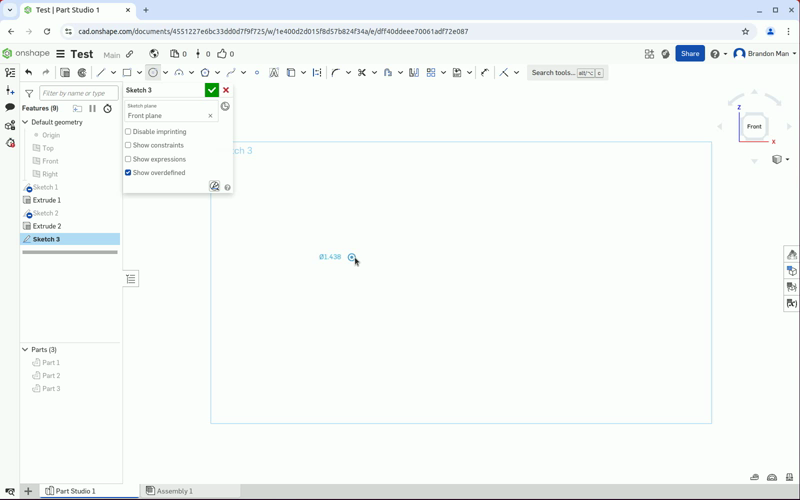
mouse_move(351, 260)
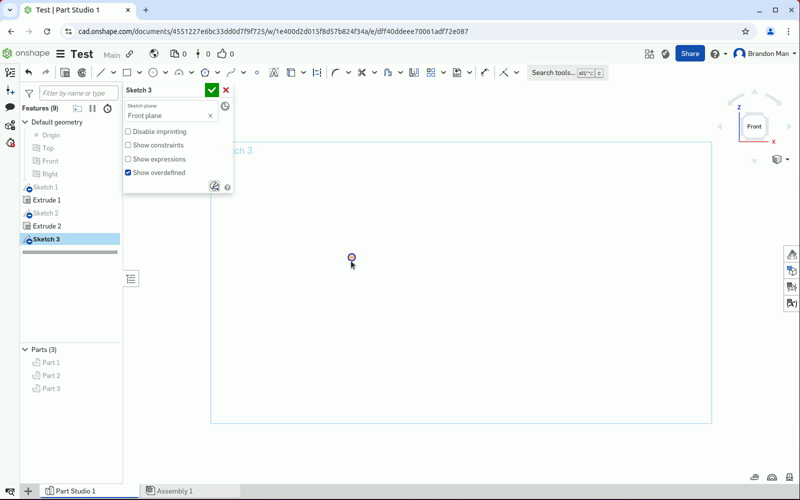
scroll(6)
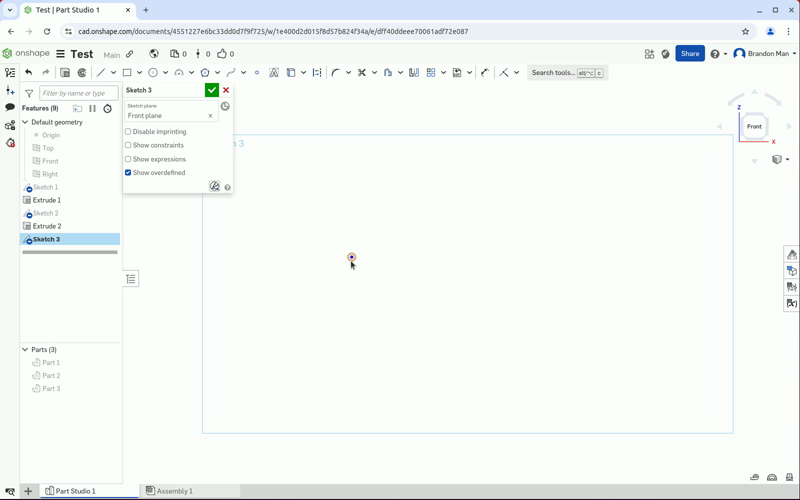
scroll(6)
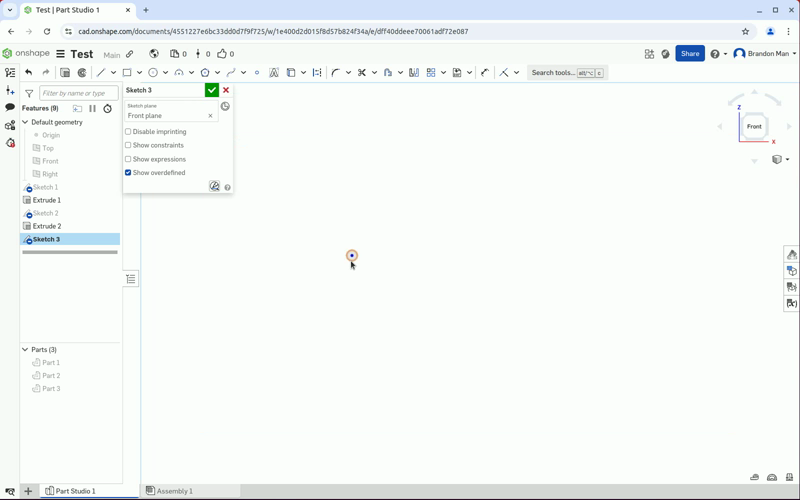
scroll(6)
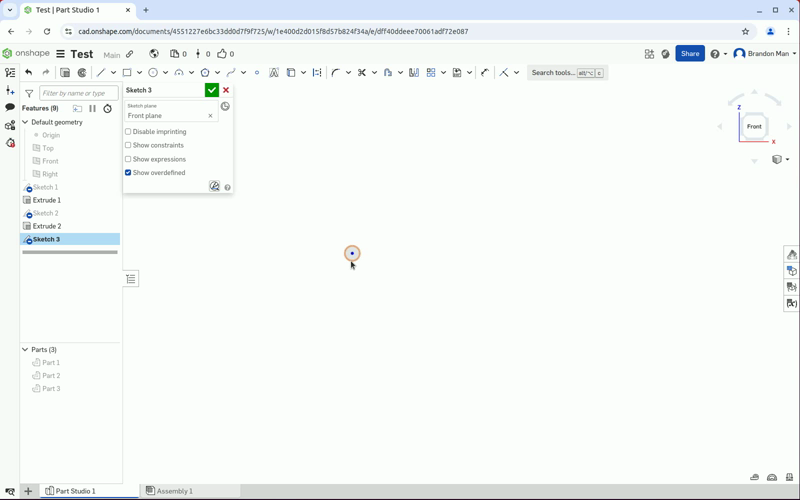
scroll(6)
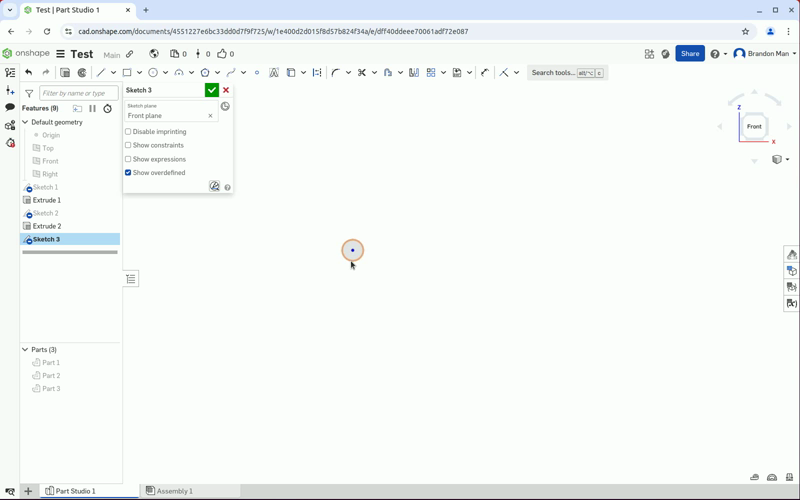
scroll(6)
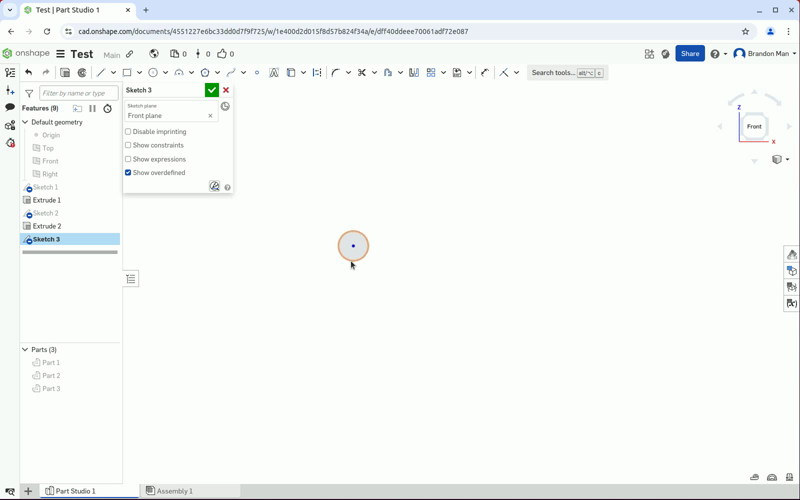
scroll(6)
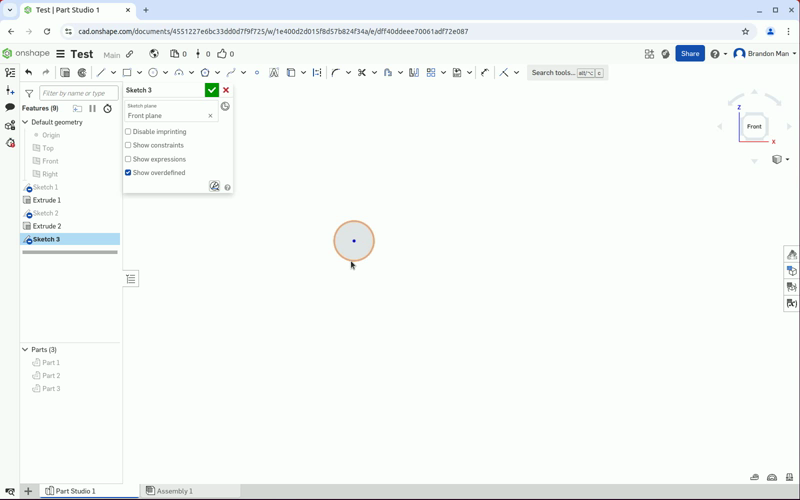
scroll(6)
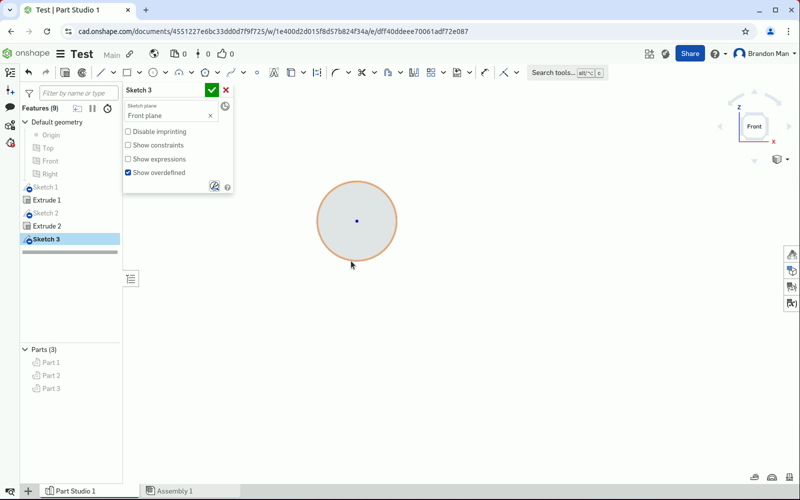
click(351, 260)
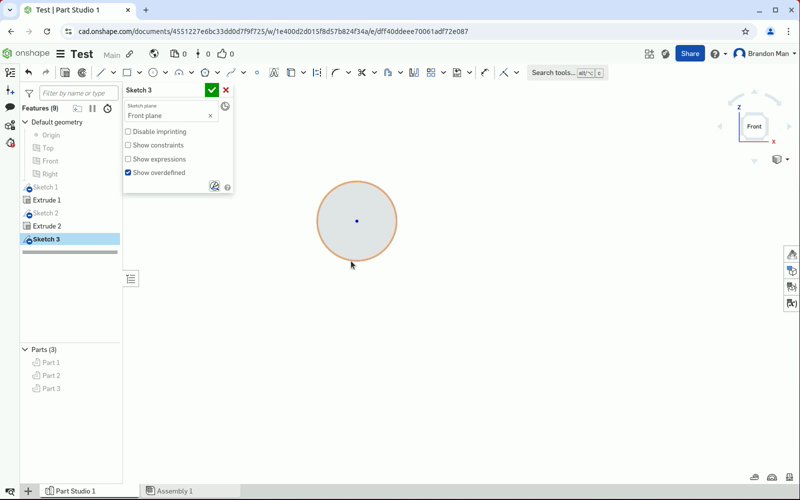
scroll(-6)
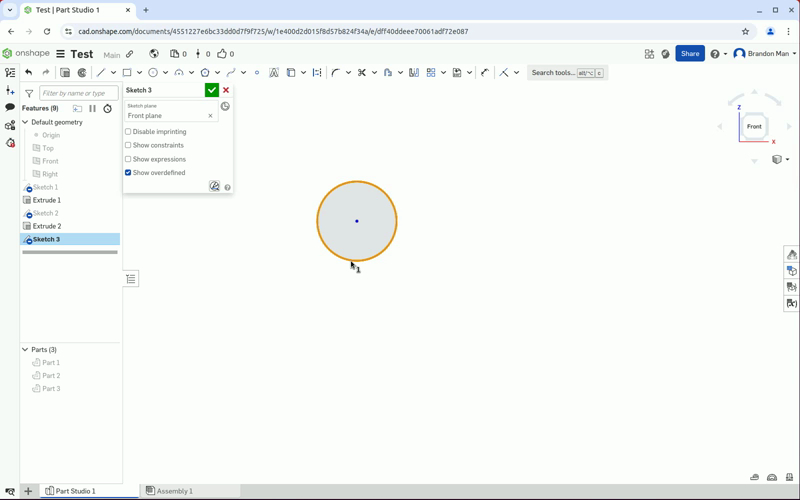
scroll(-6)
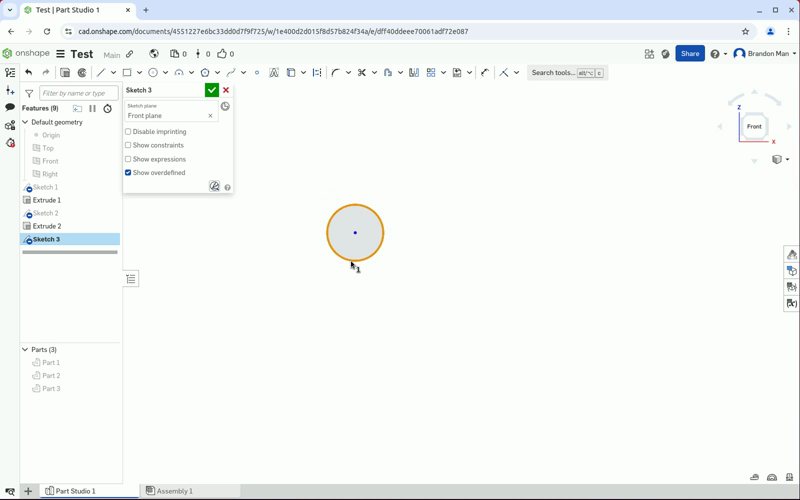
scroll(-6)
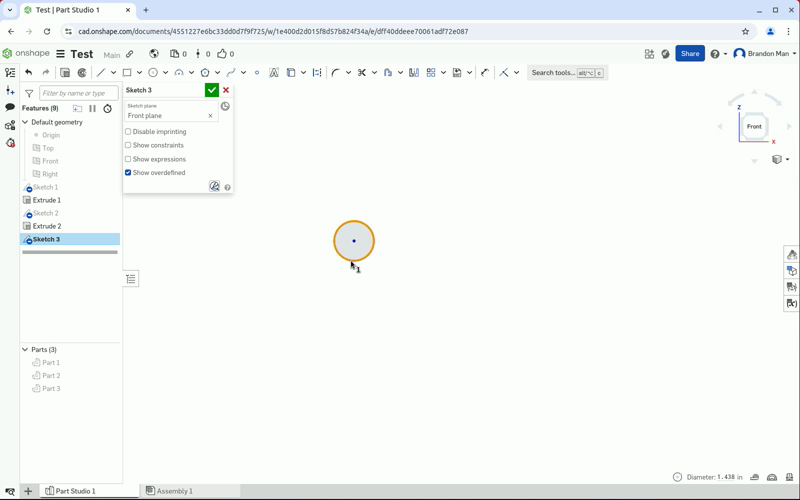
scroll(-6)
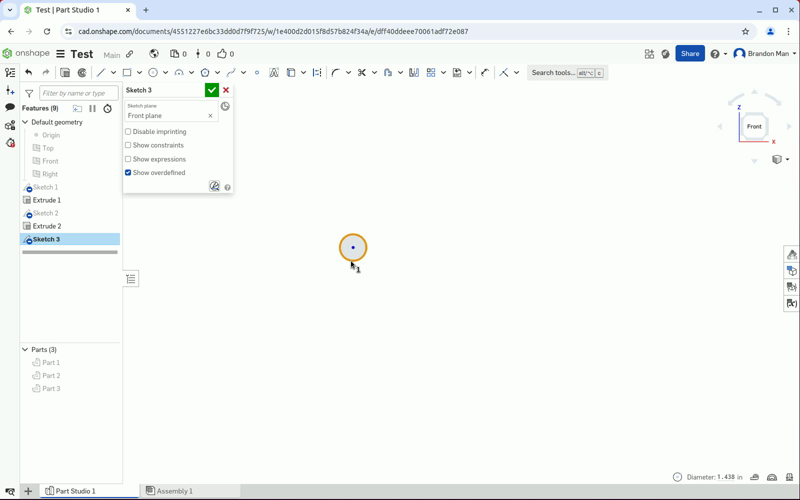
scroll(-6)
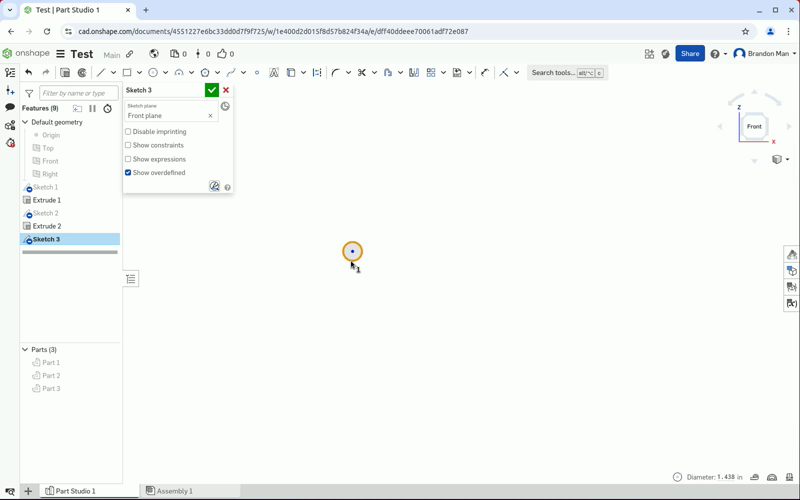
scroll(-6)
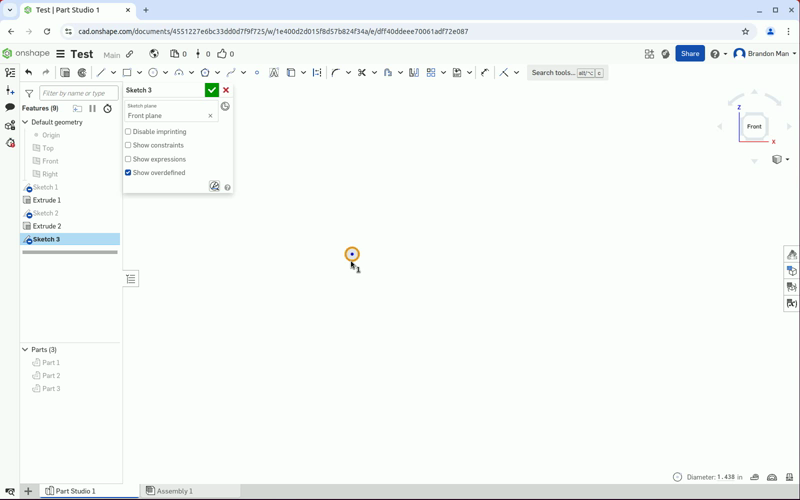
scroll(-6)
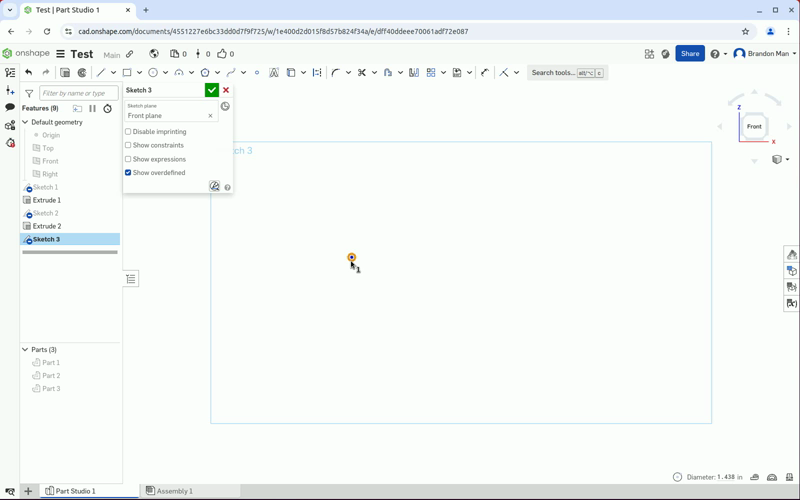
mouse_move(73, 352)
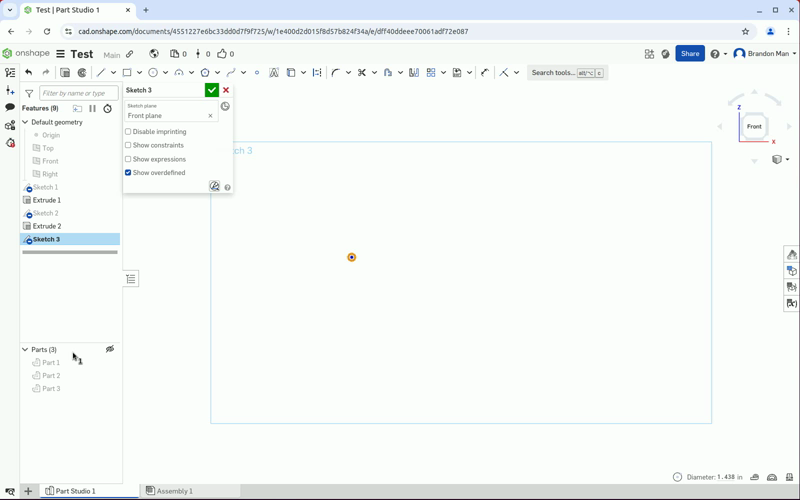
key(shift+y)
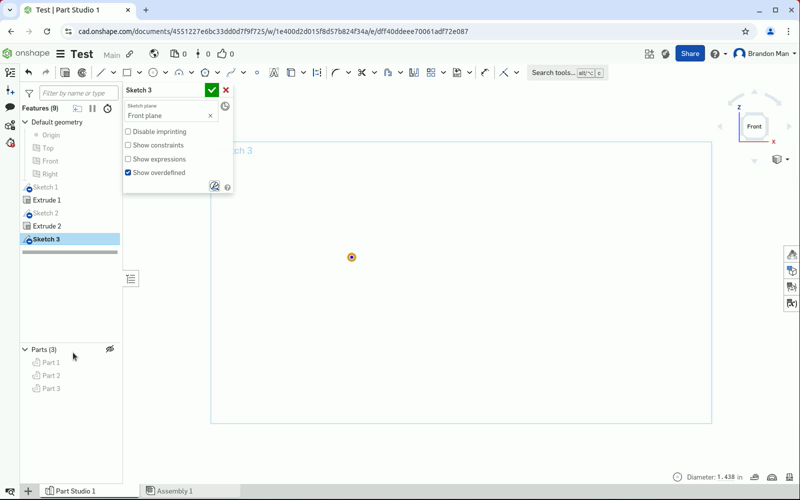
key(shift+e)
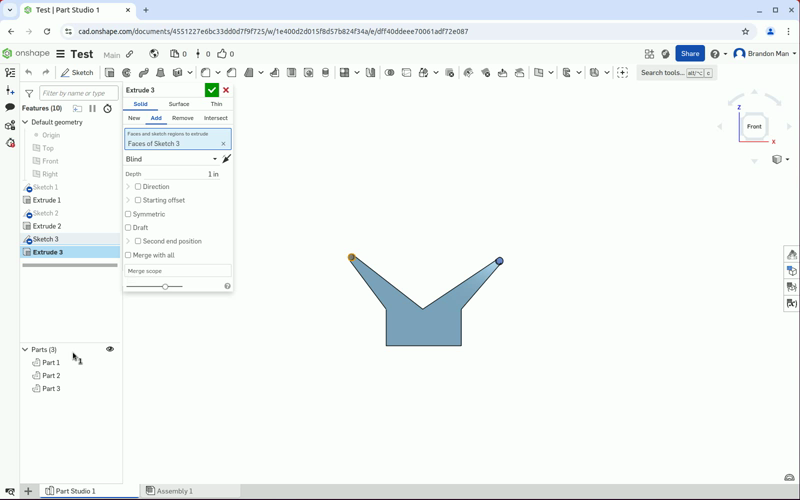
mouse_move(143, 106)
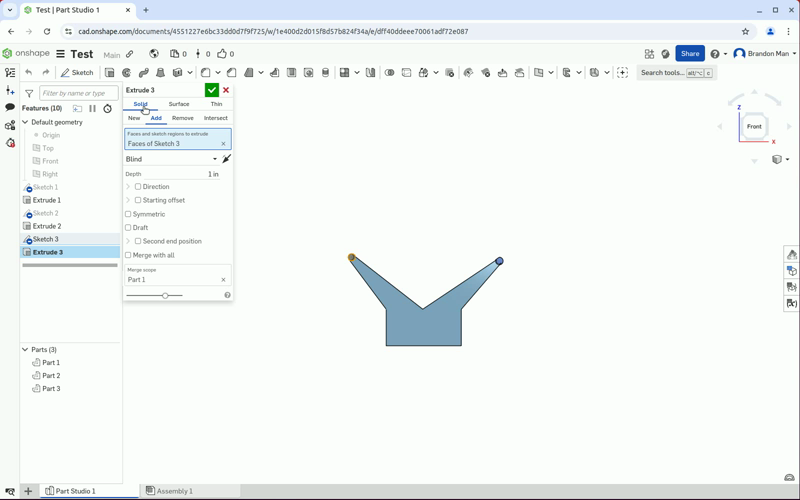
click(143, 106)
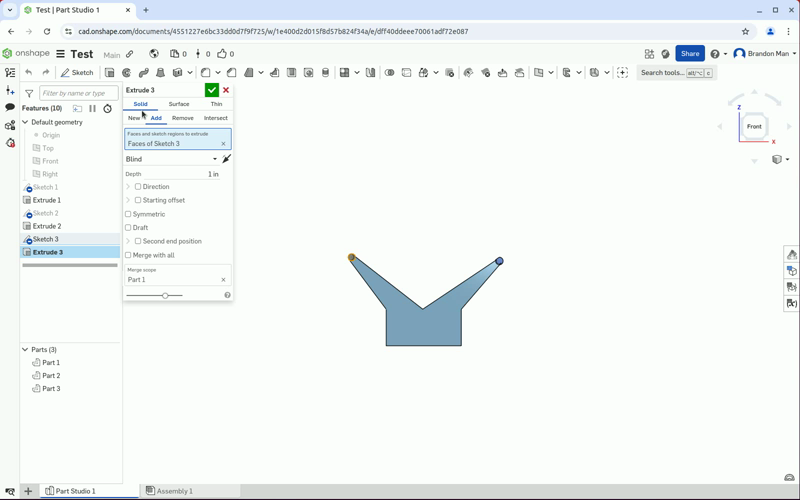
mouse_move(137, 120)
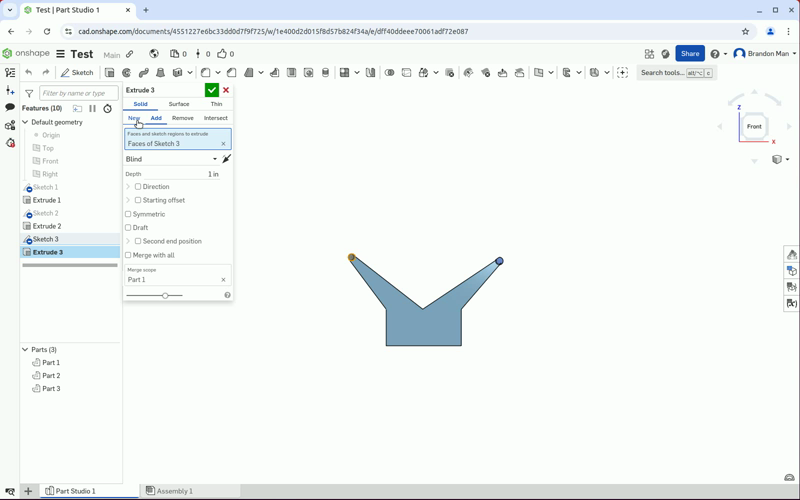
click(137, 120)
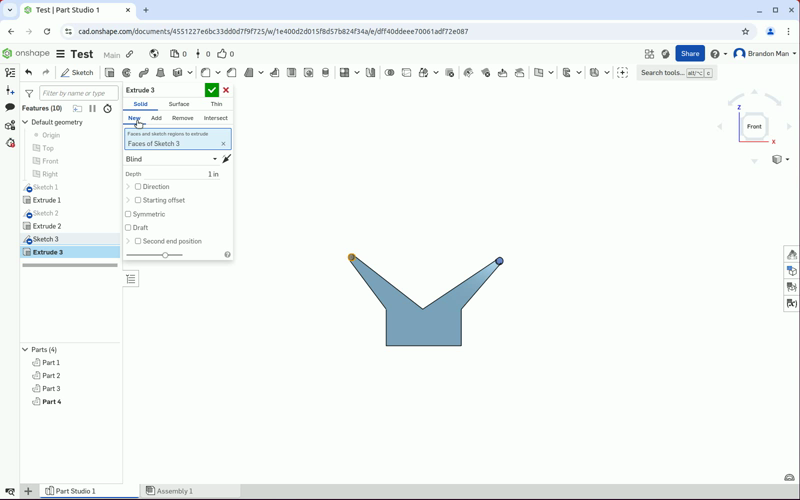
key(tab, 4)
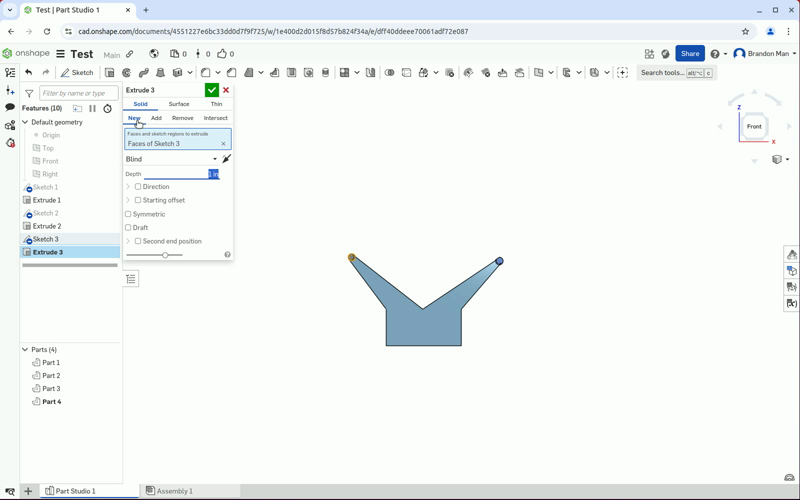
text(15.165)
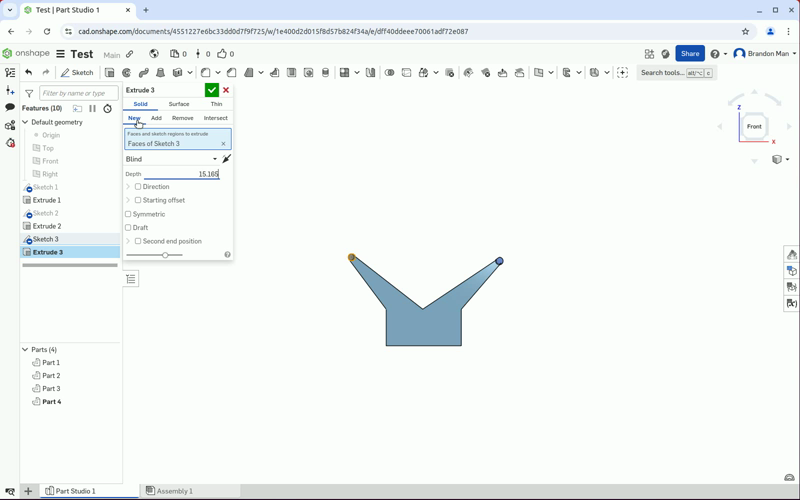
key(enter)
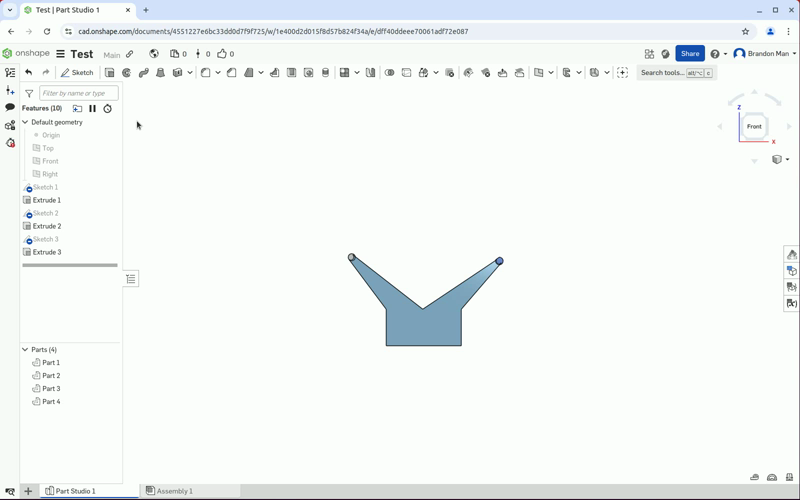
key(shift+h)
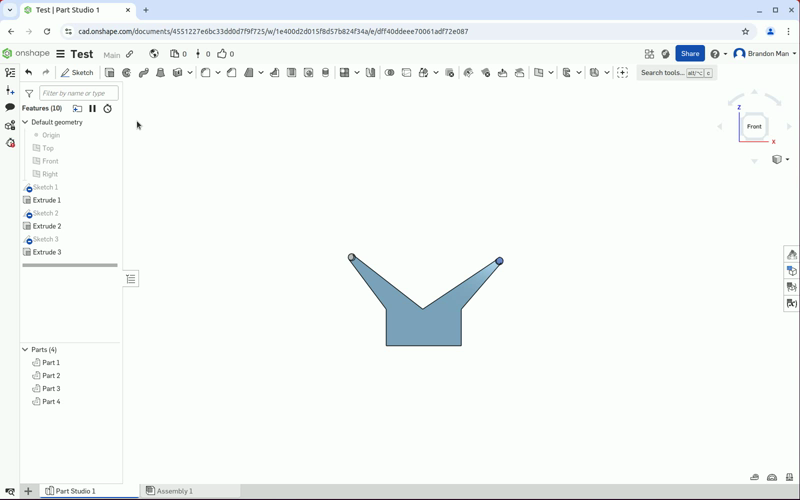
key(shift+h)
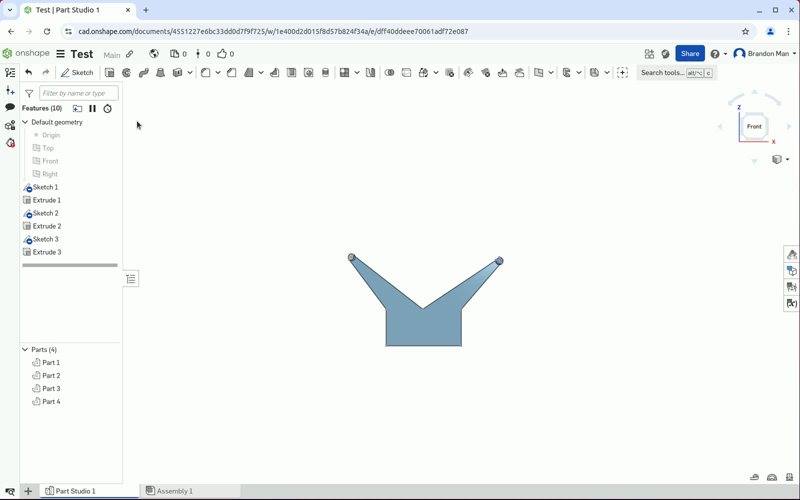
key(shift+7)
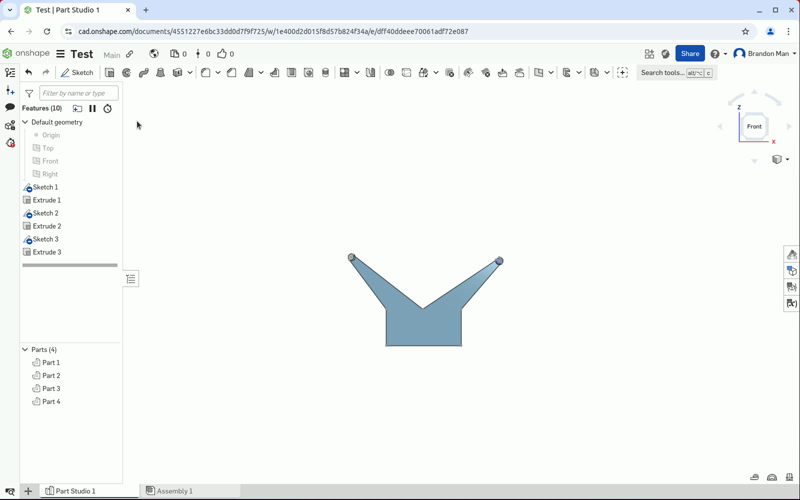
key(left, 2)
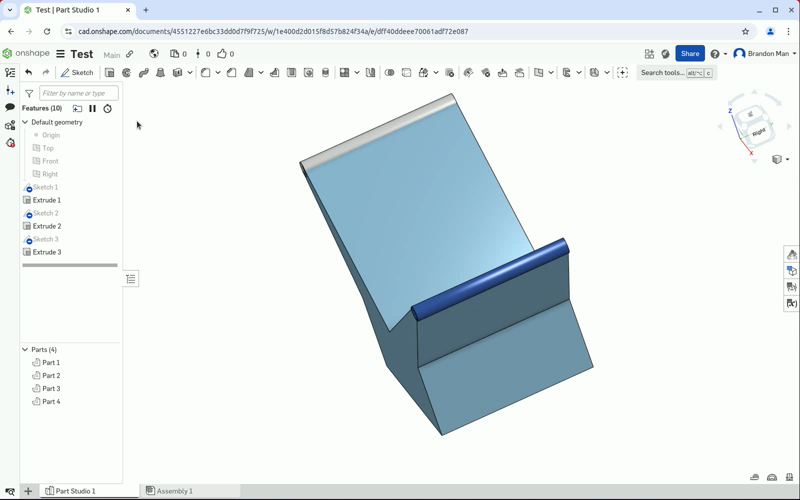
key(down, 2)
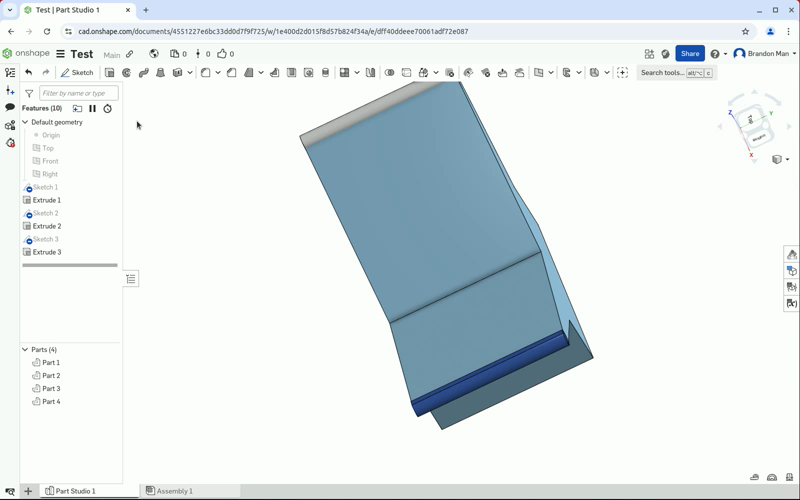
key(up, 2)
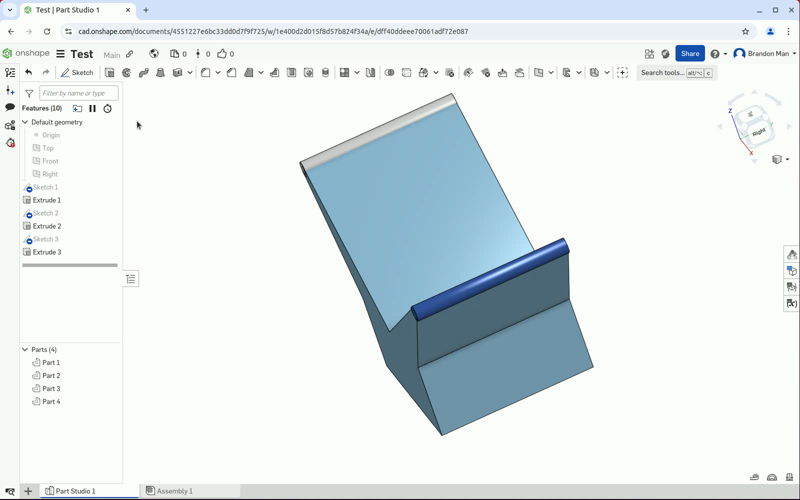
key(right, 2)
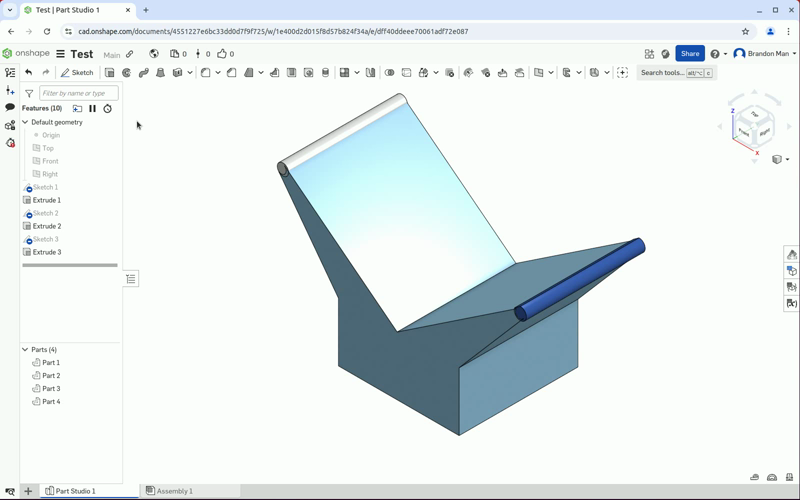
mouse_move(73, 189)
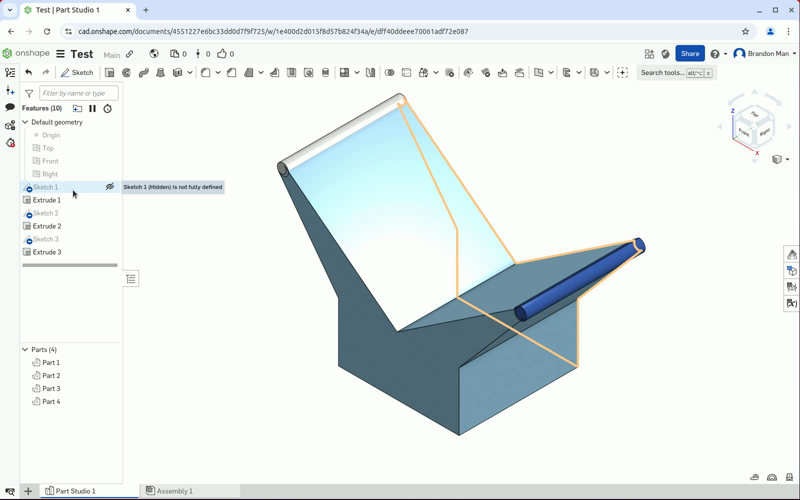
click(73, 189)